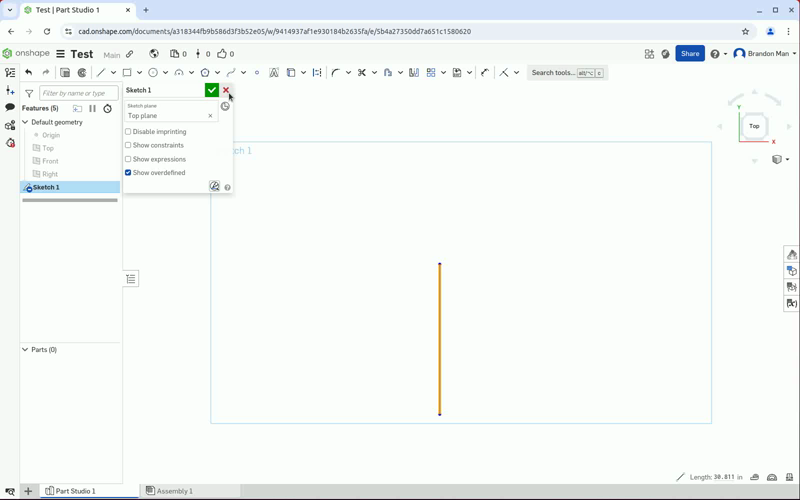
key(shift+h)
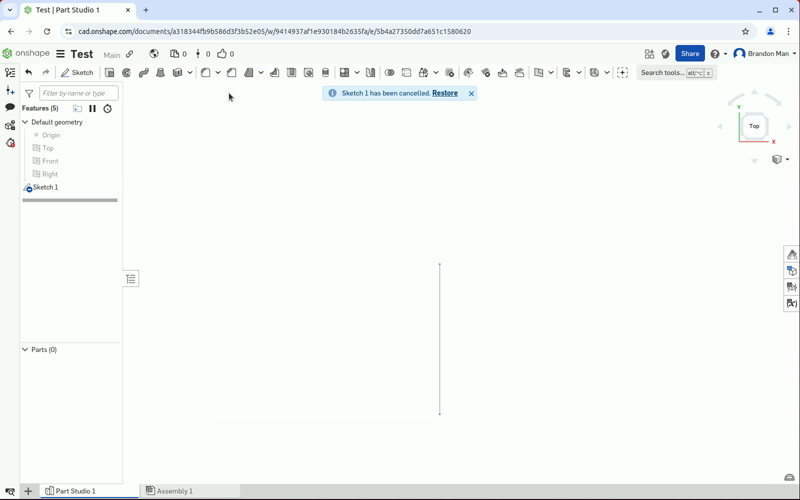
key(shift+s)
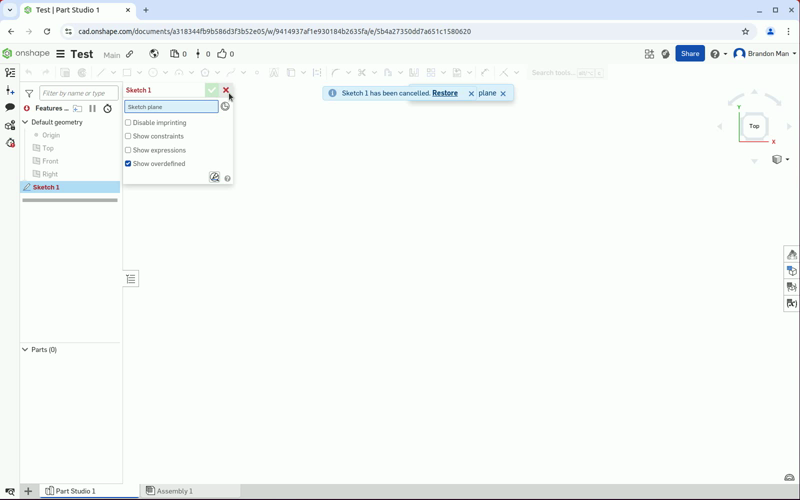
mouse_move(73, 150)
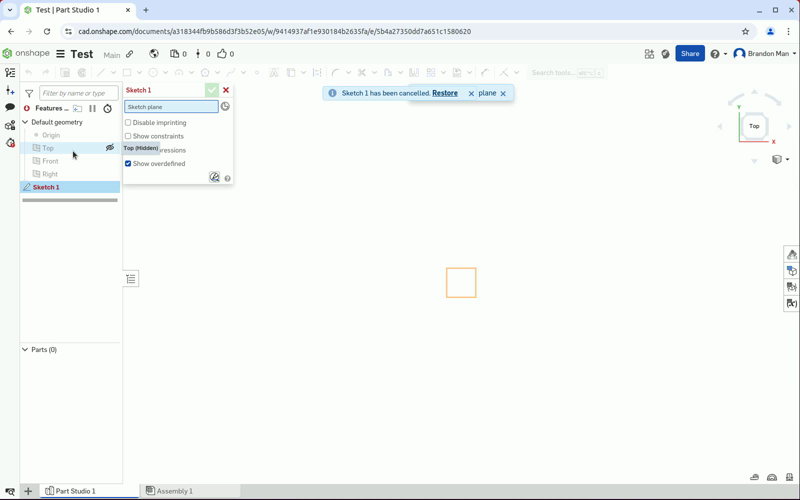
click(73, 150)
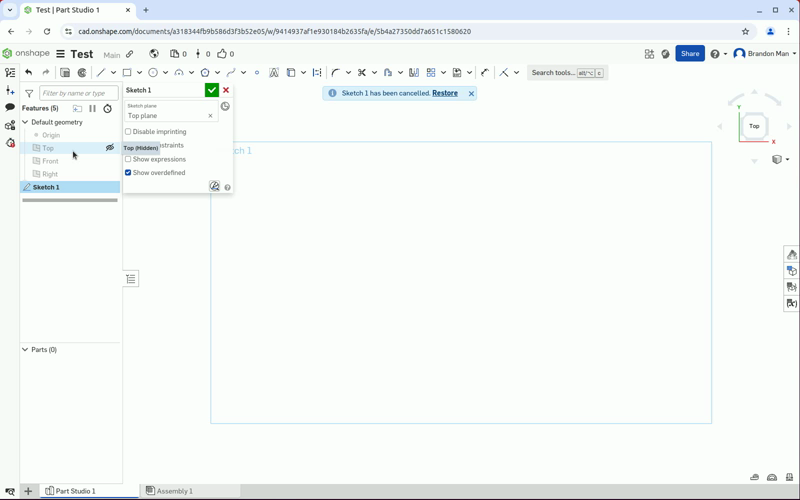
mouse_move(73, 352)
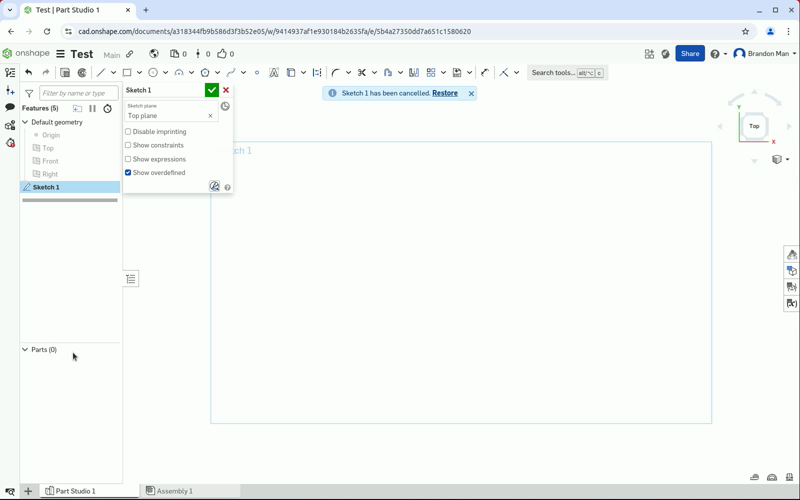
key(y)
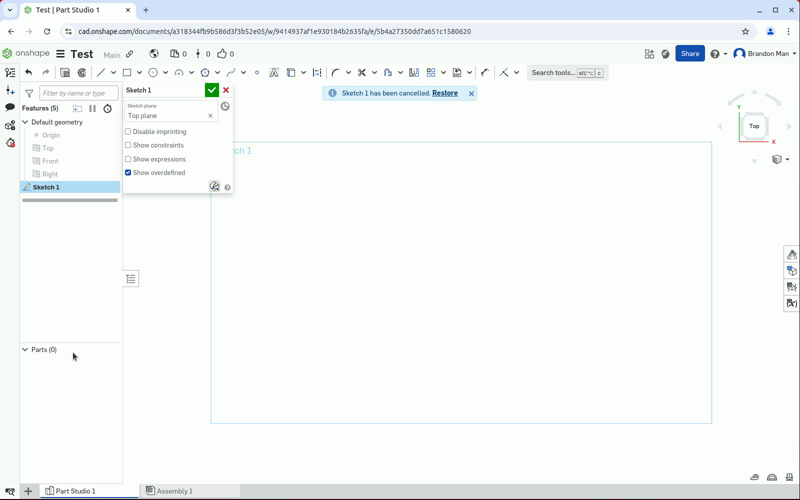
key(a)
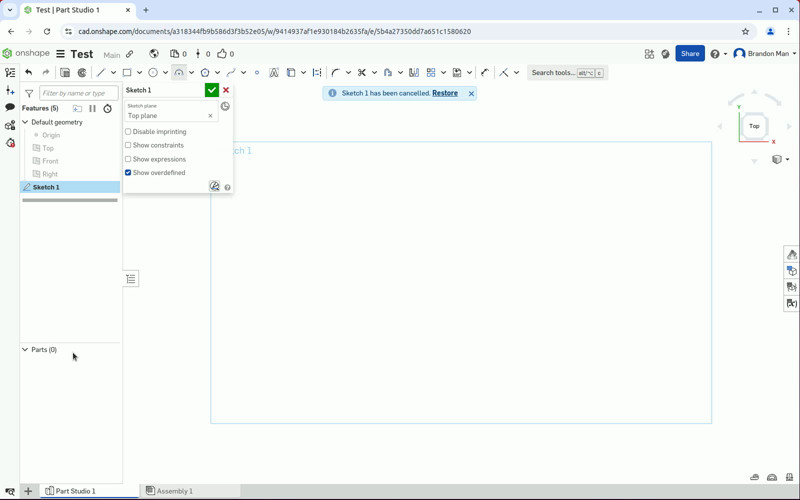
key_down(shift)
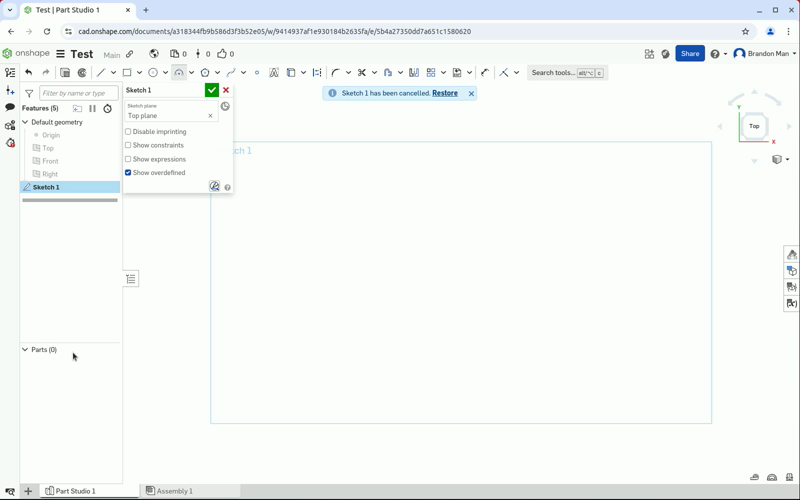
mouse_move(426, 378)
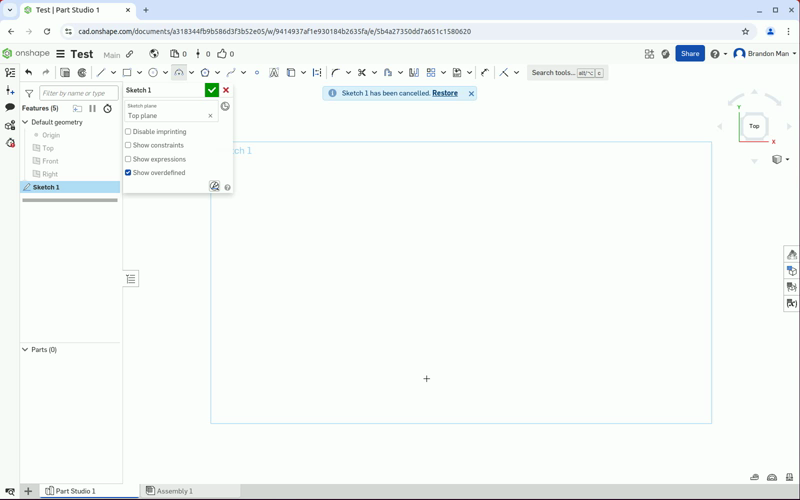
click(426, 378)
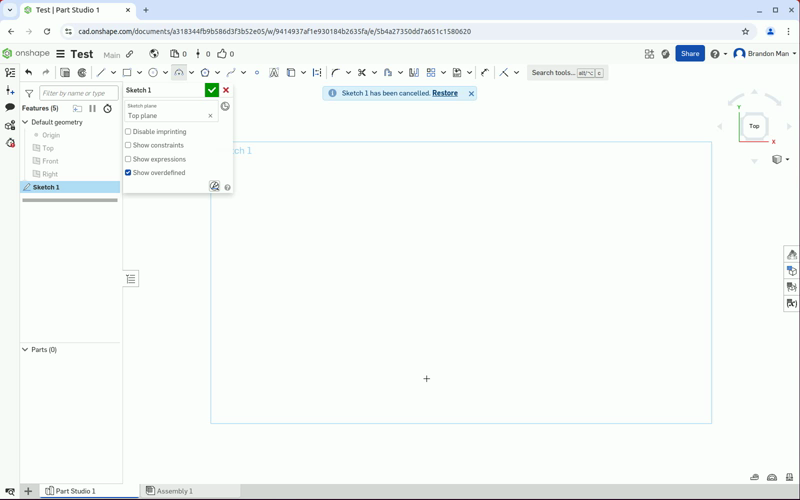
key_up(shift)
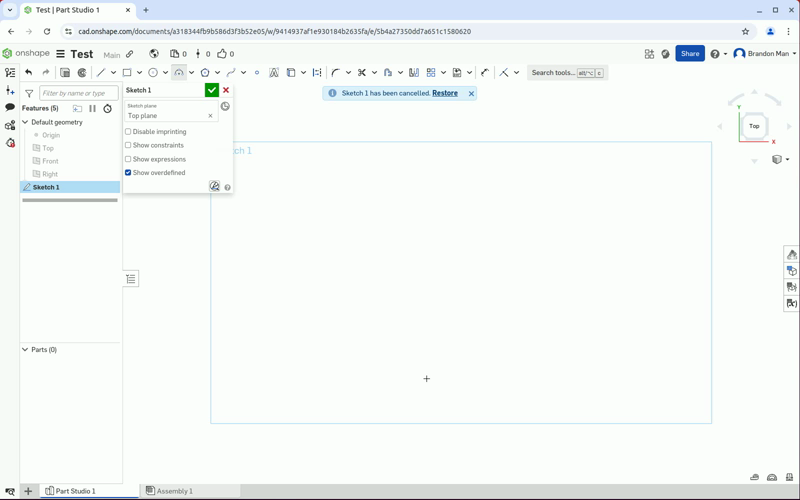
key_down(shift)
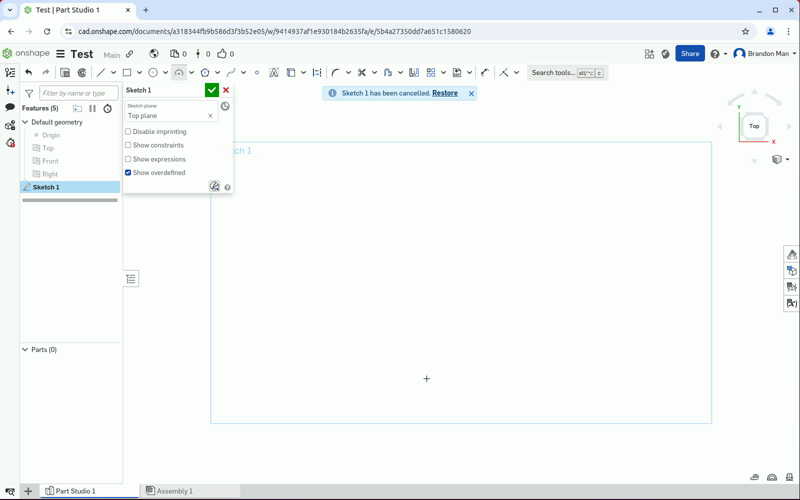
mouse_move(444, 381)
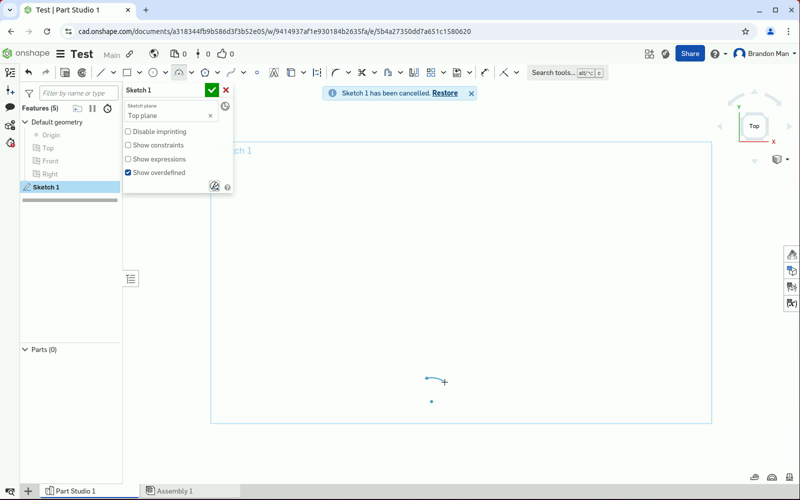
click(444, 381)
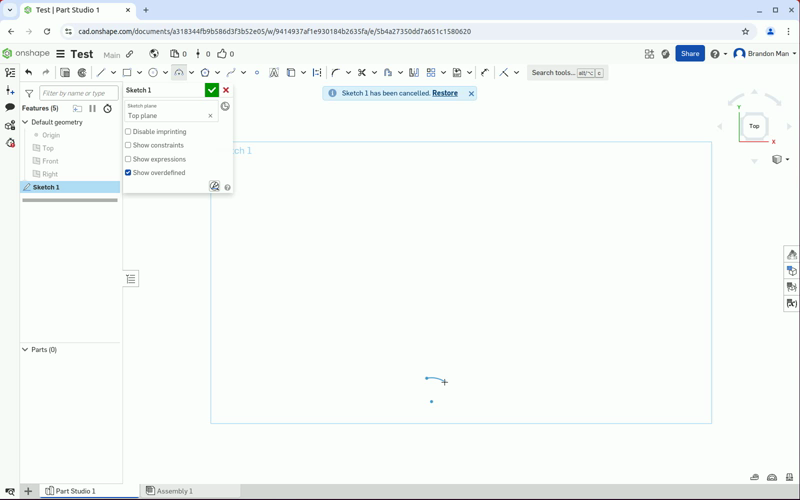
mouse_move(435, 380)
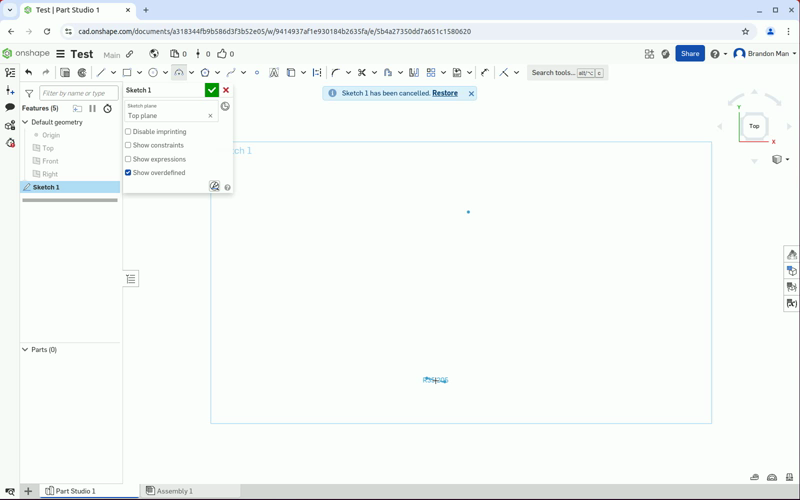
click(435, 380)
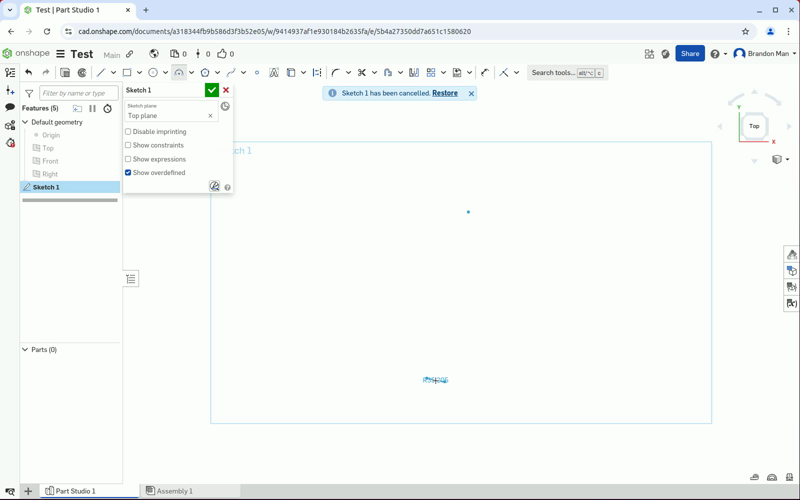
key_up(shift)
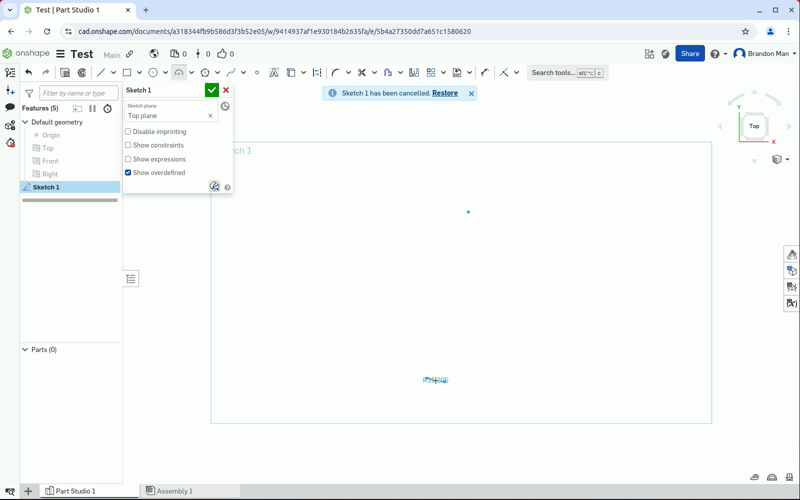
key(esc)
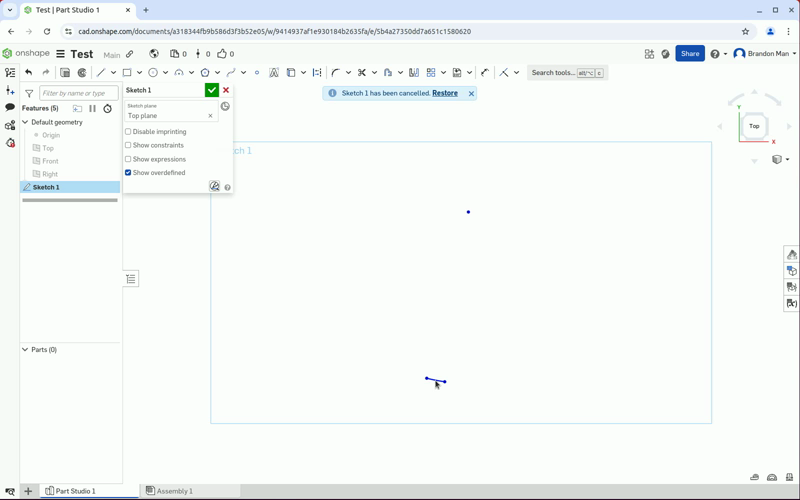
key(l)
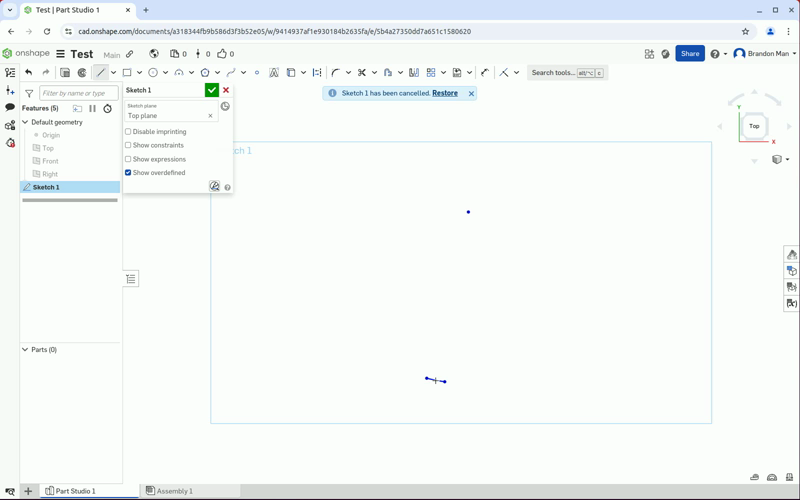
mouse_move(444, 381)
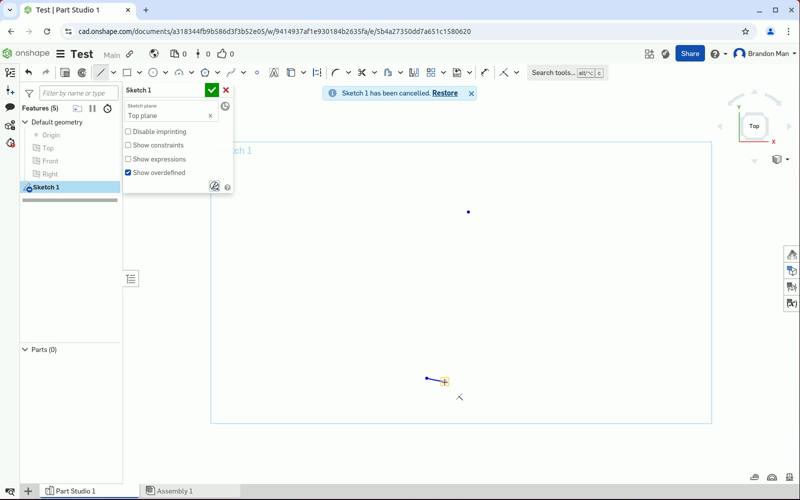
click(444, 381)
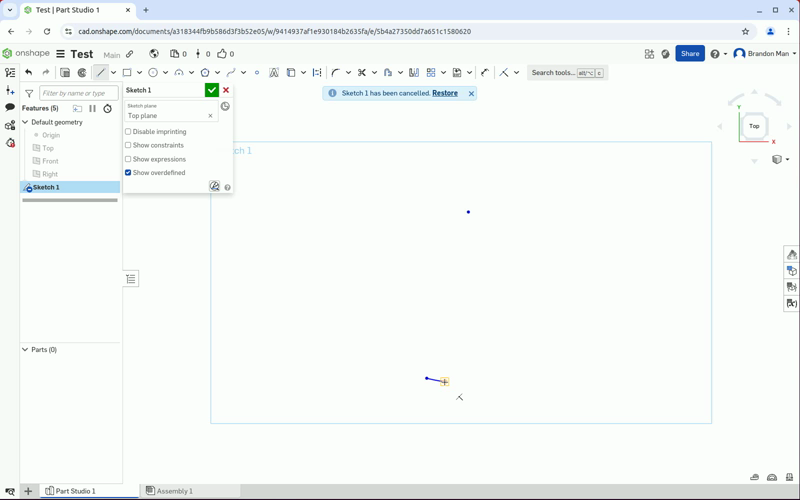
key_down(shift)
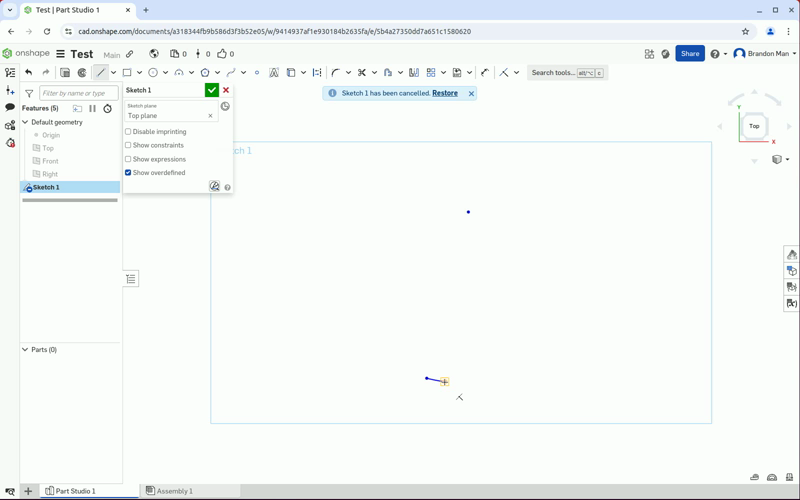
mouse_move(474, 381)
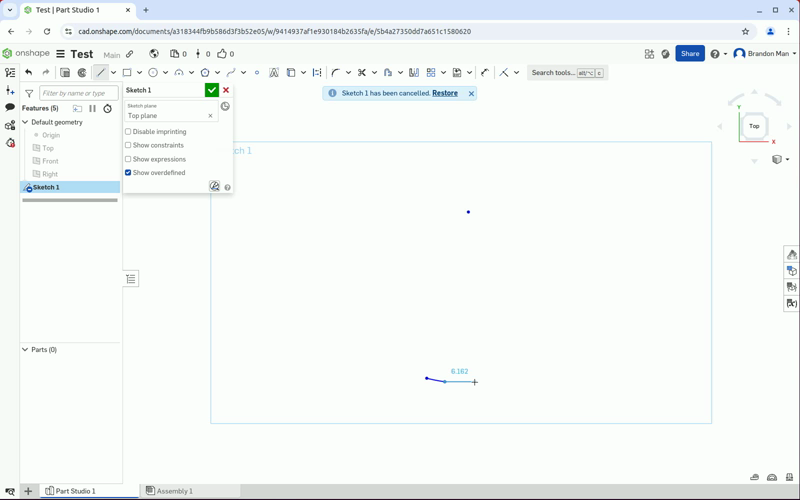
mouse_move(475, 381)
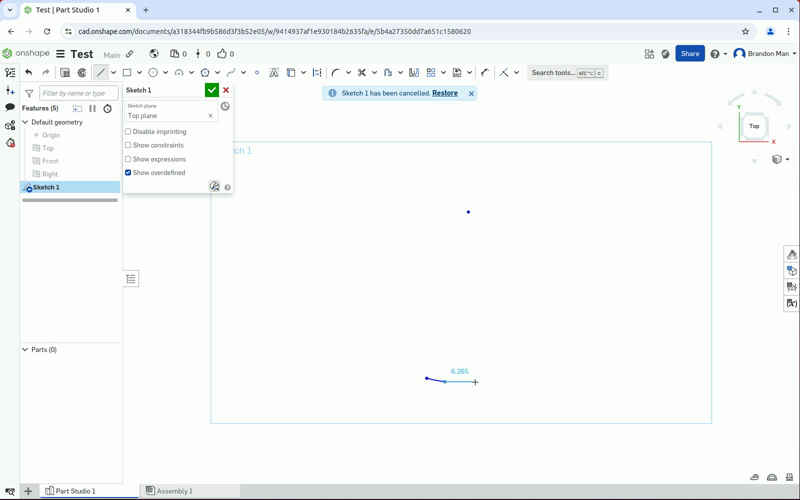
click(475, 381)
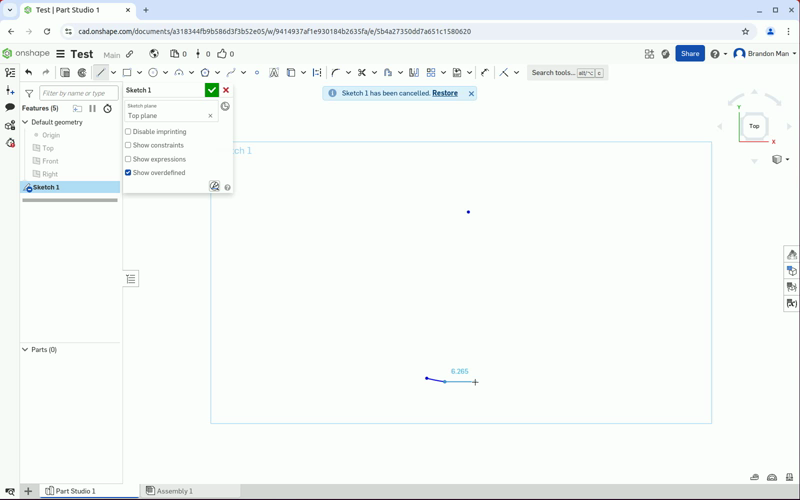
key_up(shift)
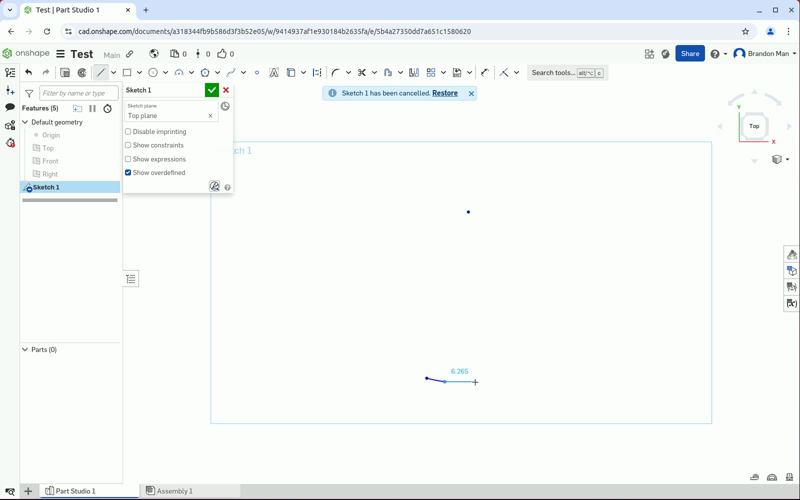
key(esc)
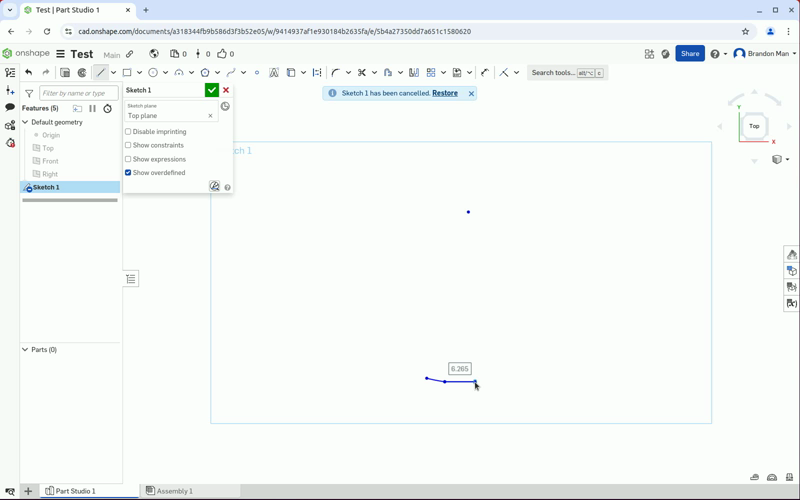
key(a)
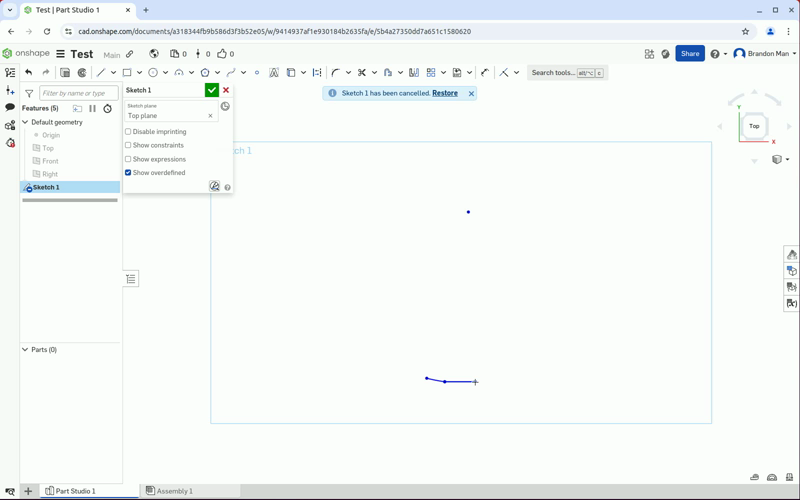
mouse_move(475, 381)
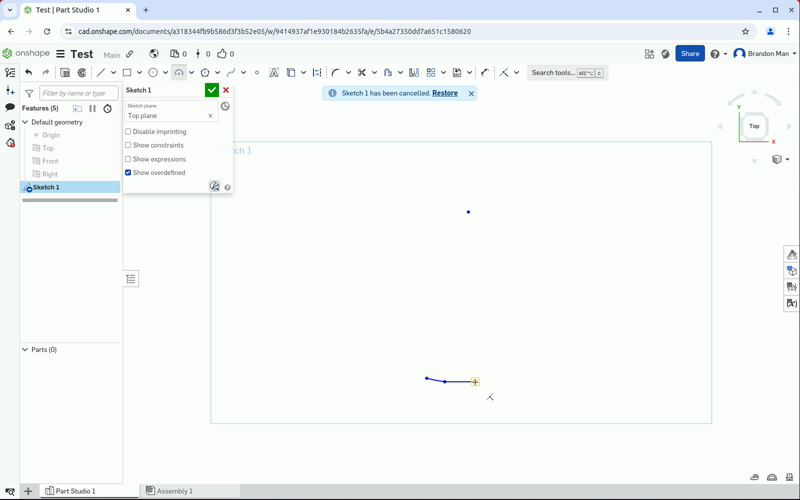
click(475, 381)
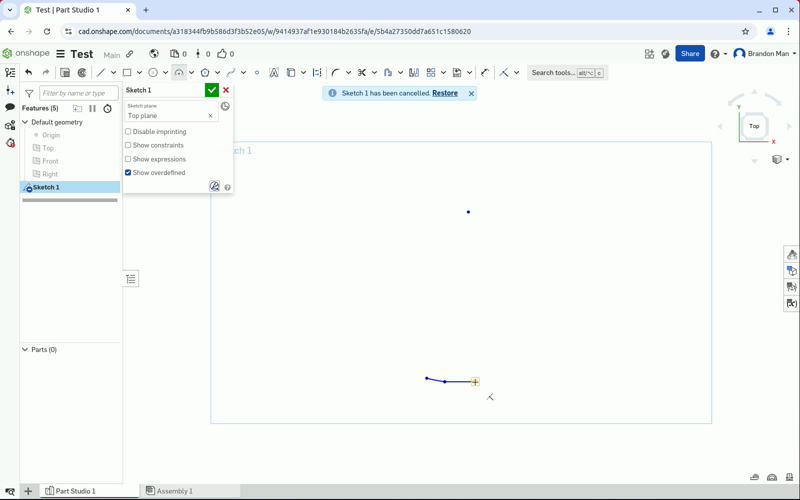
key_down(shift)
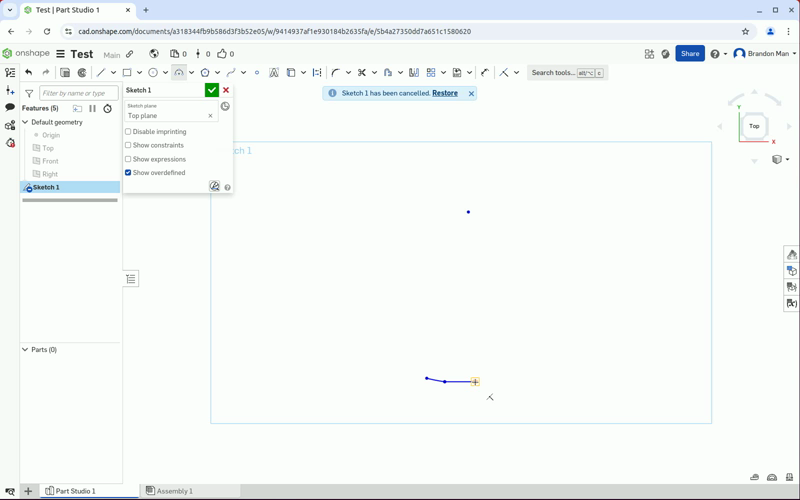
mouse_move(487, 379)
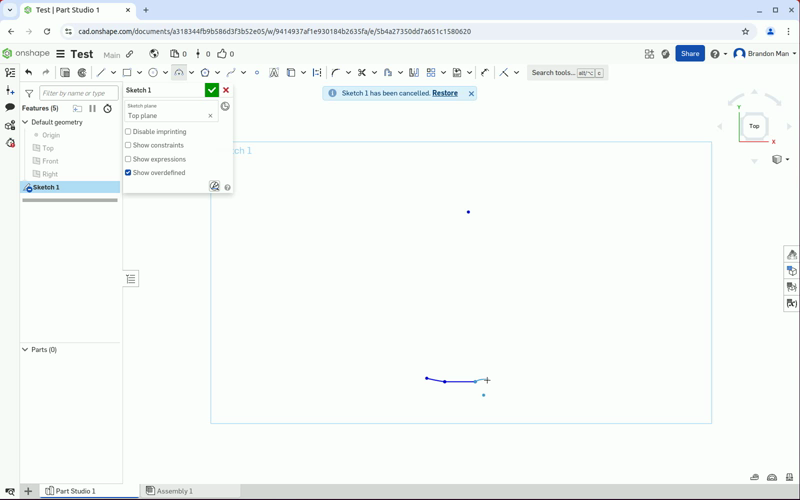
click(487, 379)
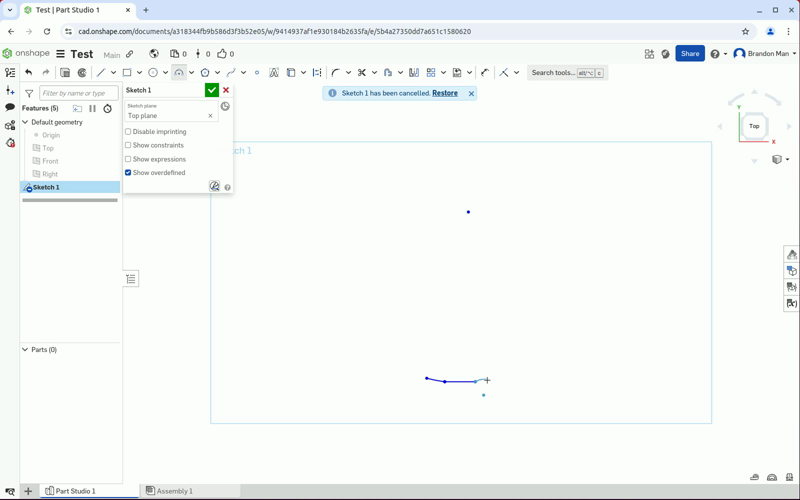
mouse_move(481, 381)
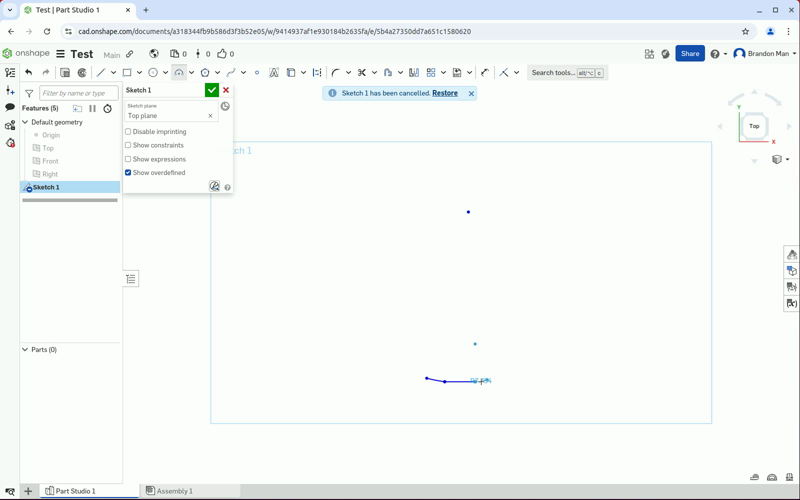
click(481, 381)
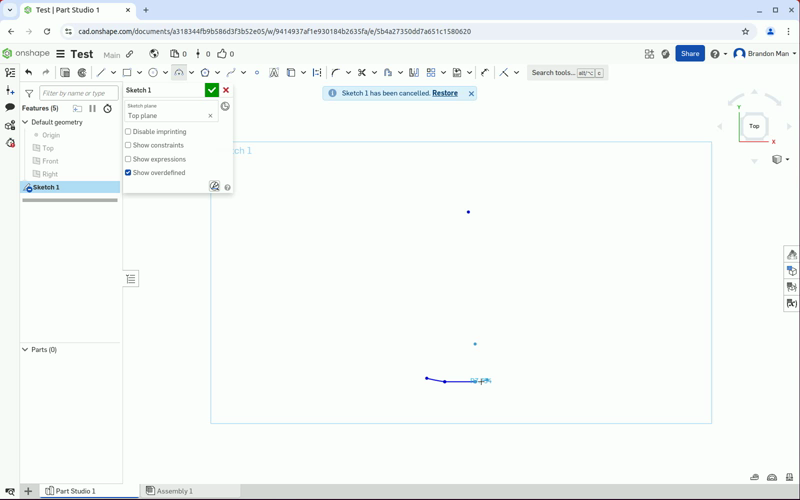
key_up(shift)
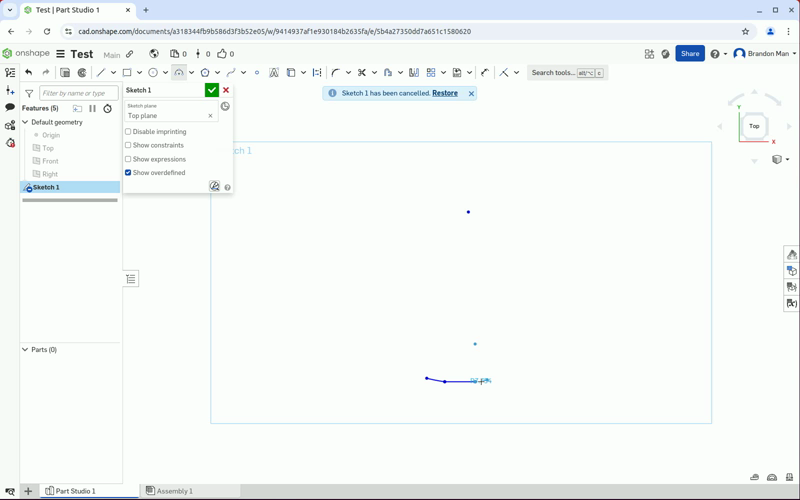
key(esc)
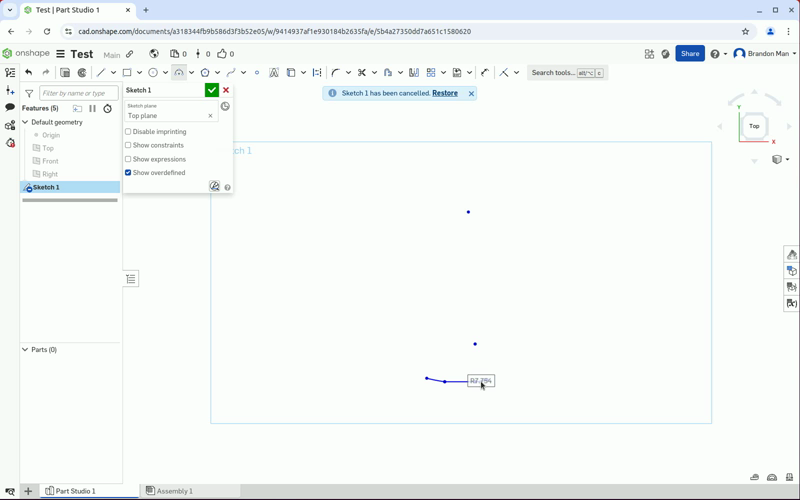
key(l)
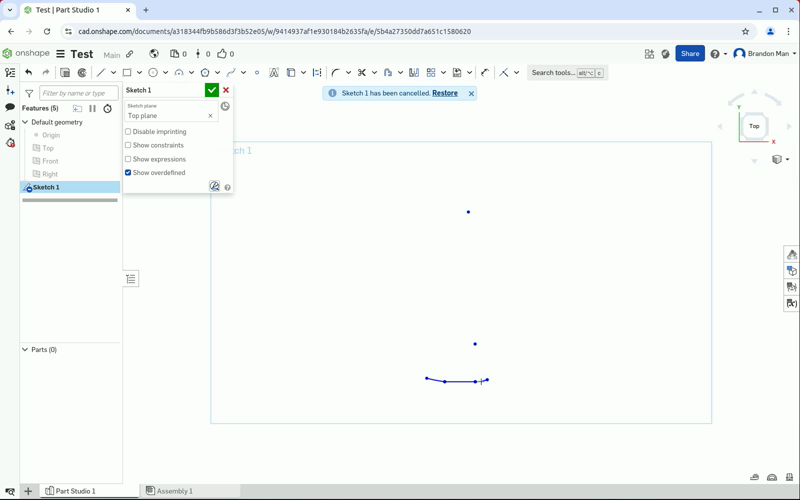
mouse_move(487, 379)
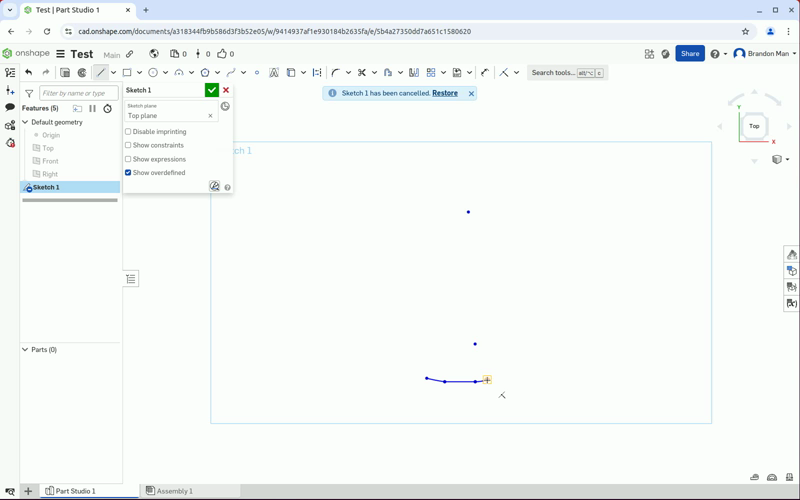
click(487, 379)
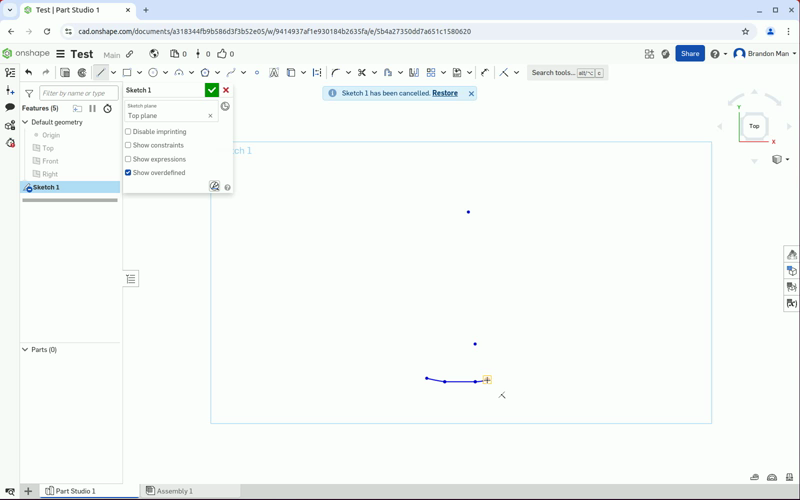
key_down(shift)
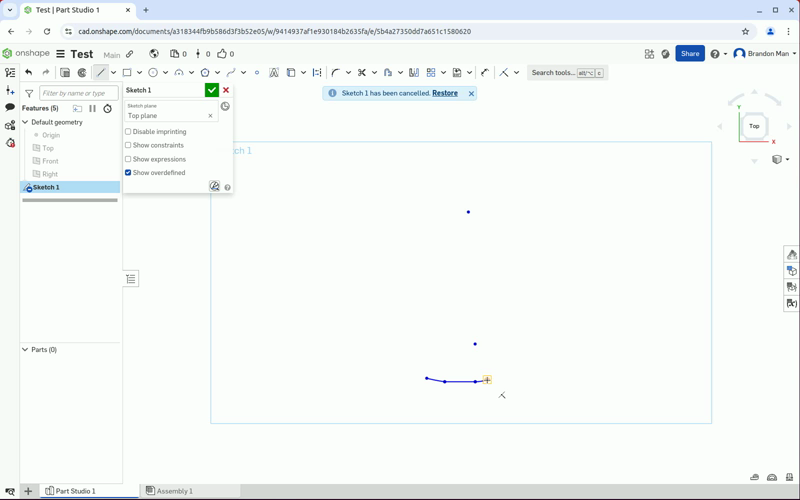
mouse_move(487, 186)
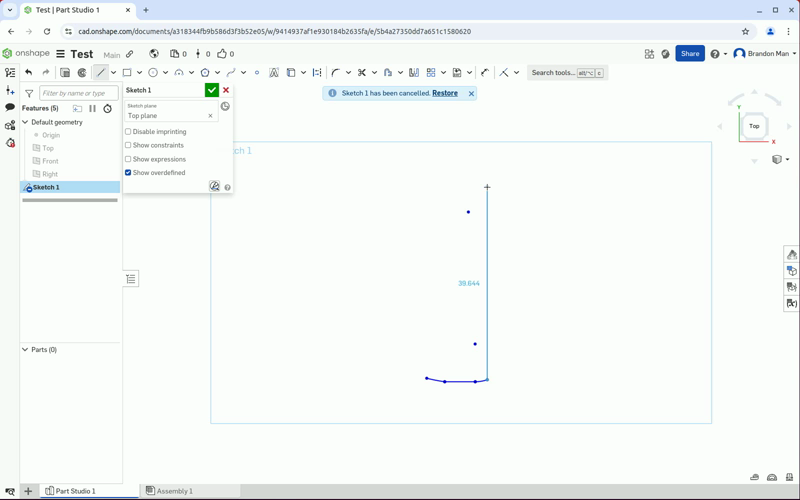
click(487, 186)
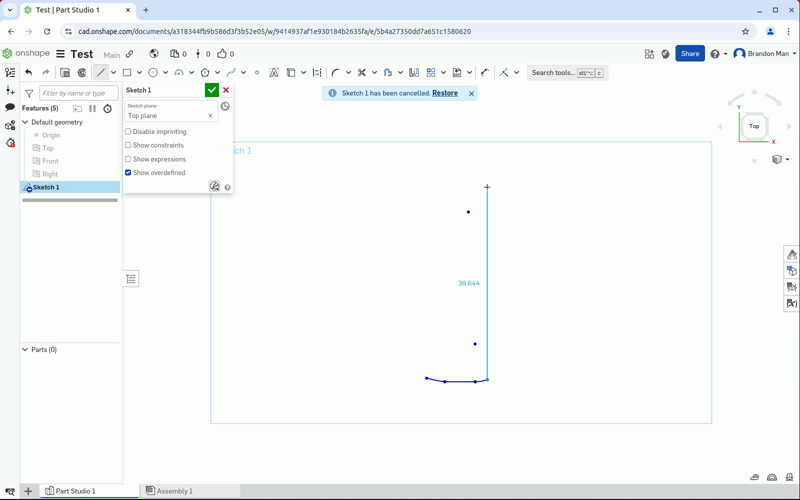
key_up(shift)
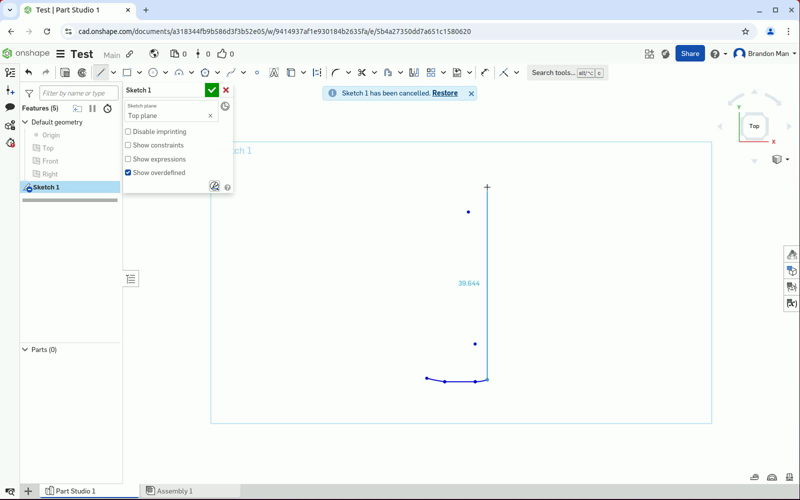
key_down(shift)
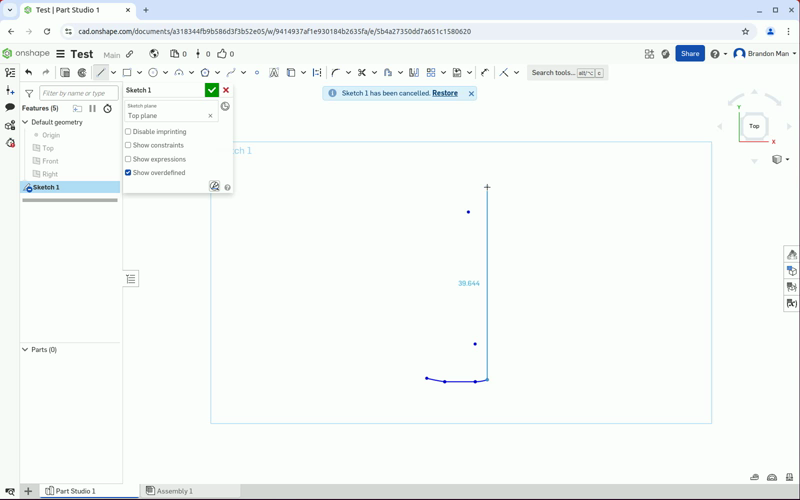
mouse_move(517, 186)
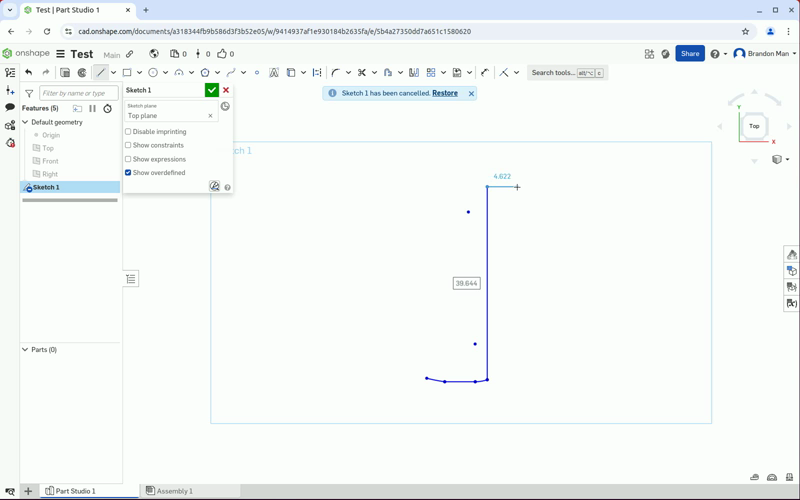
mouse_move(432, 186)
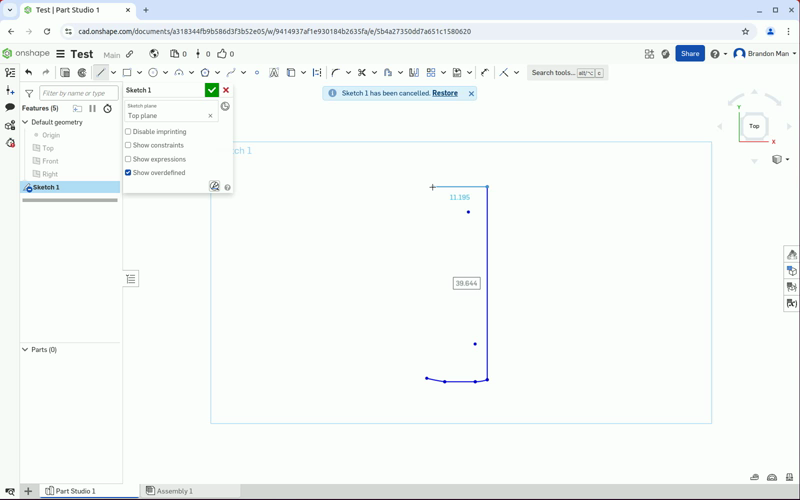
click(432, 186)
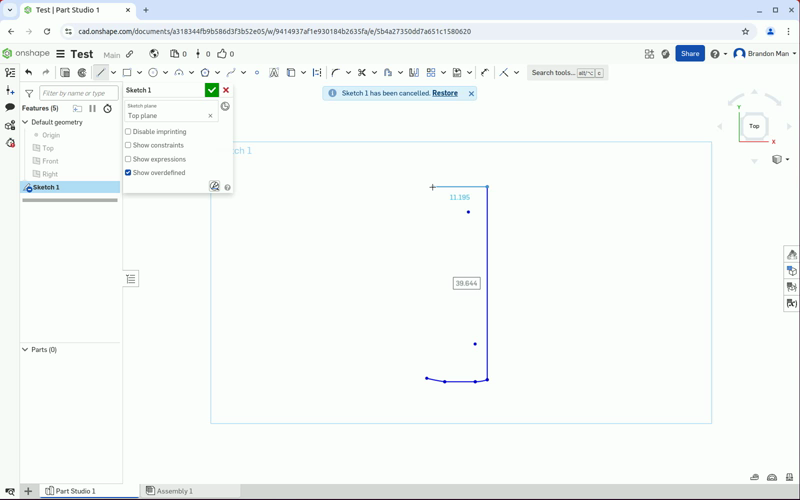
key_up(shift)
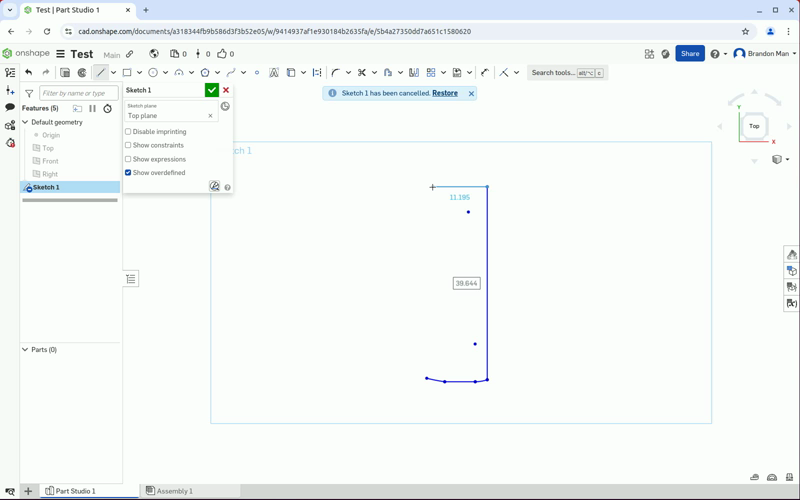
key(esc)
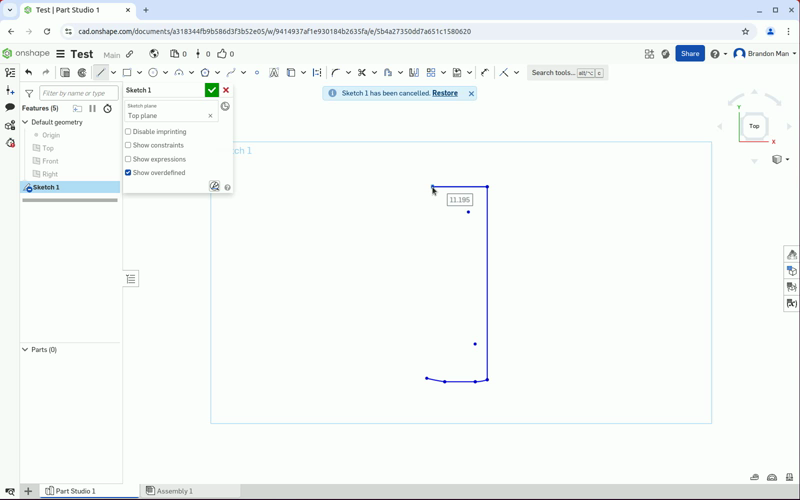
key(a)
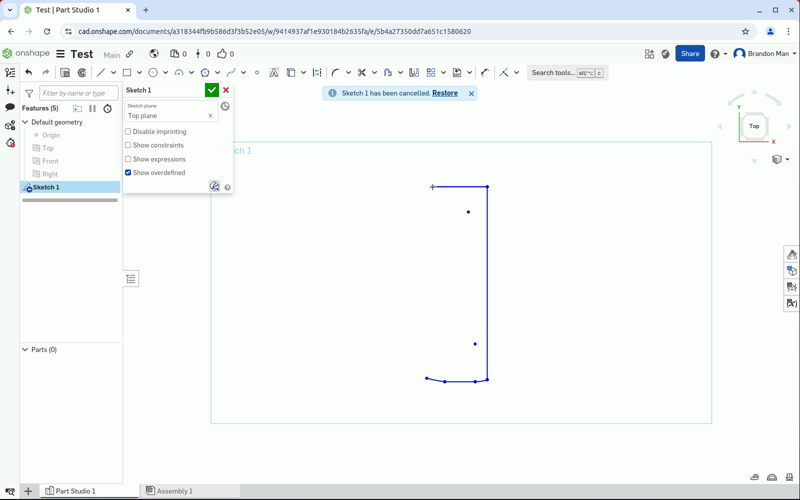
mouse_move(432, 186)
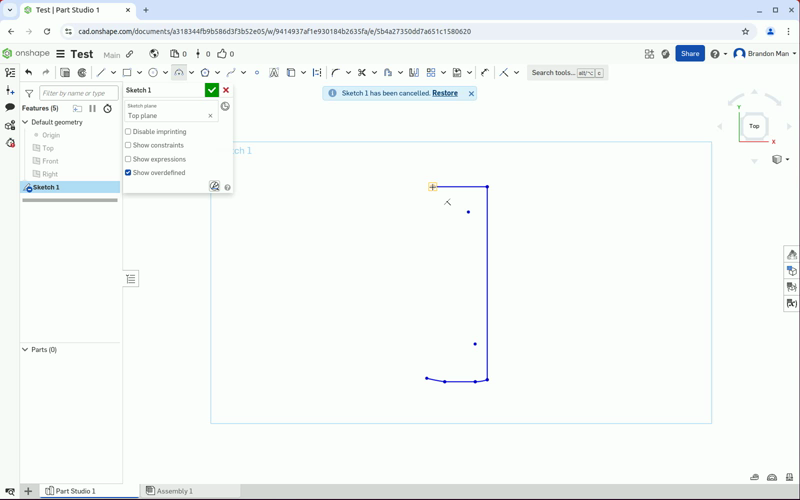
click(432, 186)
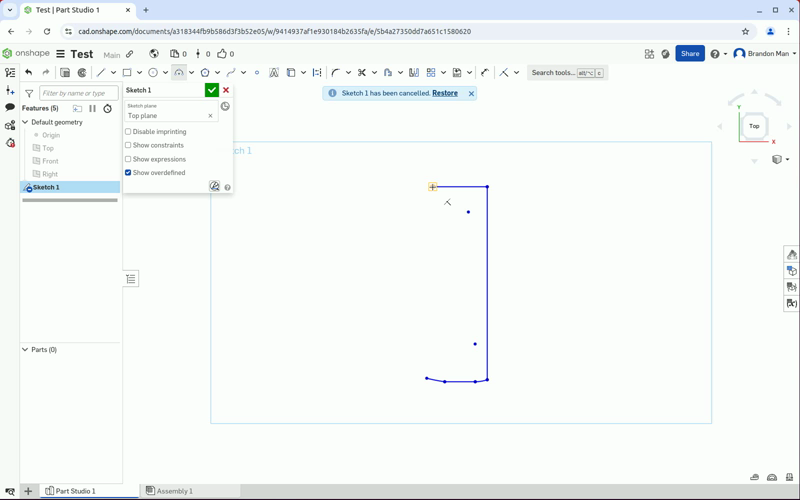
key_down(shift)
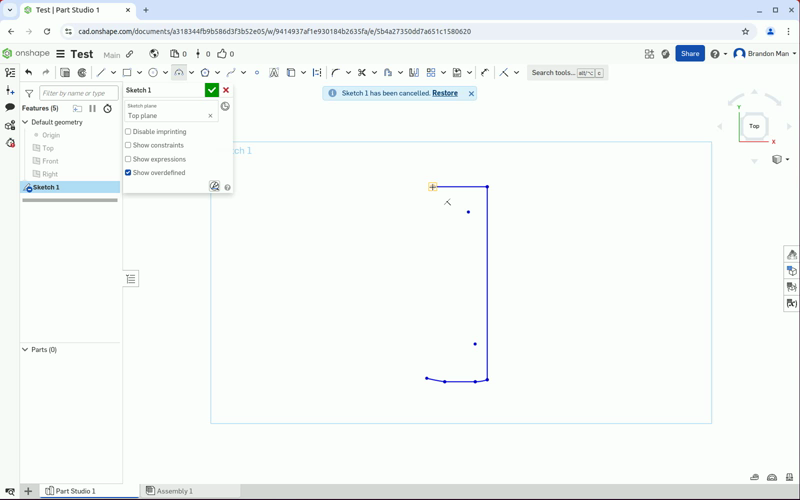
mouse_move(426, 188)
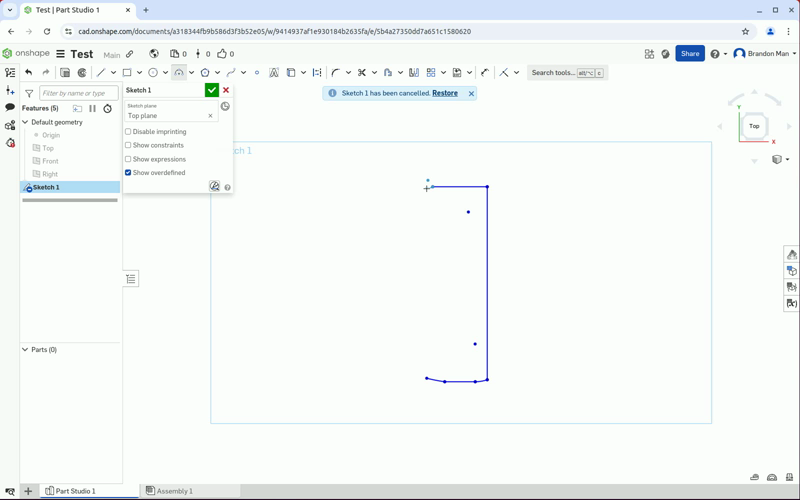
scroll(6)
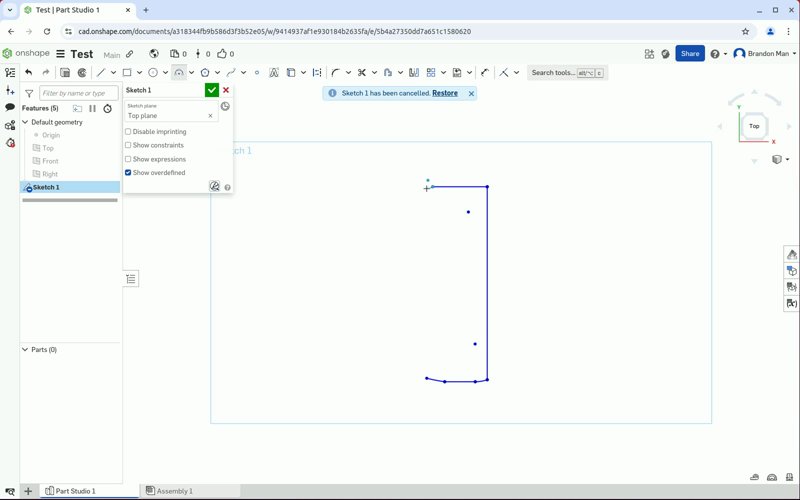
scroll(6)
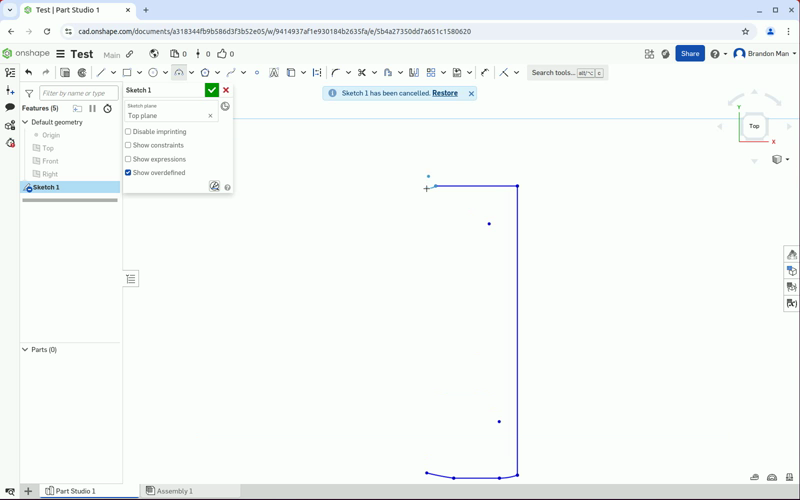
scroll(6)
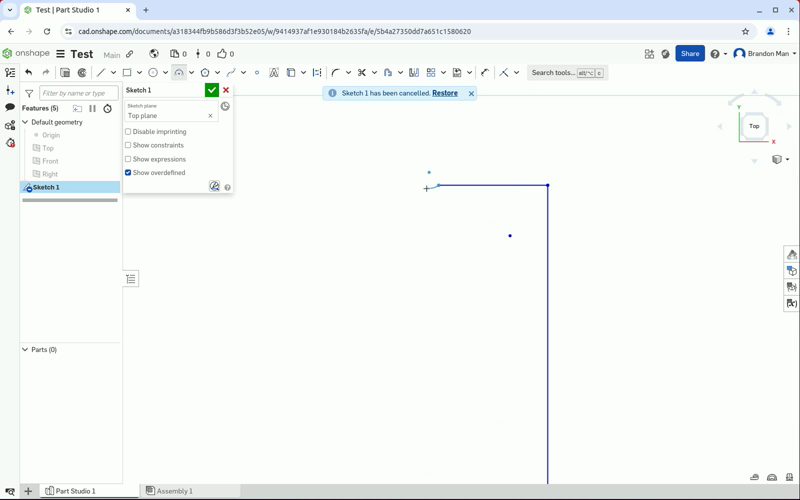
scroll(6)
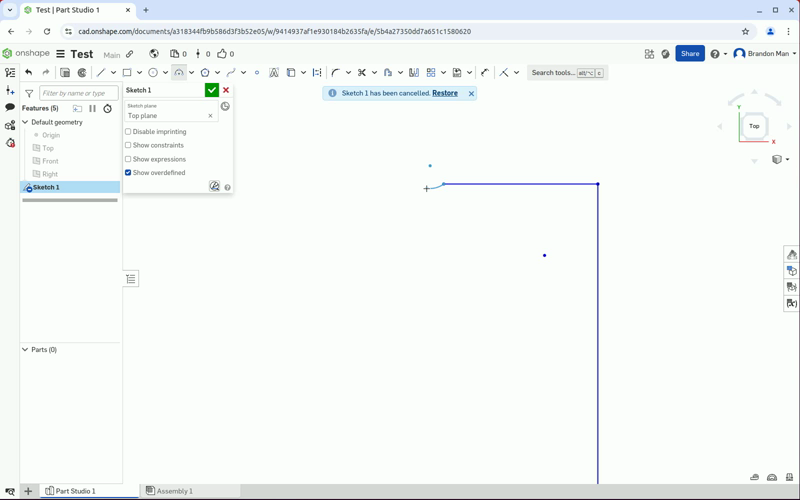
scroll(6)
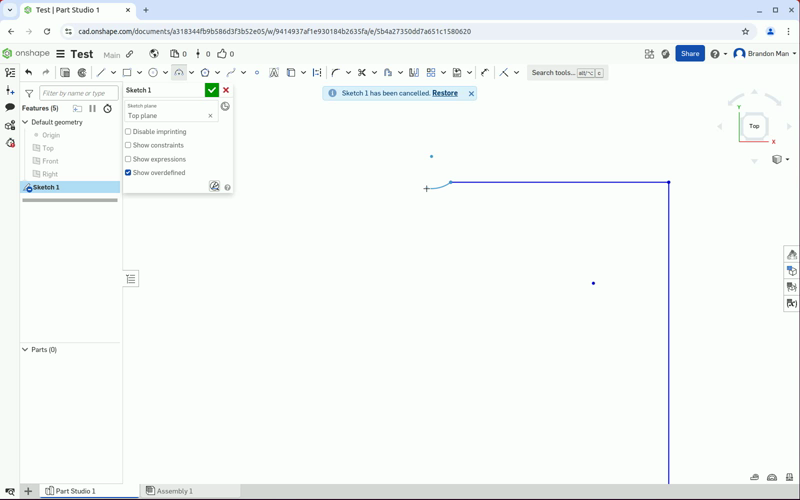
scroll(6)
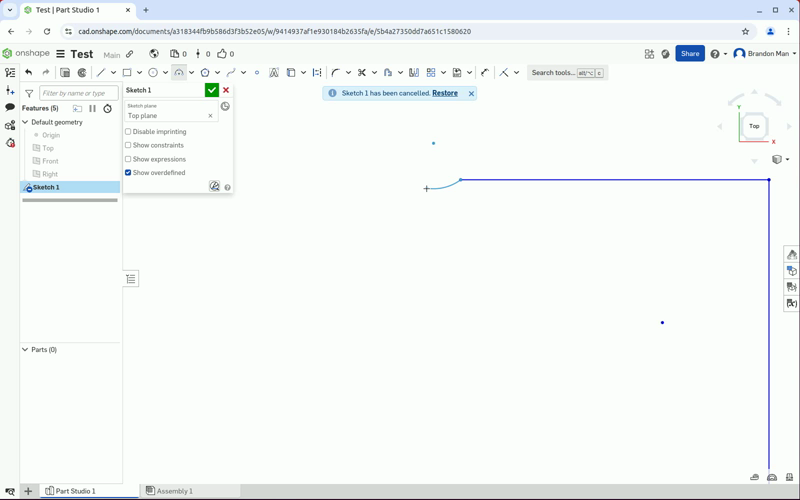
scroll(6)
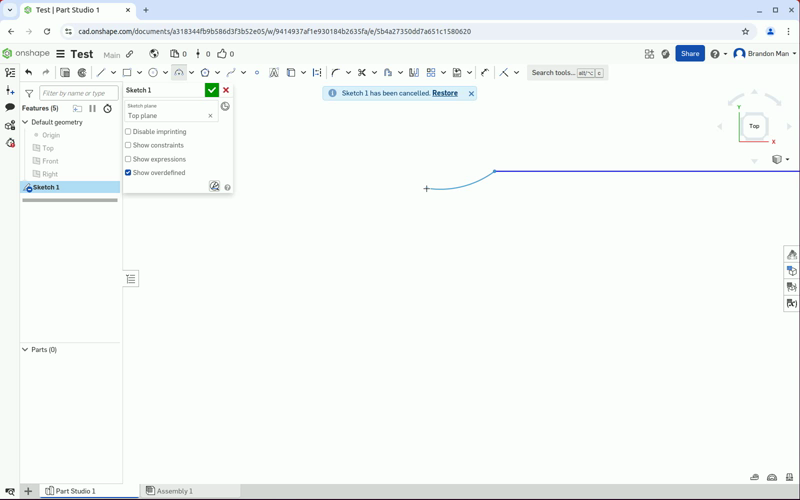
click(426, 188)
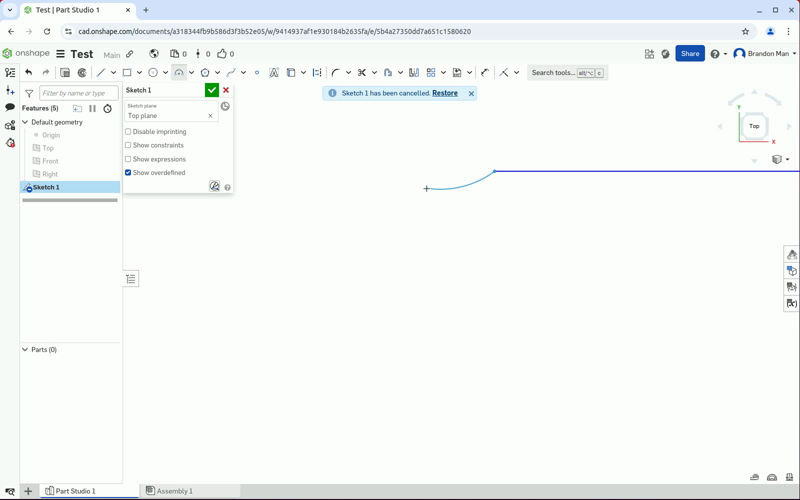
scroll(-6)
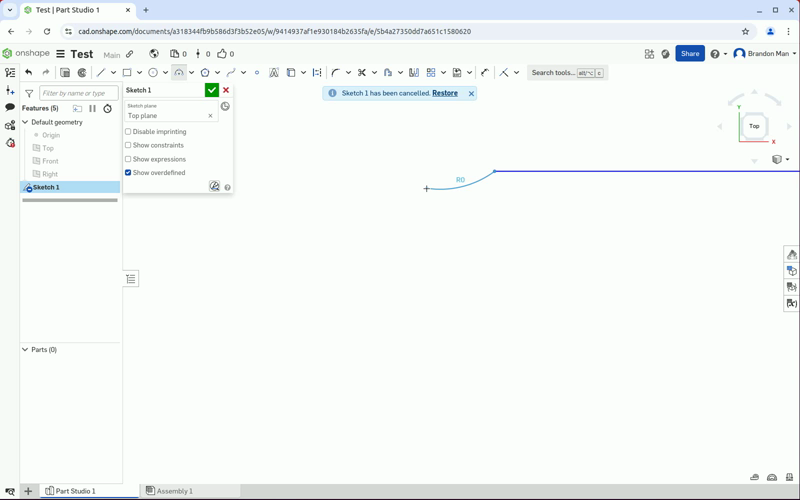
scroll(-6)
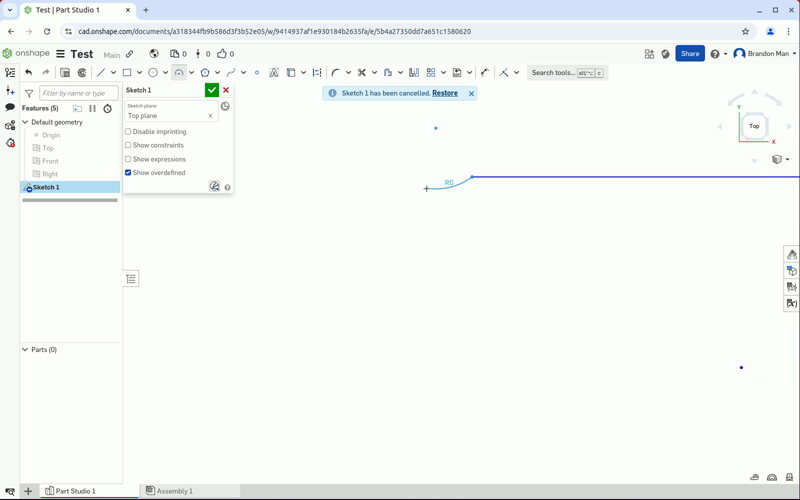
scroll(-6)
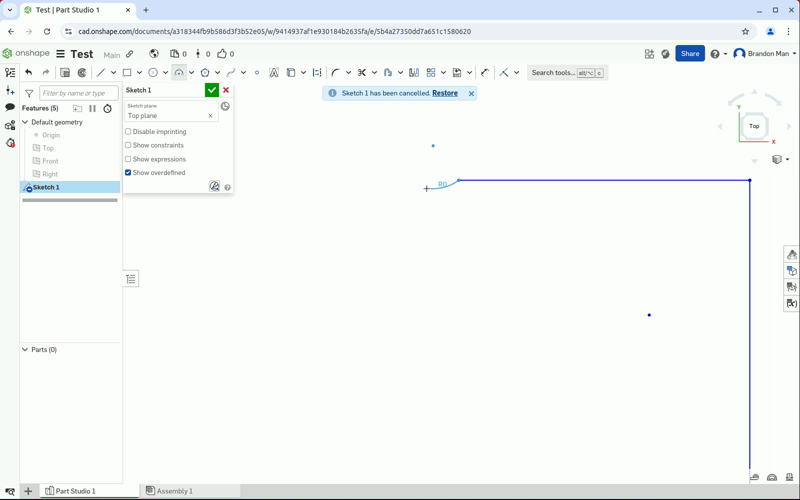
scroll(-6)
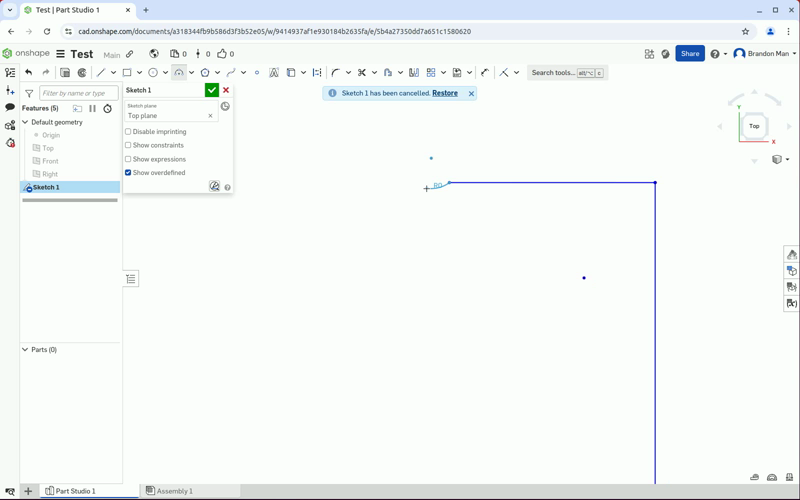
scroll(-6)
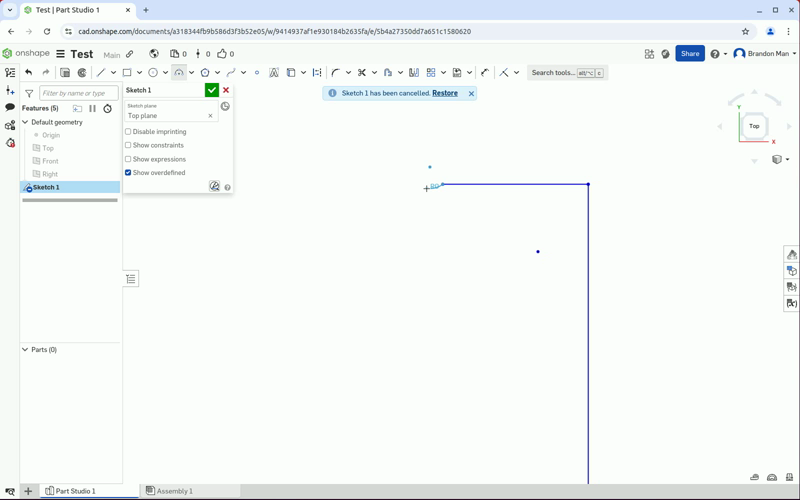
scroll(-6)
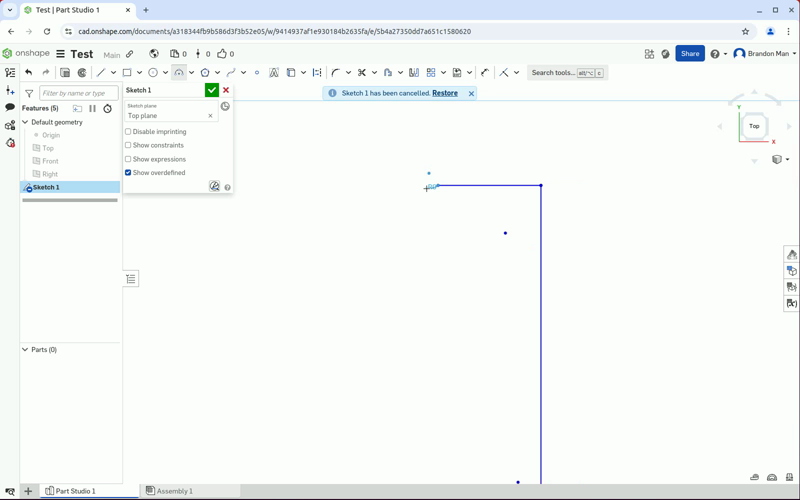
scroll(-6)
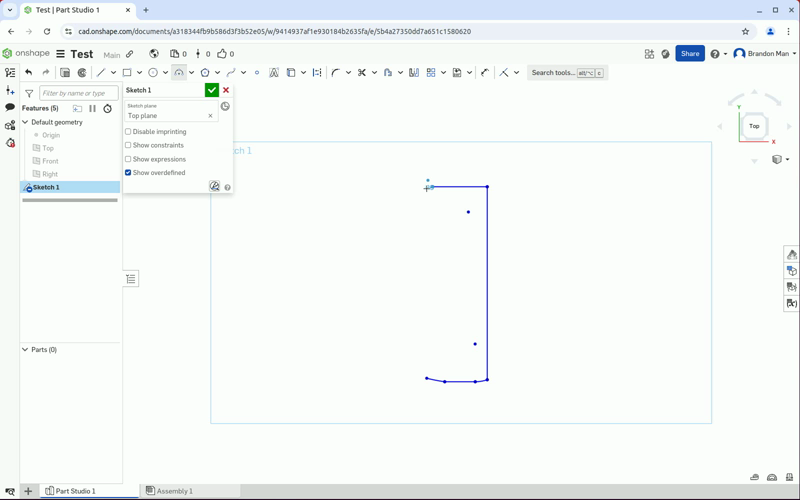
mouse_move(429, 187)
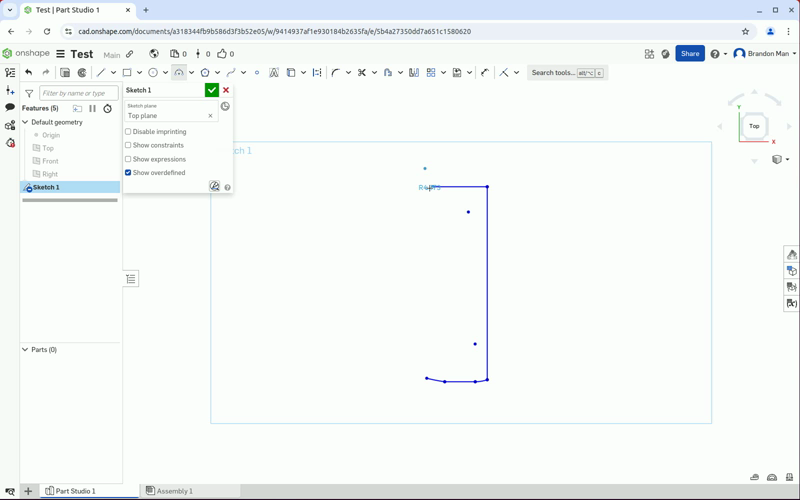
scroll(6)
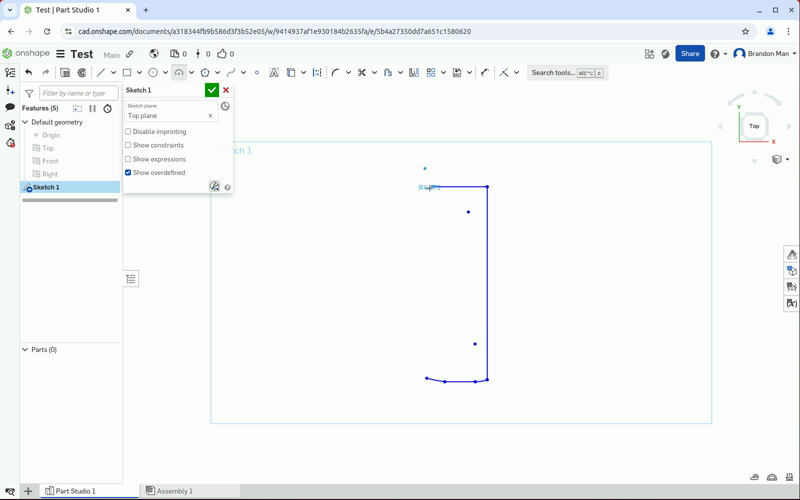
scroll(6)
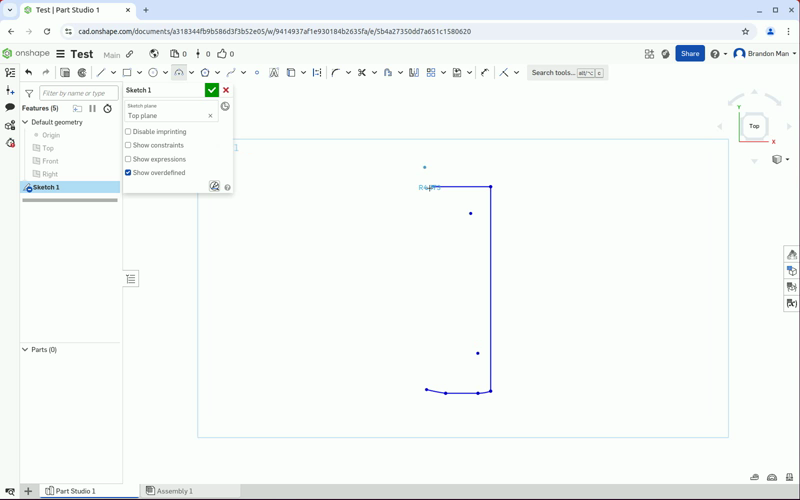
scroll(6)
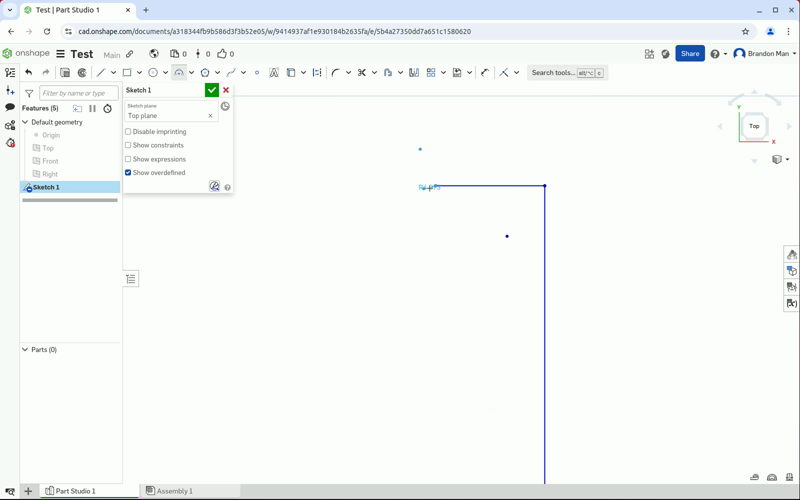
scroll(6)
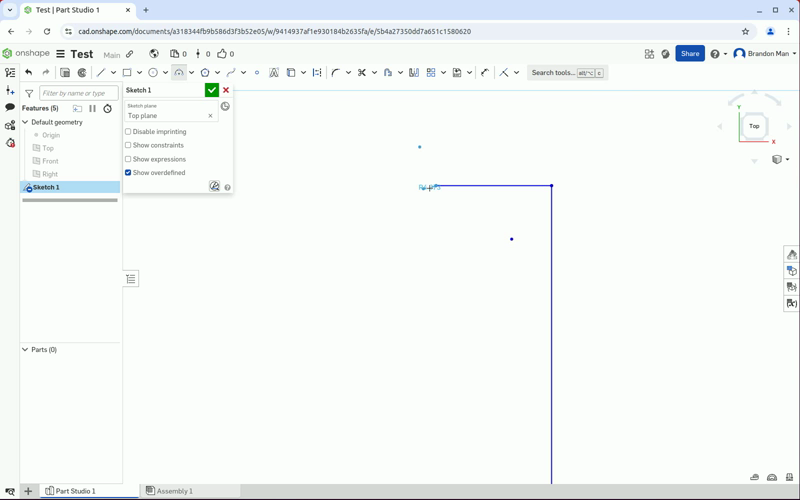
scroll(6)
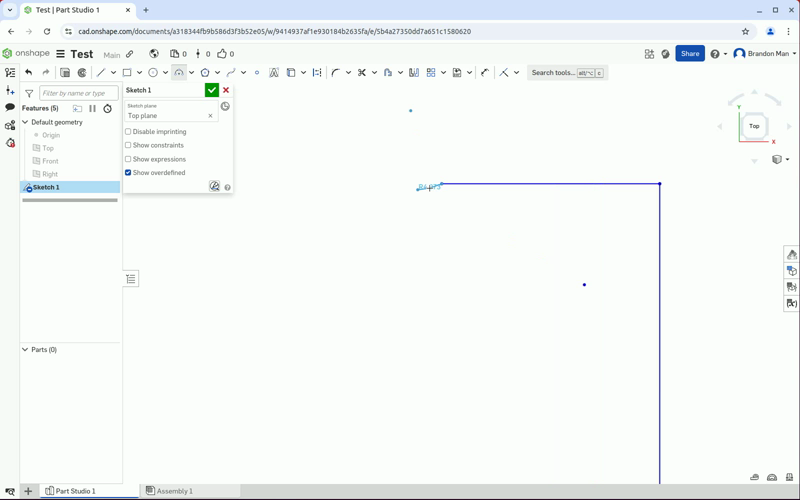
scroll(6)
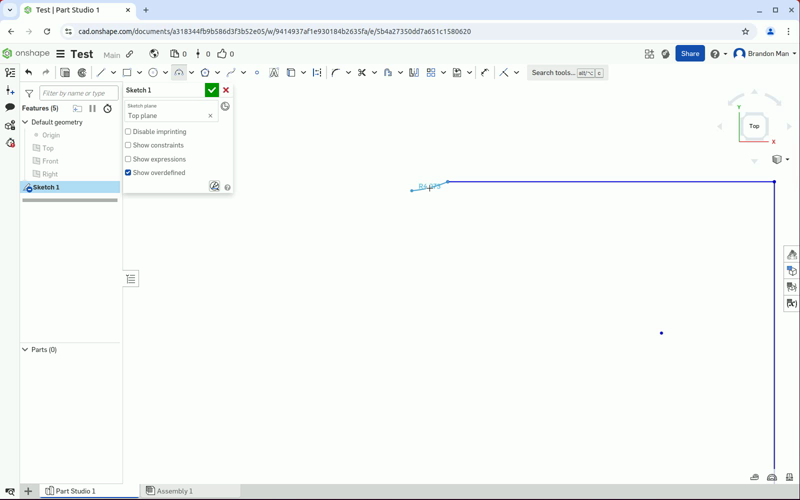
scroll(6)
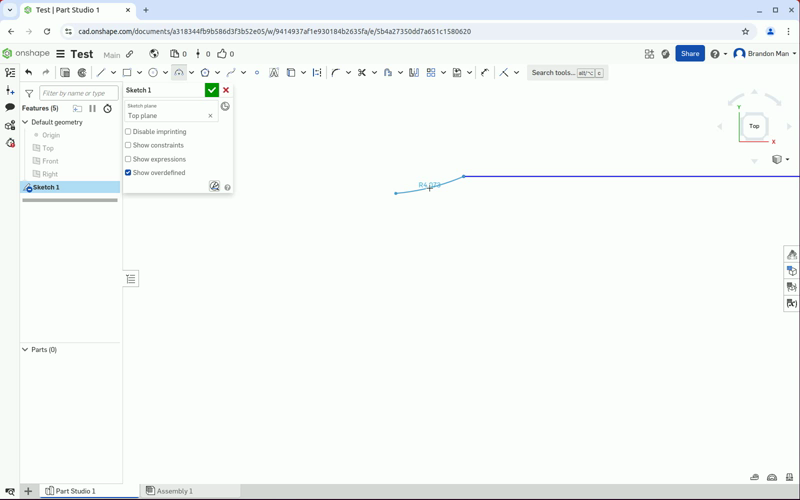
click(429, 187)
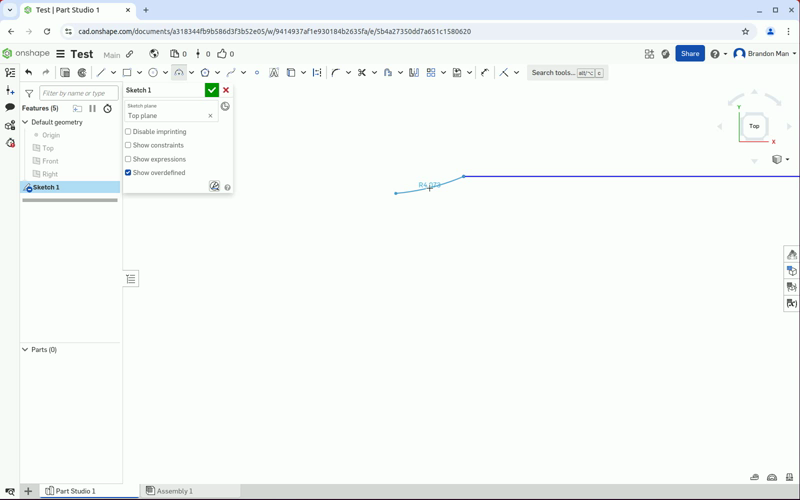
scroll(-6)
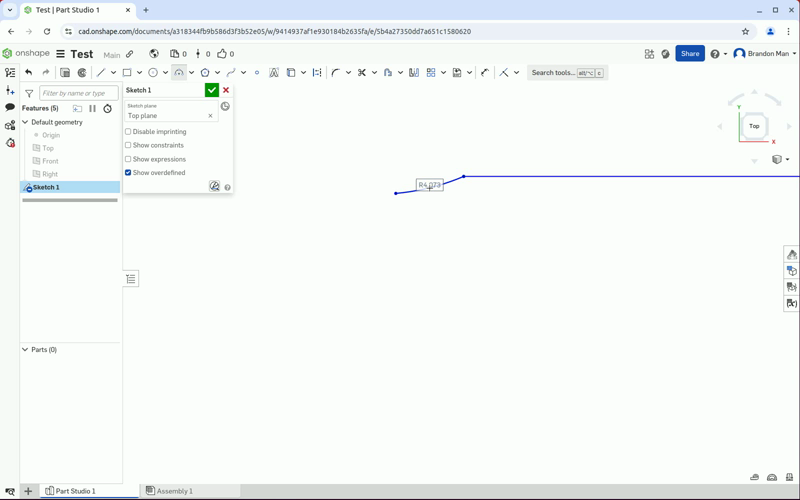
scroll(-6)
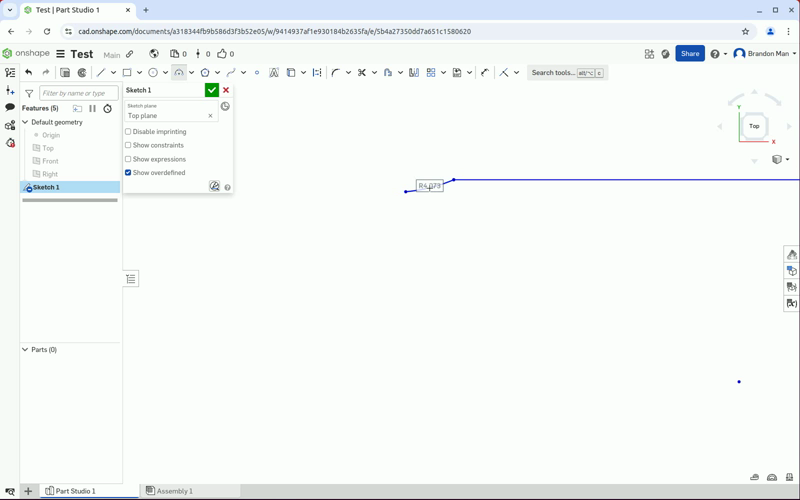
scroll(-6)
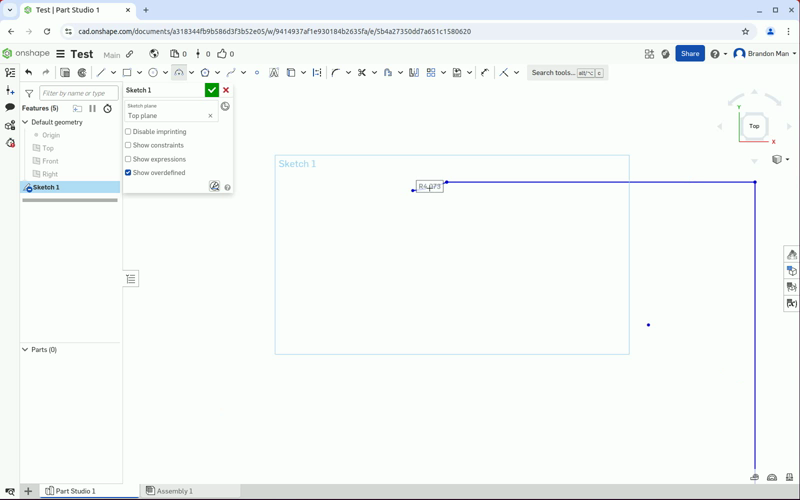
scroll(-6)
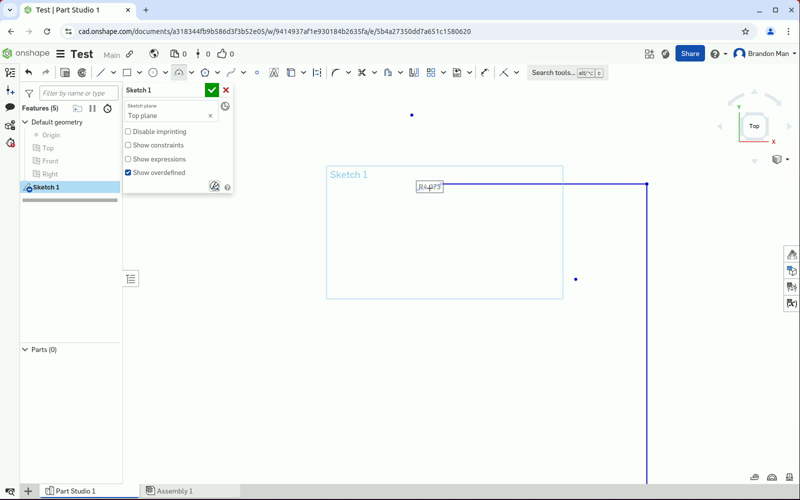
scroll(-6)
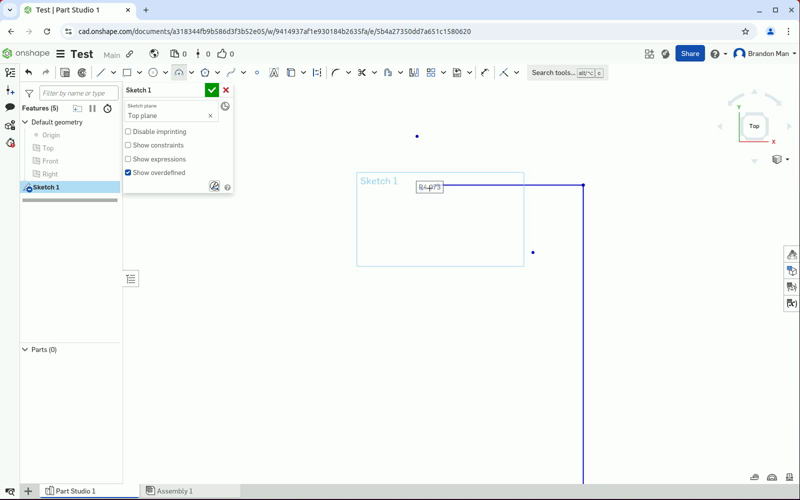
scroll(-6)
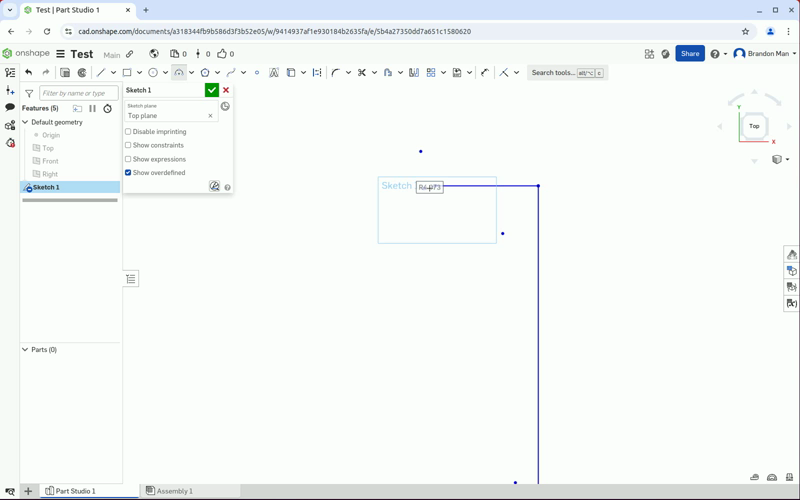
scroll(-6)
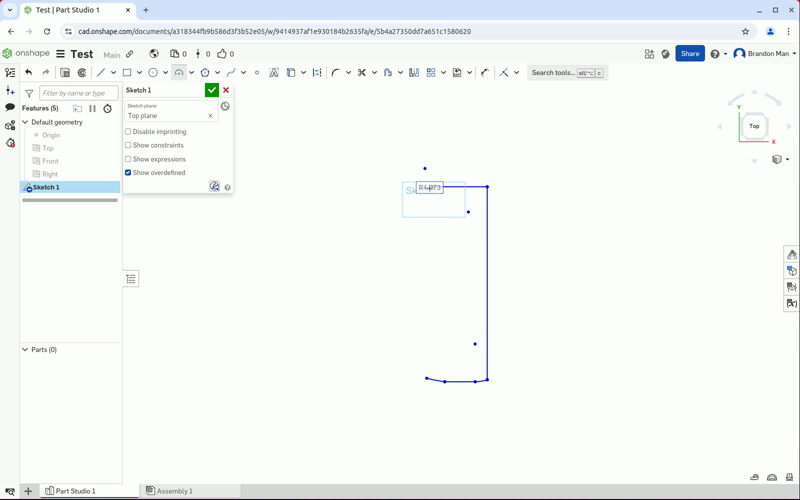
key_up(shift)
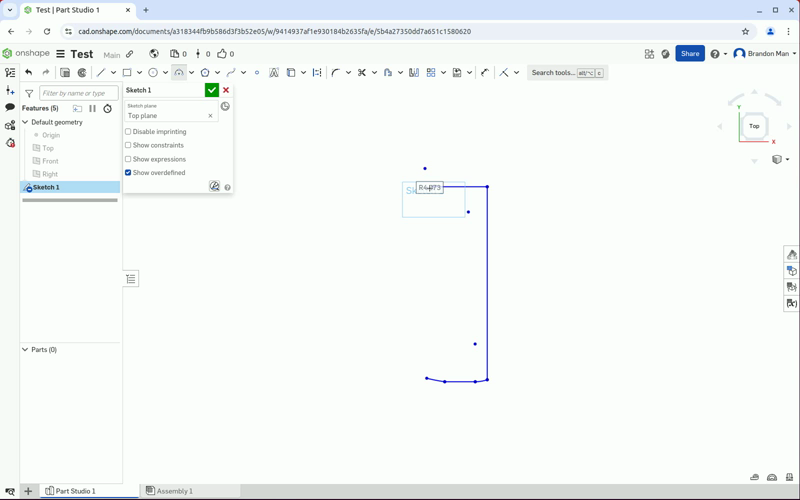
key(esc)
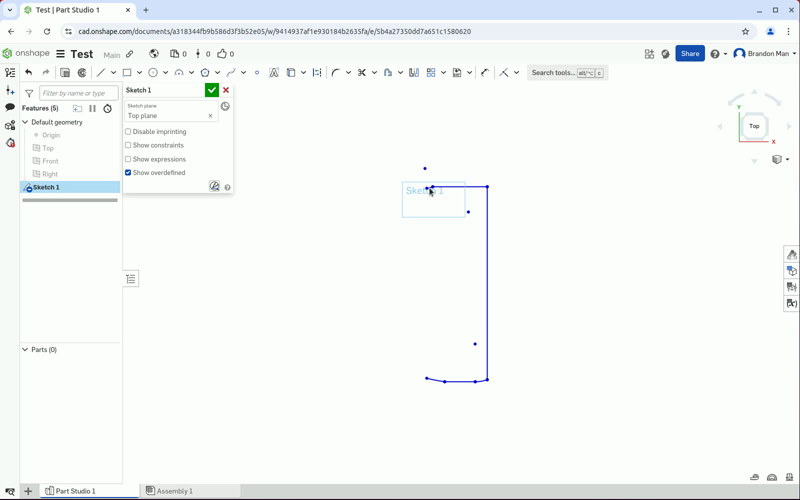
key(l)
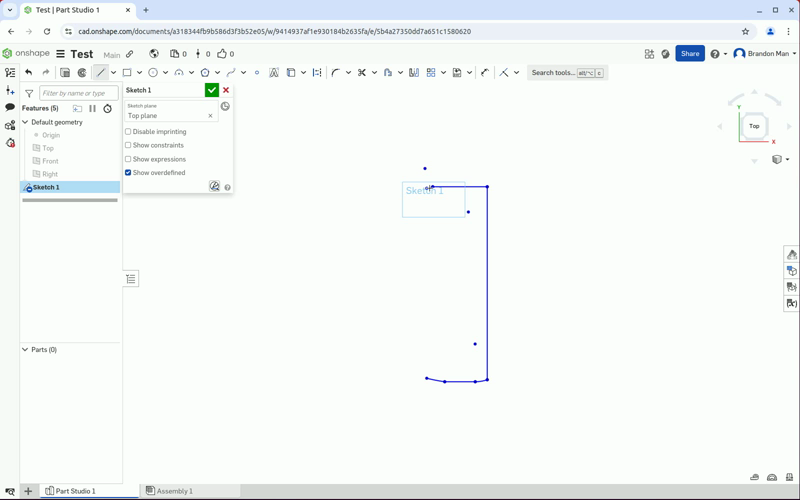
mouse_move(426, 188)
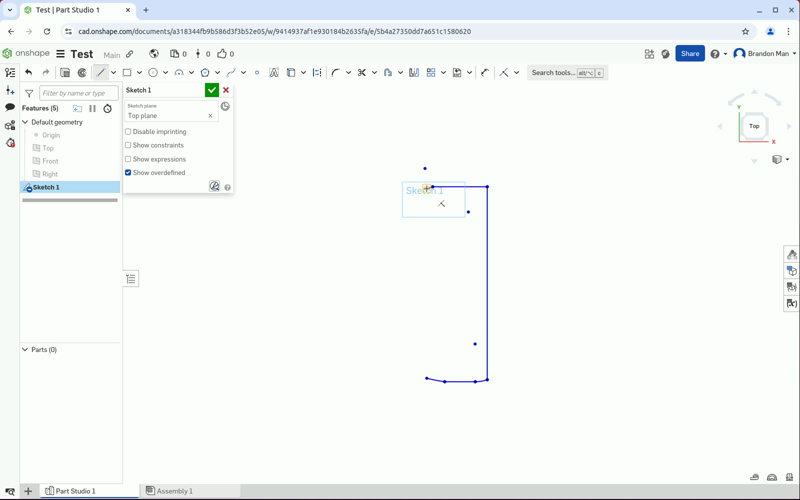
scroll(6)
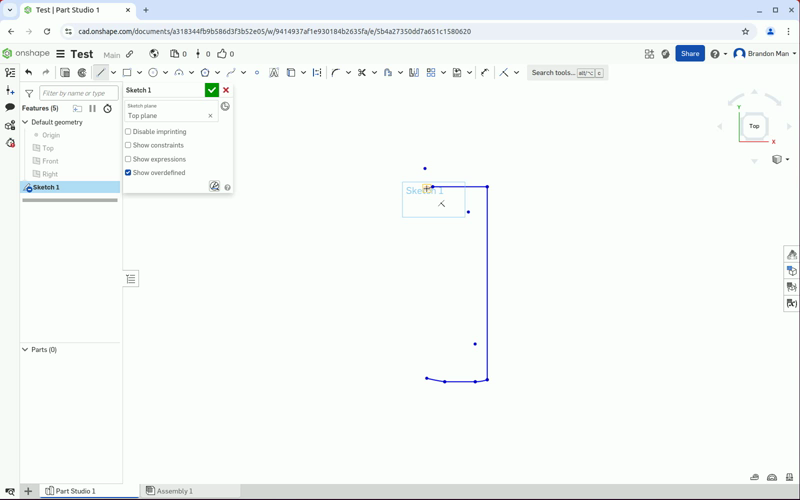
scroll(6)
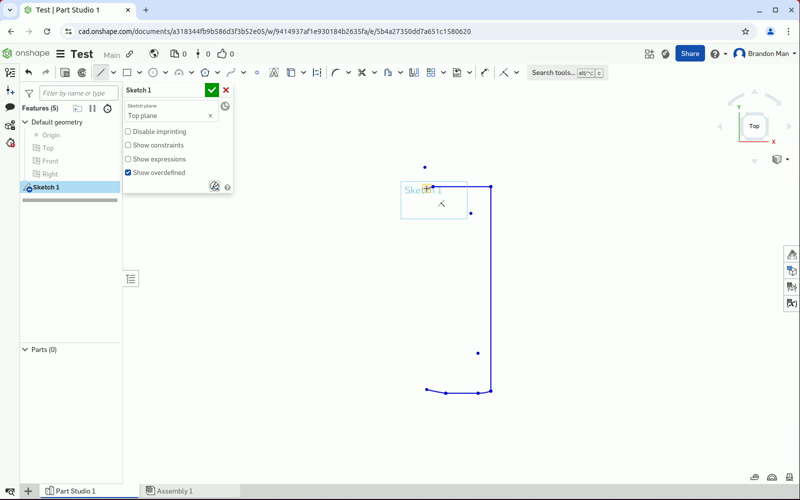
scroll(6)
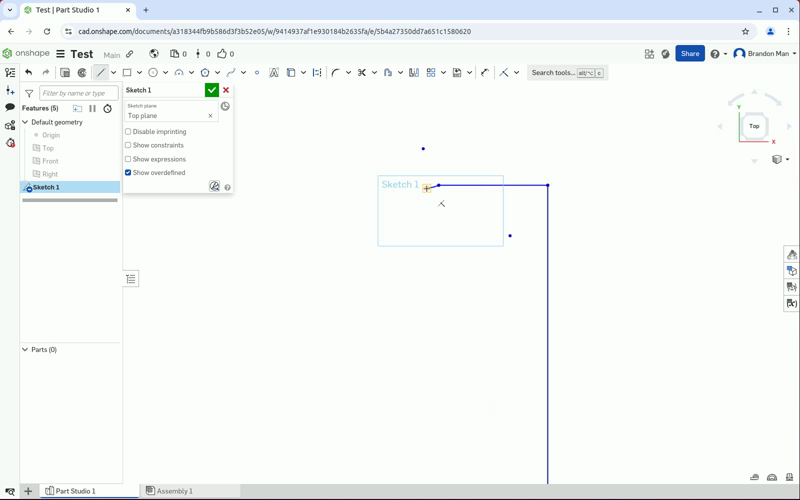
scroll(6)
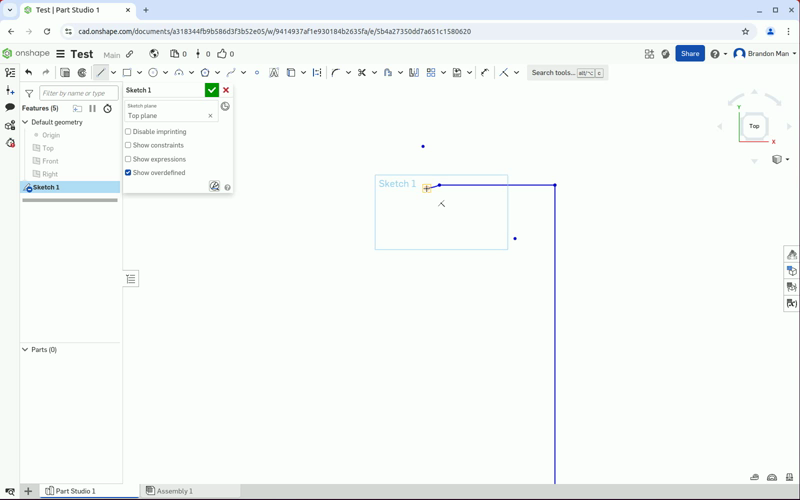
scroll(6)
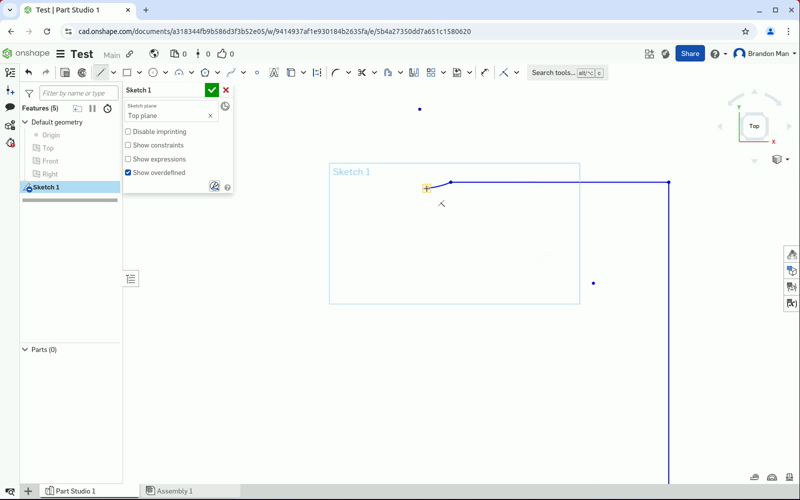
scroll(6)
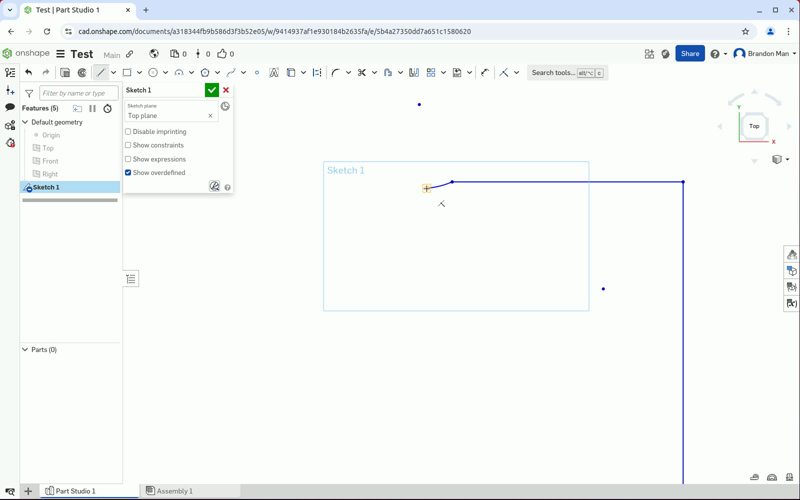
scroll(6)
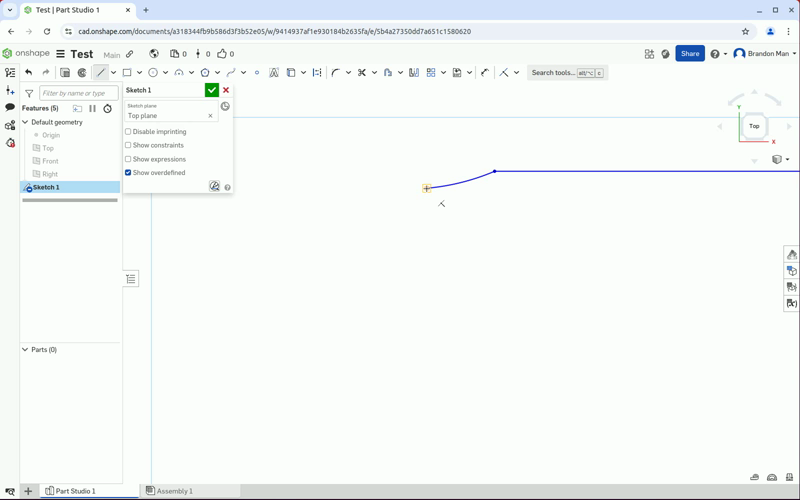
click(426, 188)
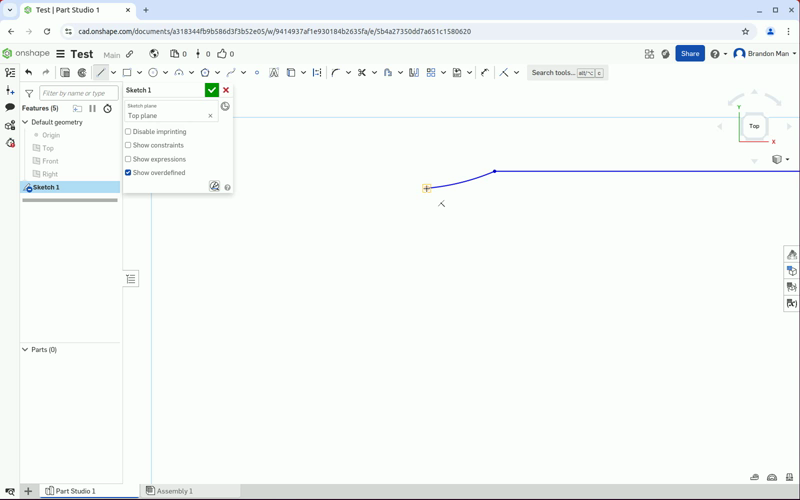
scroll(-6)
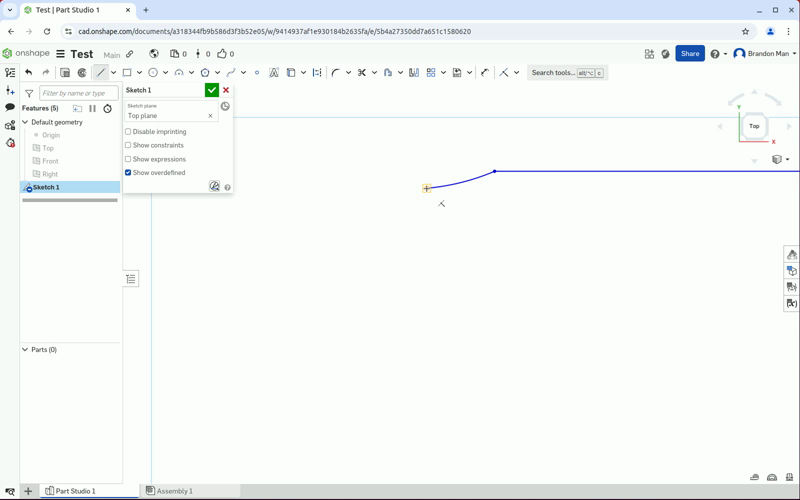
scroll(-6)
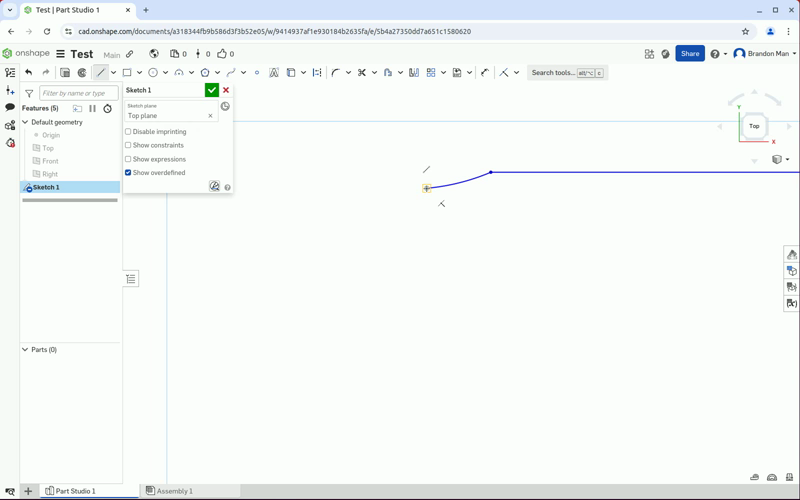
scroll(-6)
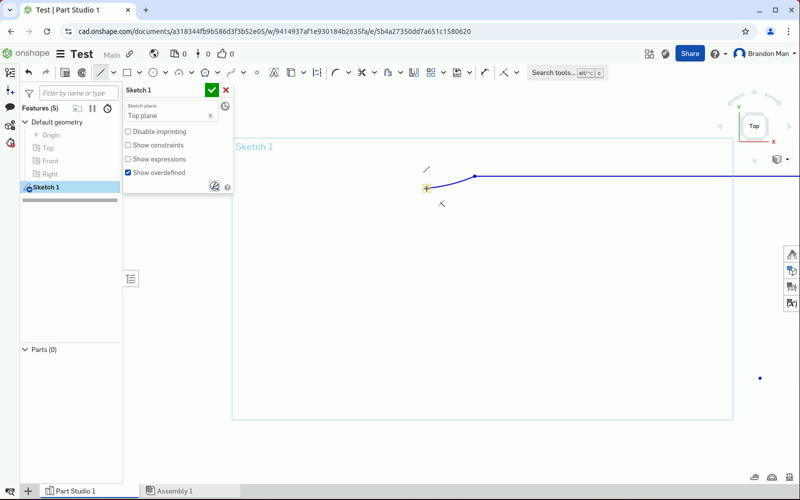
scroll(-6)
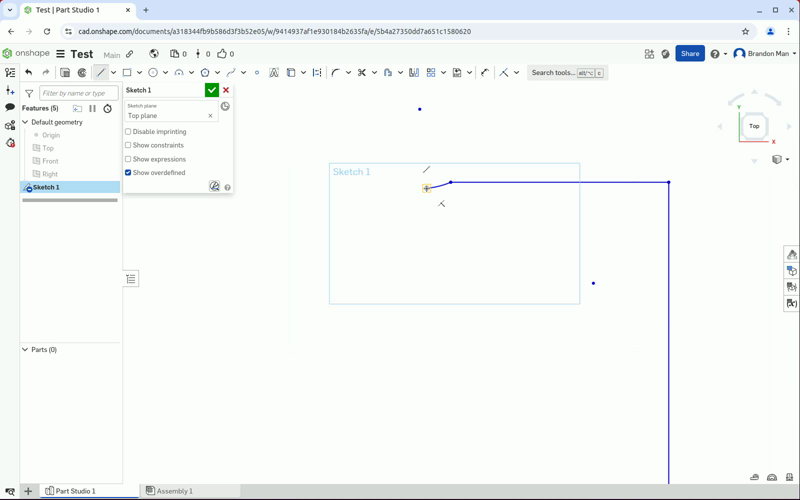
scroll(-6)
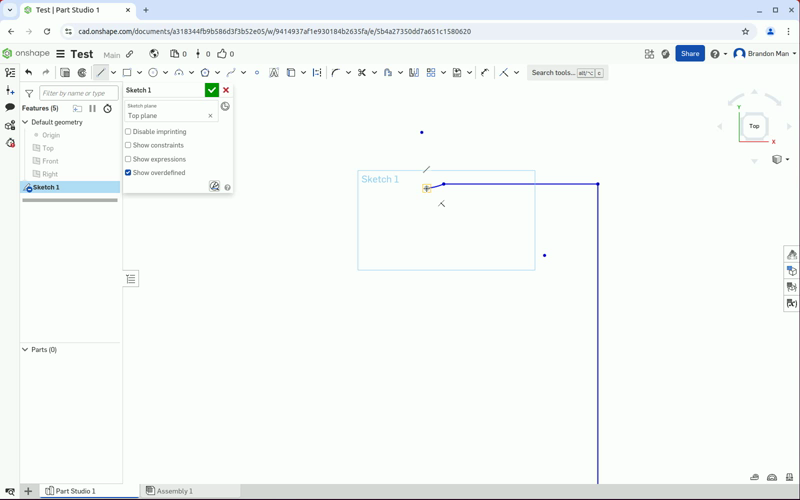
scroll(-6)
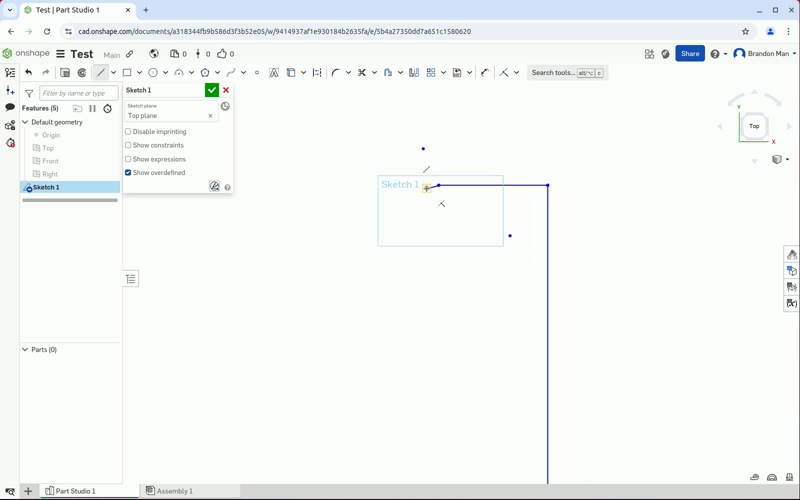
scroll(-6)
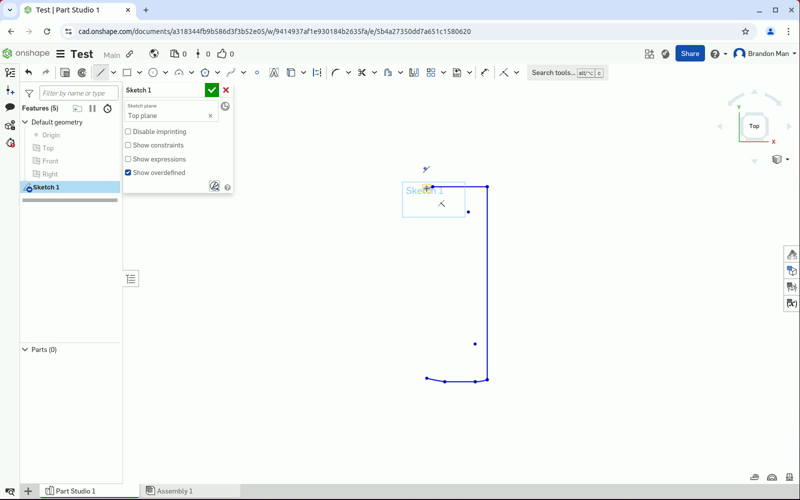
key_down(shift)
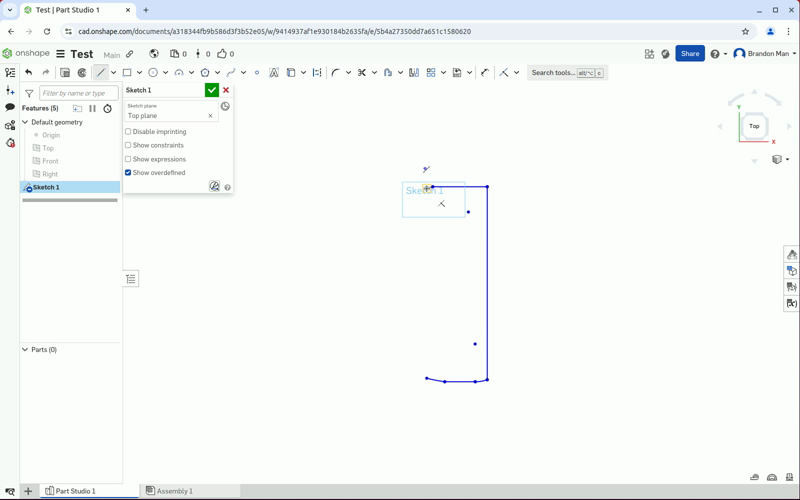
mouse_move(426, 378)
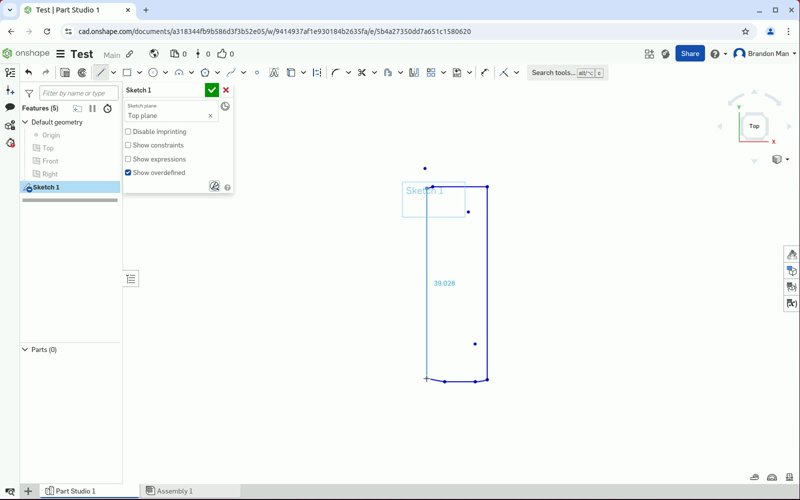
key_up(shift)
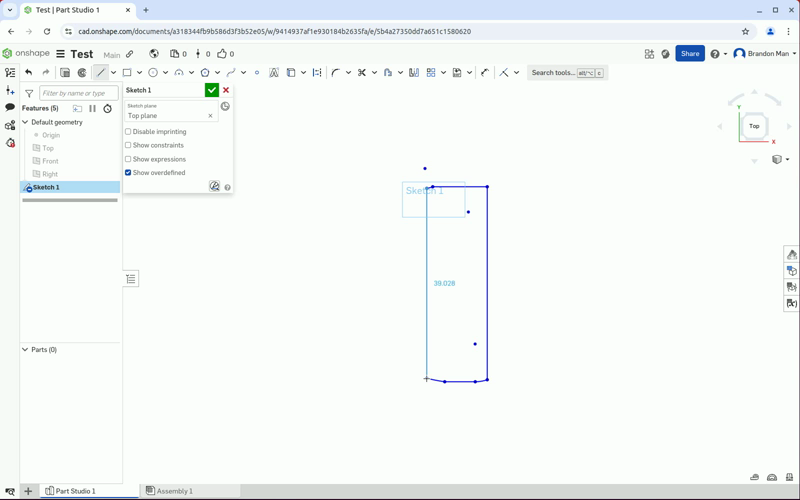
click(426, 378)
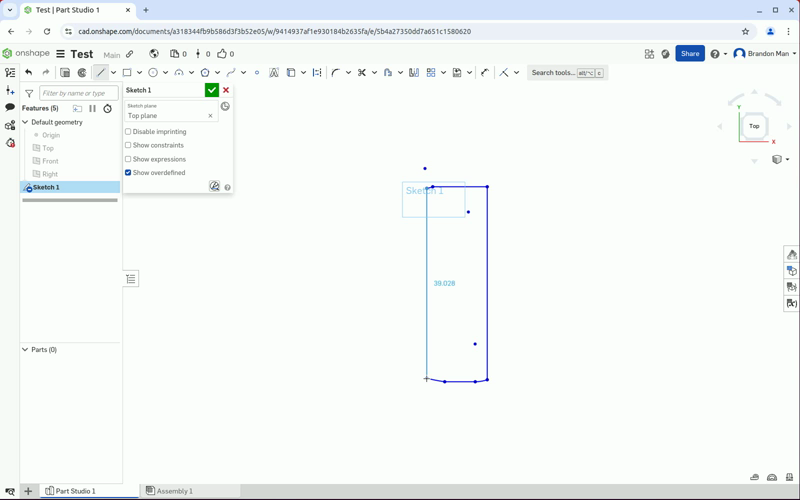
key(esc)
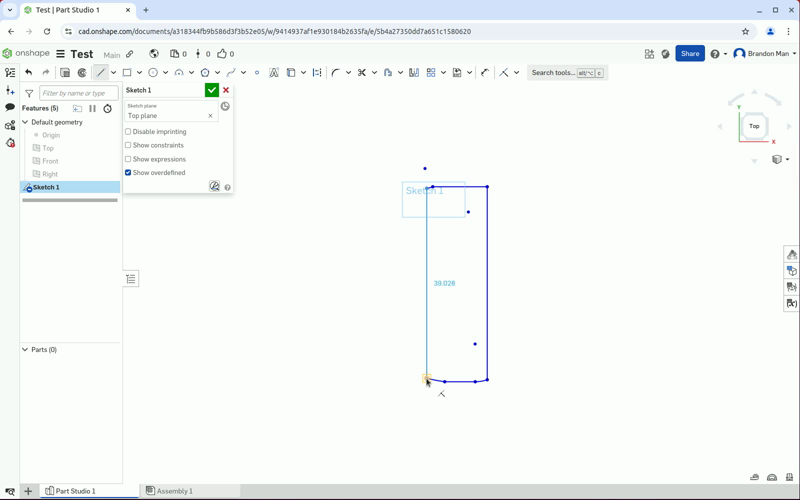
mouse_move(470, 367)
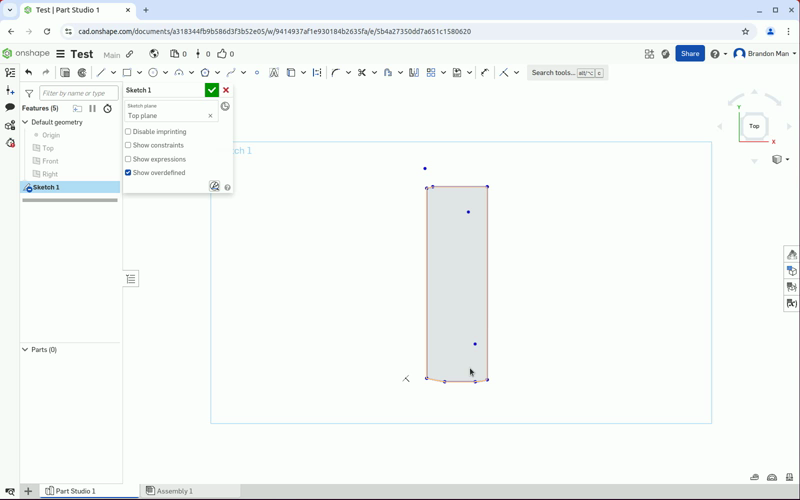
click(470, 367)
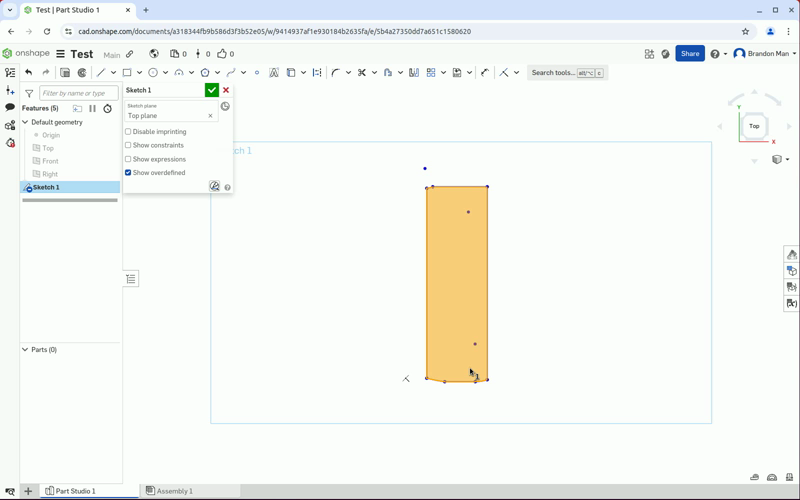
mouse_move(73, 352)
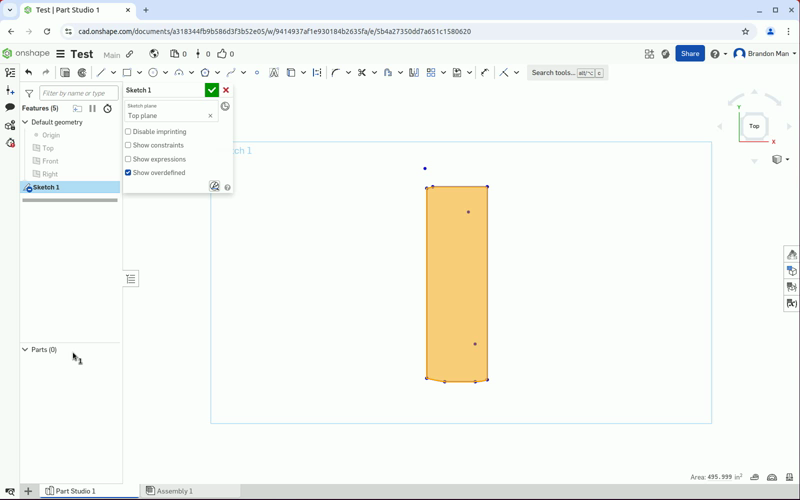
key(shift+y)
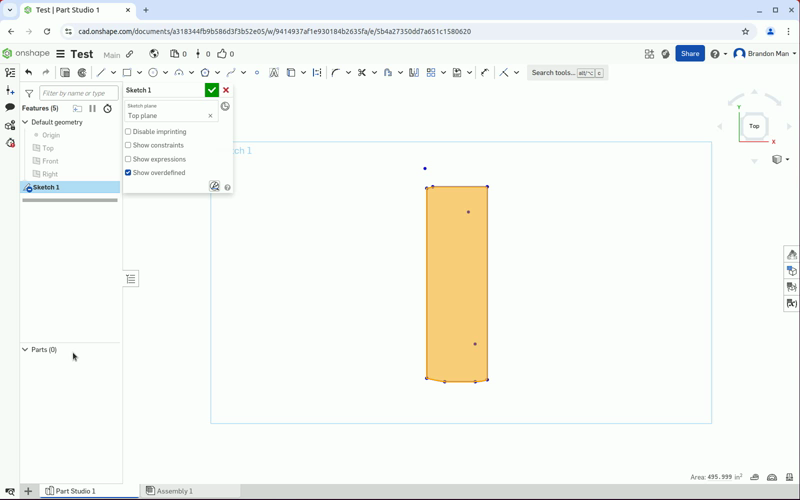
key(shift+e)
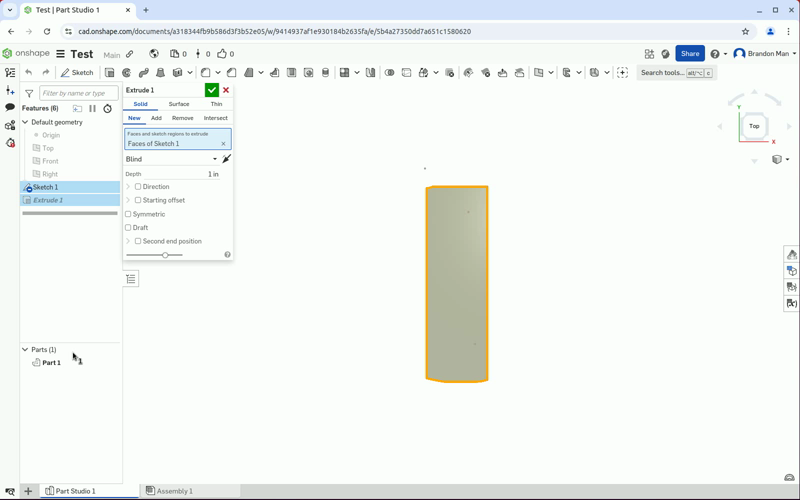
mouse_move(143, 106)
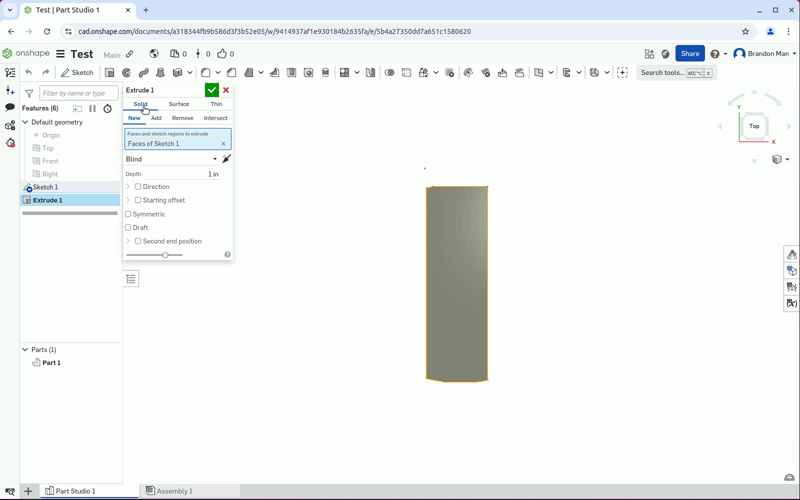
click(143, 106)
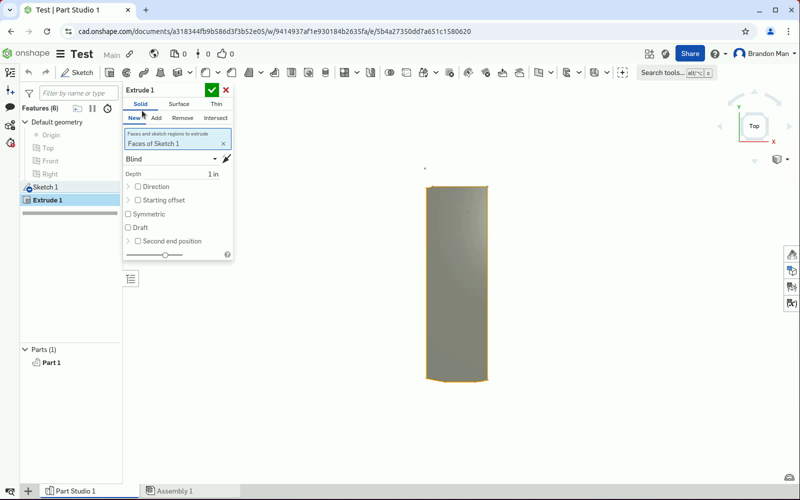
mouse_move(137, 120)
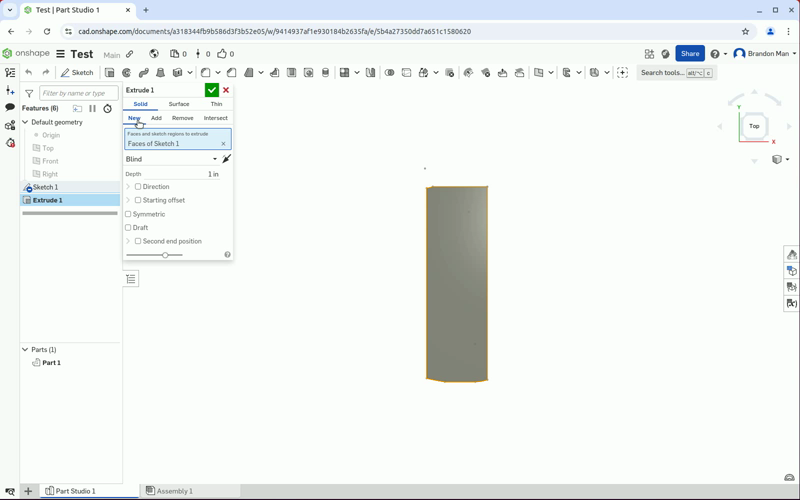
click(137, 120)
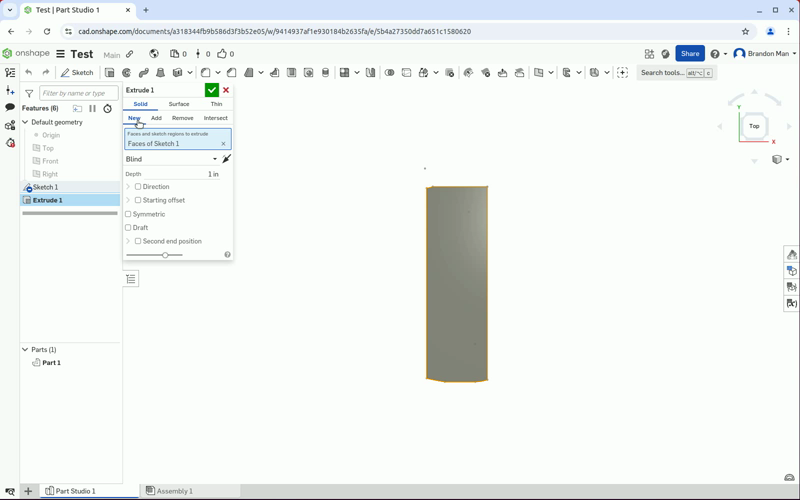
key(tab, 4)
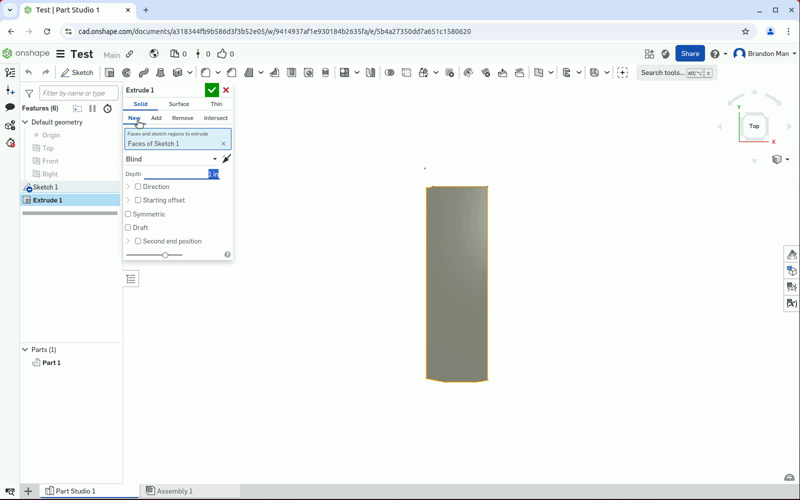
text(12.036)
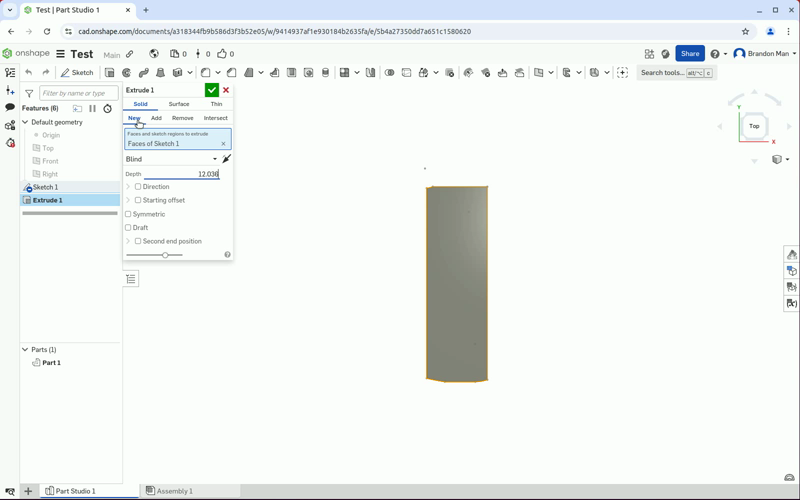
key(enter)
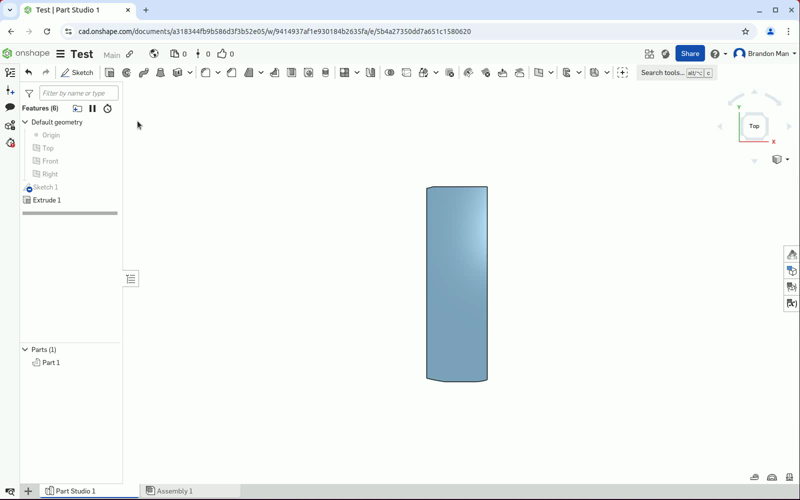
key(shift+h)
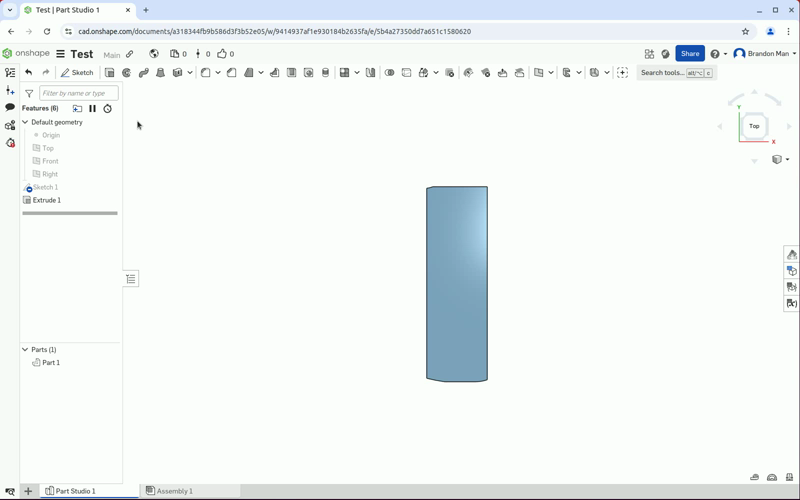
key(shift+h)
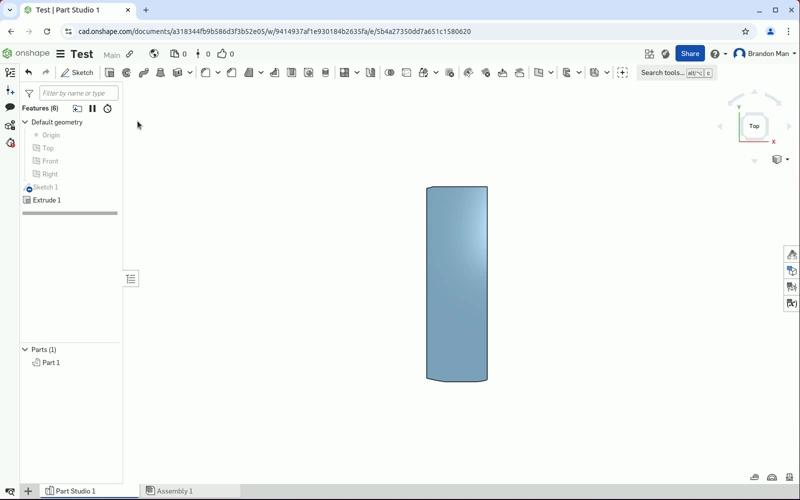
mouse_move(73, 189)
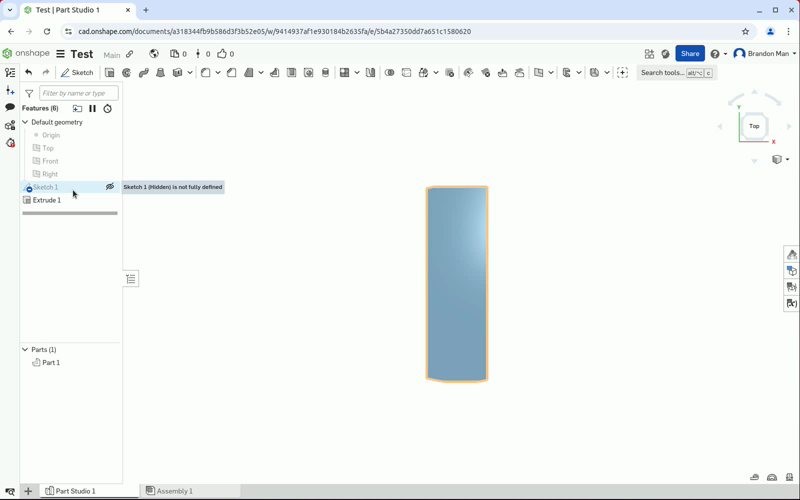
click(73, 189)
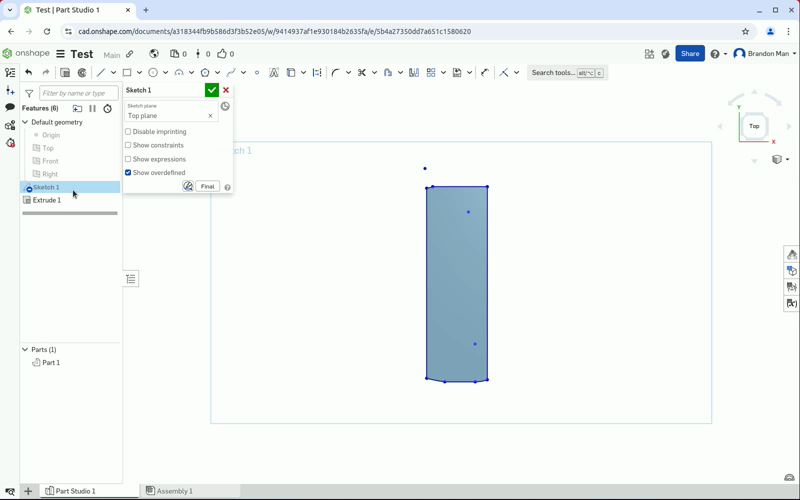
mouse_move(229, 92)
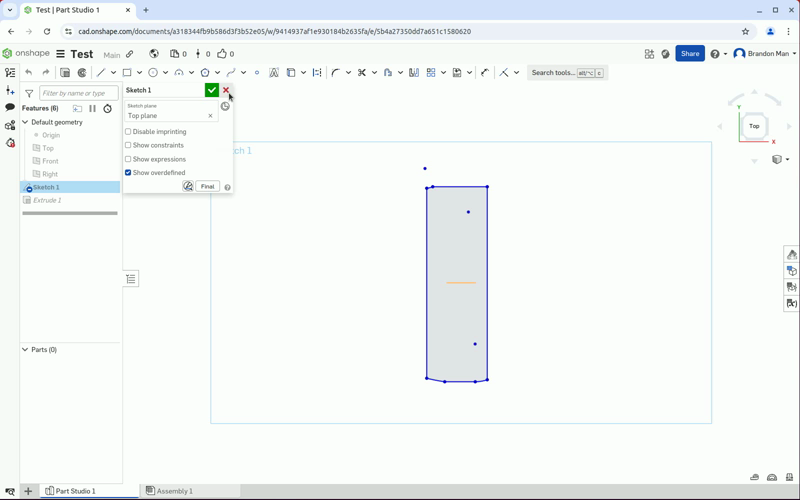
click(229, 92)
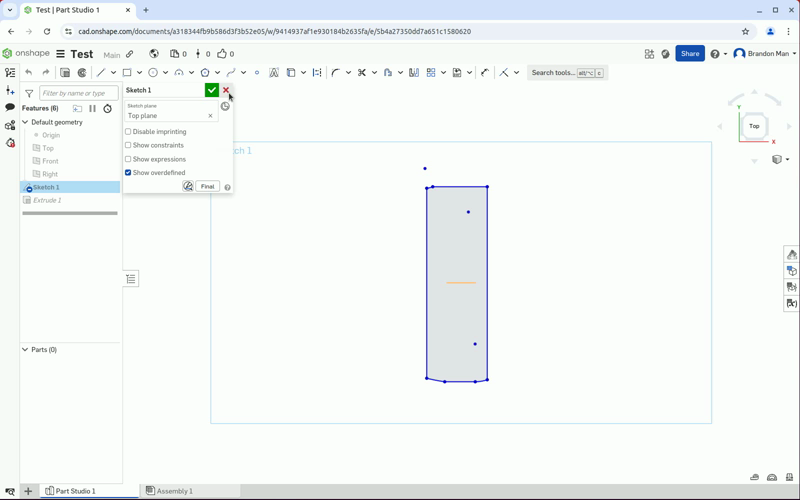
key(shift+s)
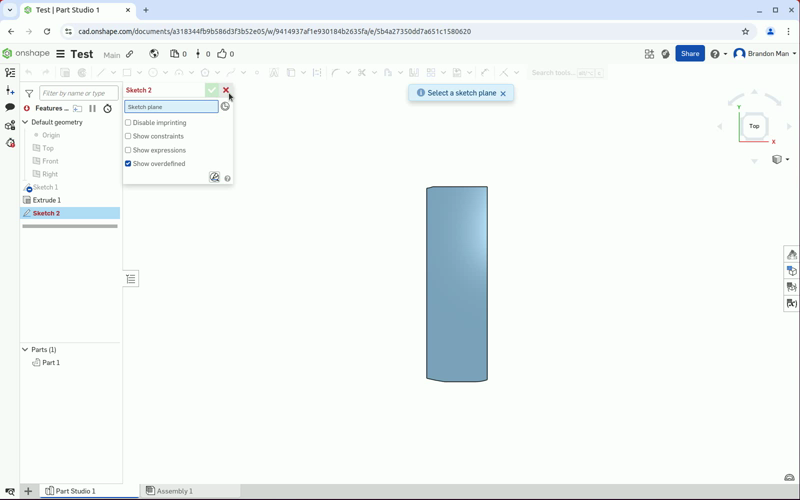
mouse_move(73, 150)
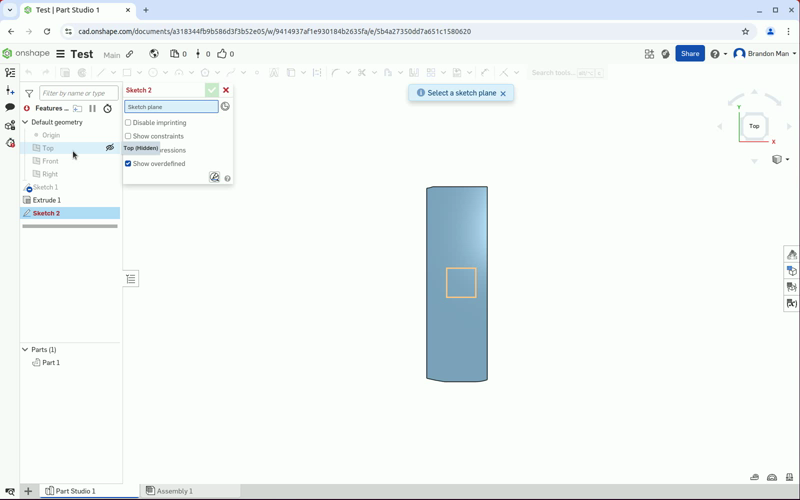
click(73, 150)
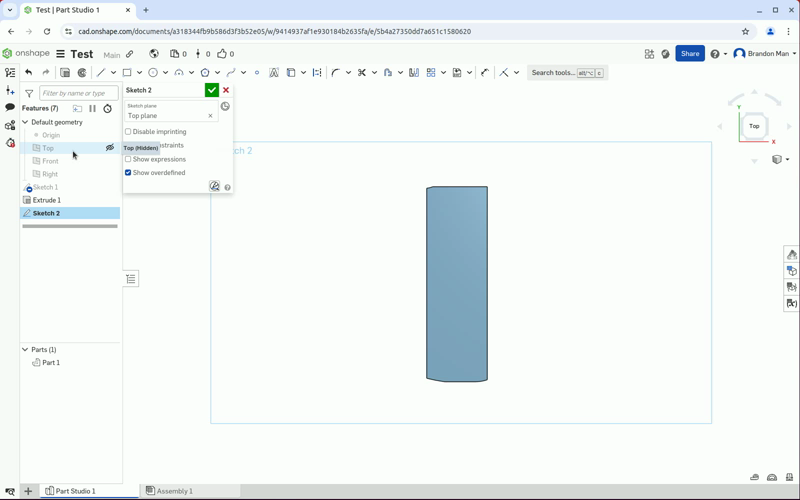
mouse_move(73, 352)
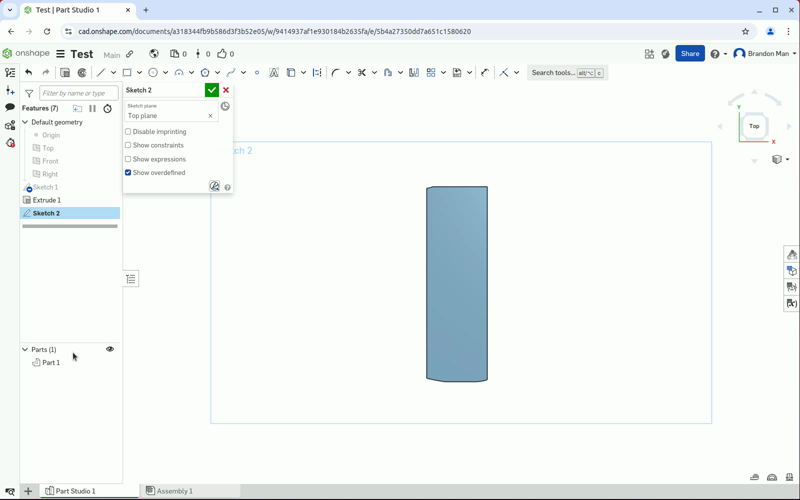
key(y)
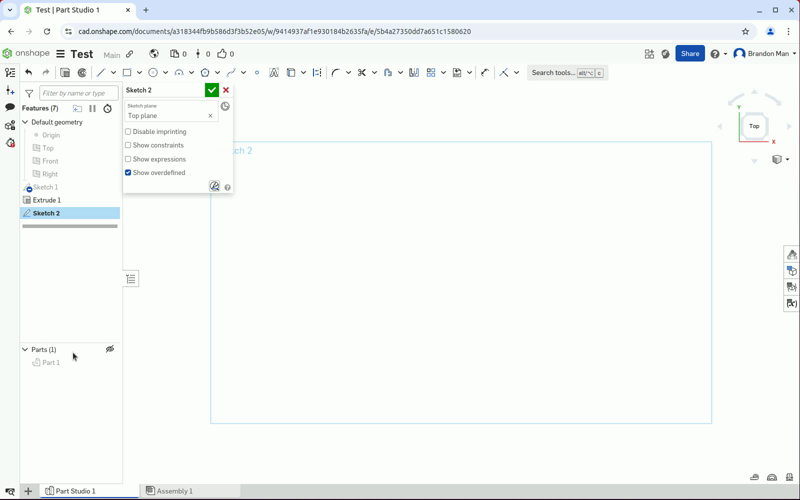
key(c)
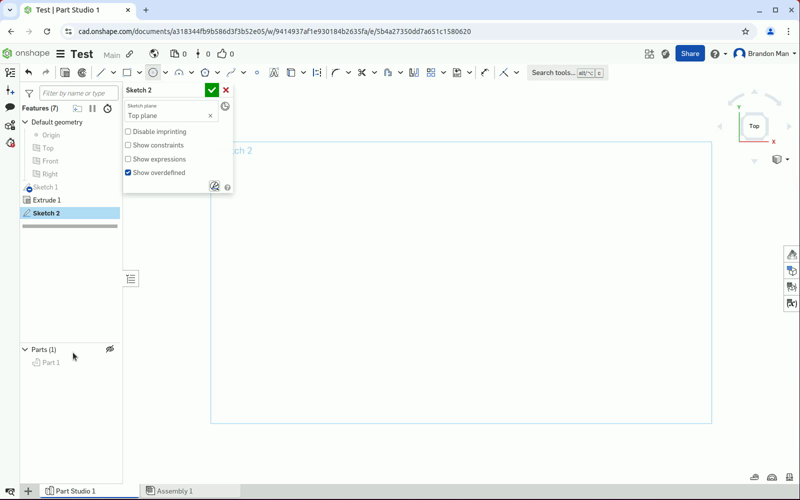
key_down(shift)
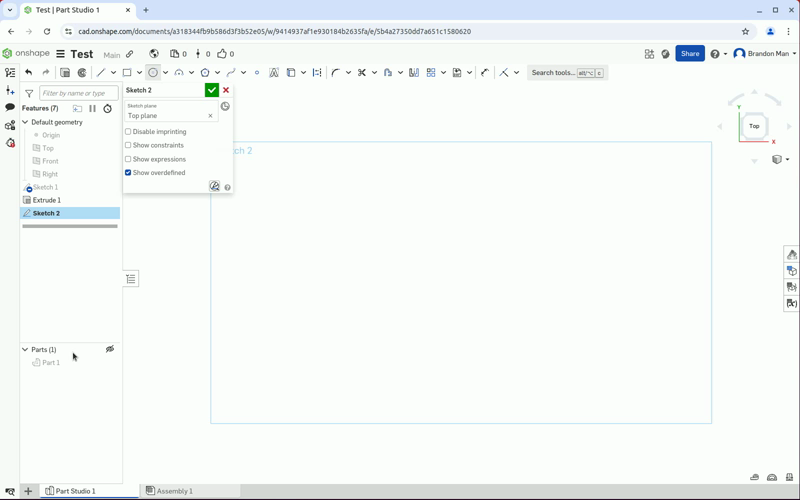
mouse_move(461, 282)
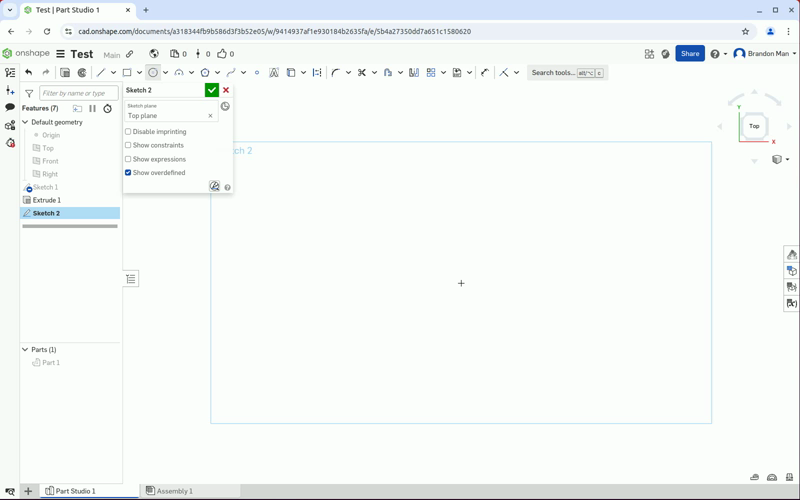
click(461, 282)
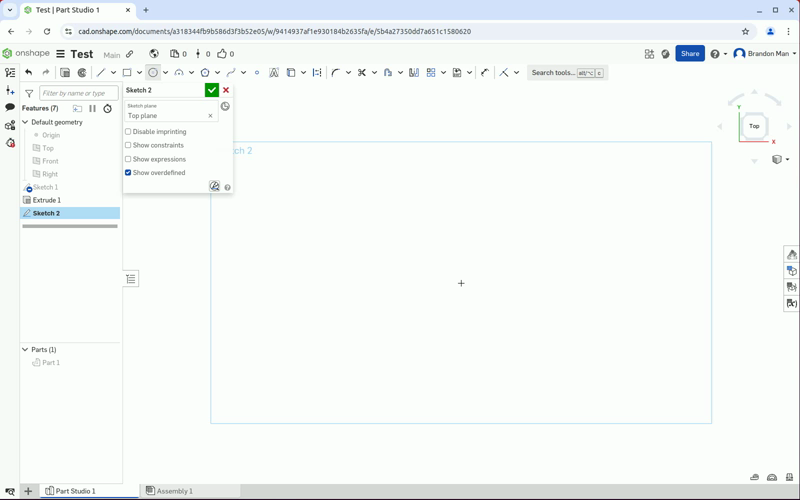
key_up(shift)
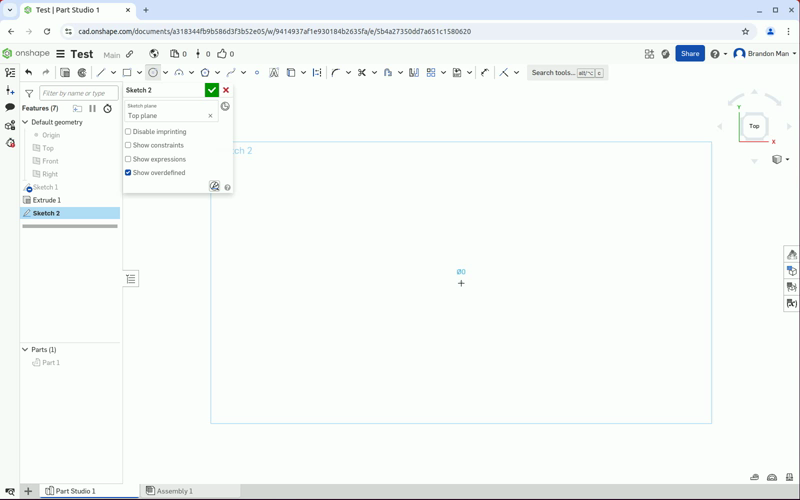
mouse_move(574, 282)
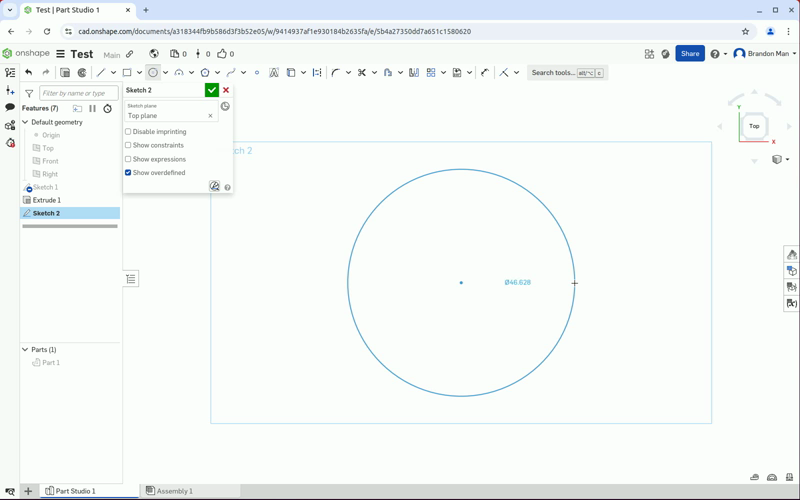
click(574, 282)
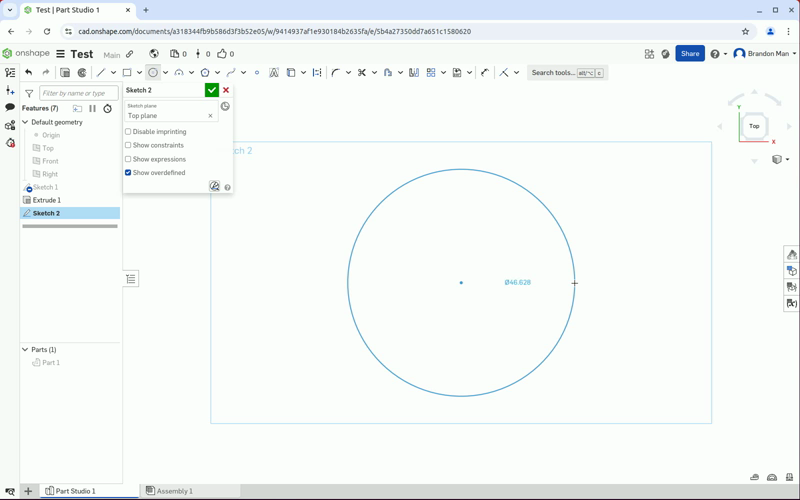
key(esc)
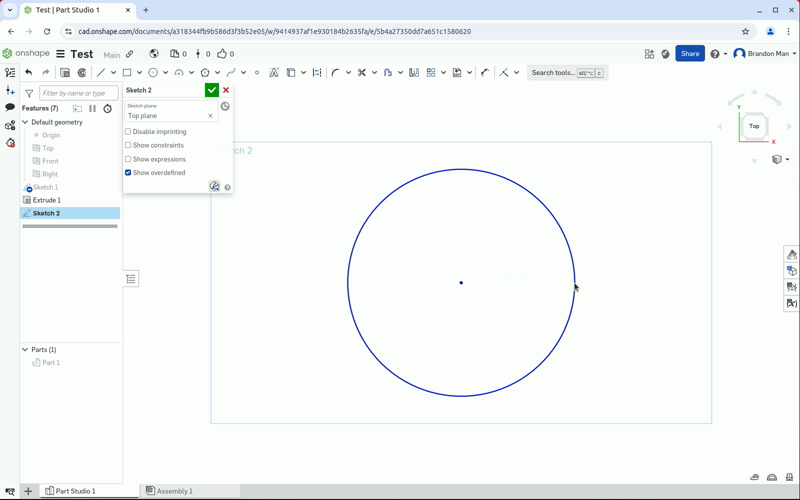
key(l)
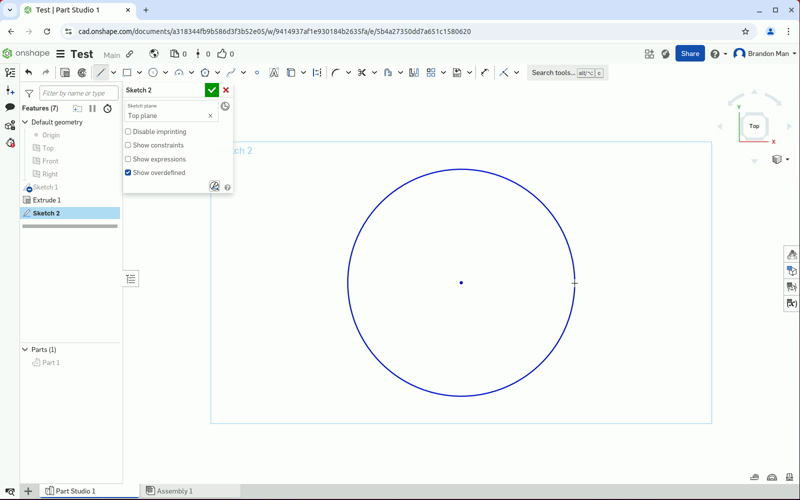
key_down(shift)
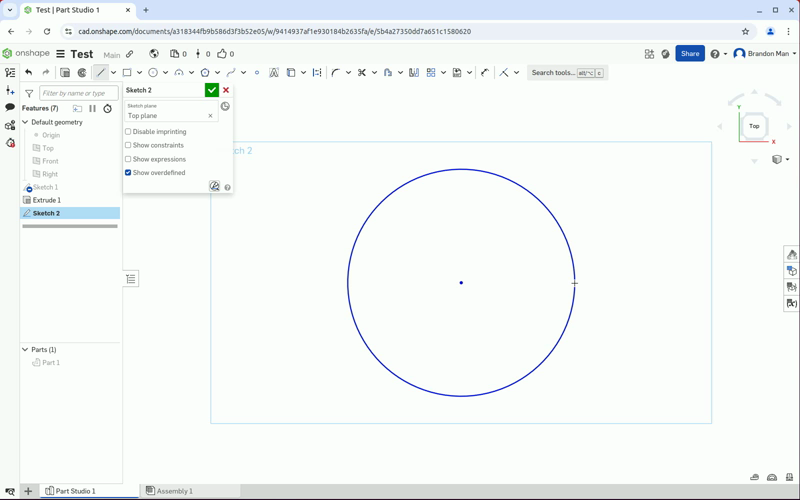
mouse_move(426, 381)
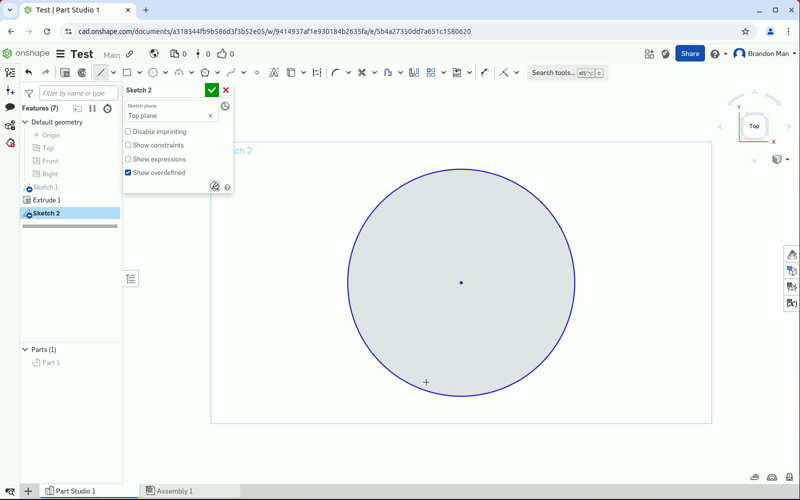
click(426, 381)
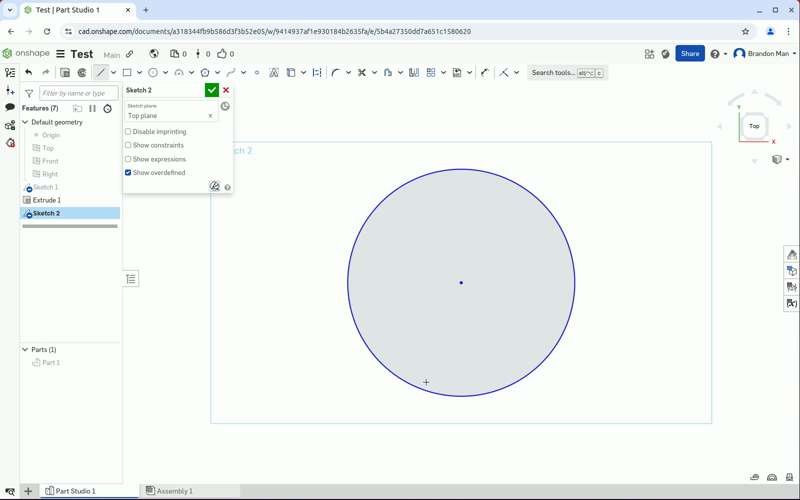
key_up(shift)
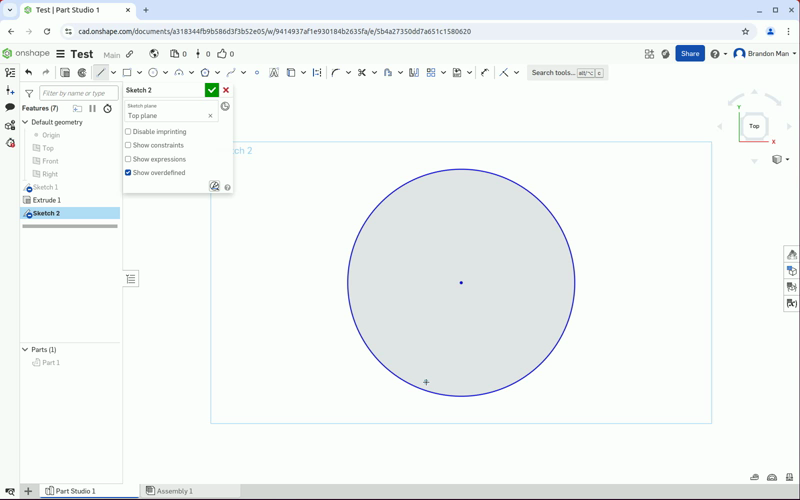
key_down(shift)
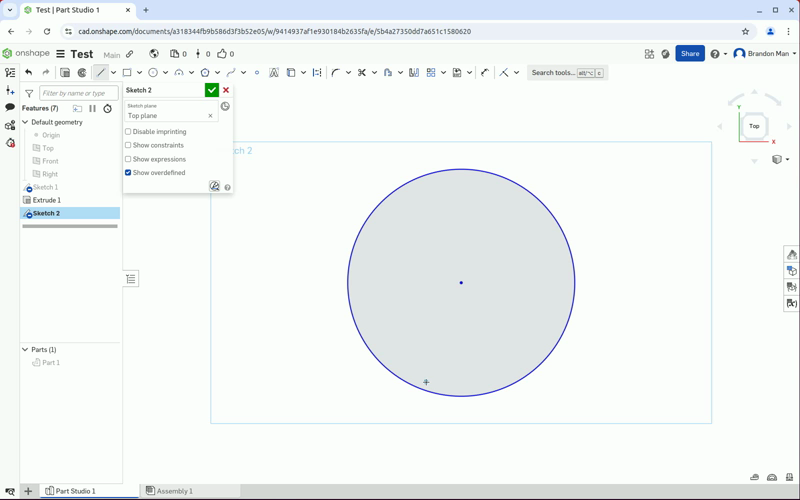
mouse_move(456, 381)
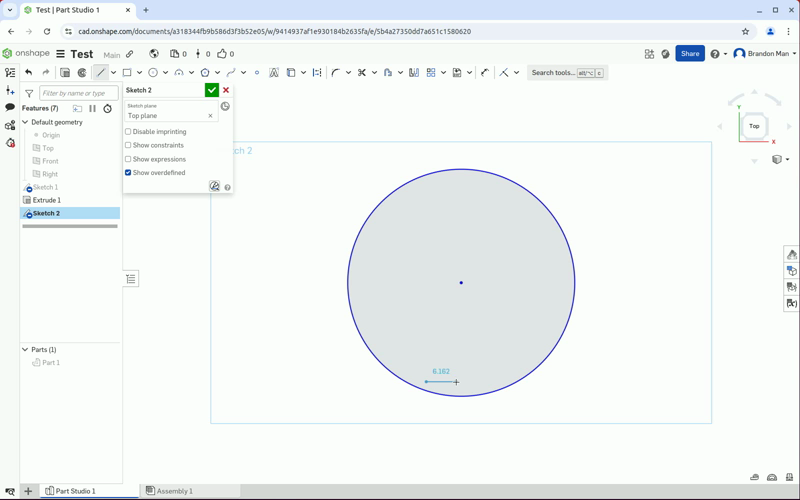
mouse_move(444, 381)
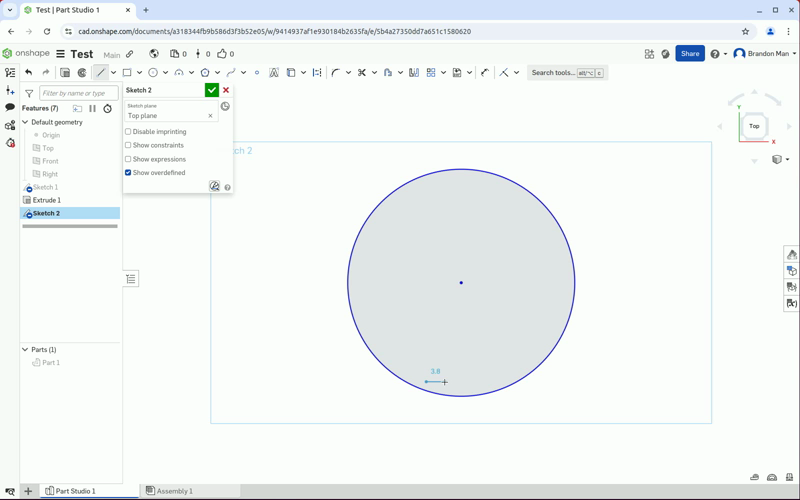
click(444, 381)
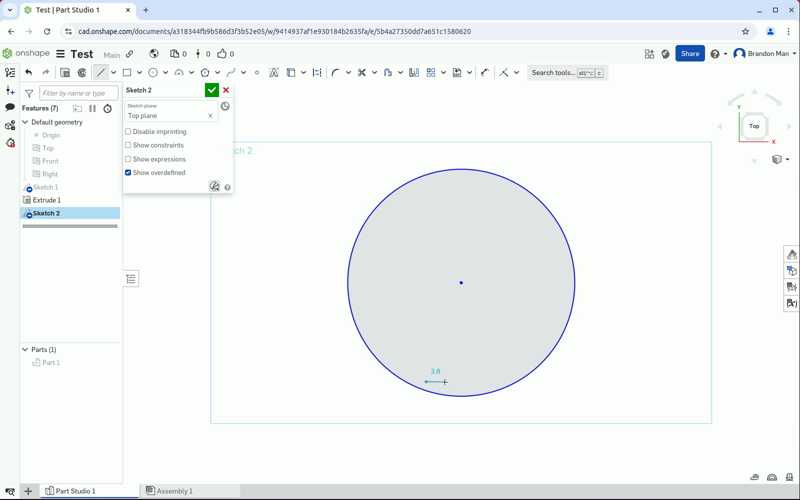
key_up(shift)
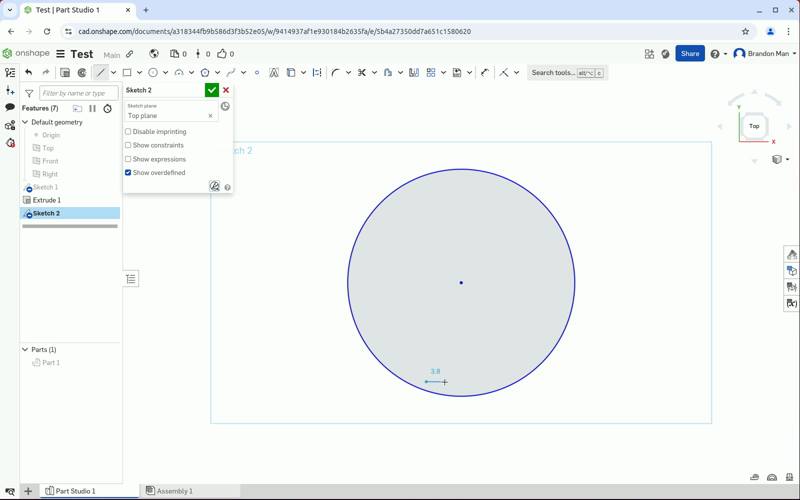
key(esc)
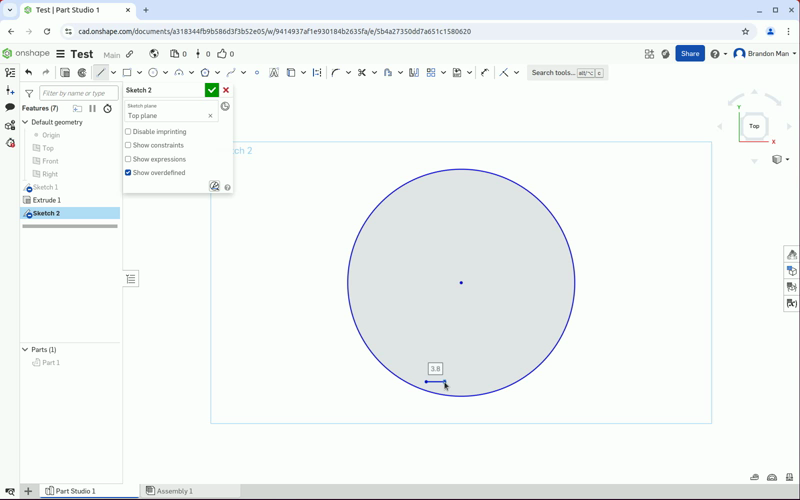
key(a)
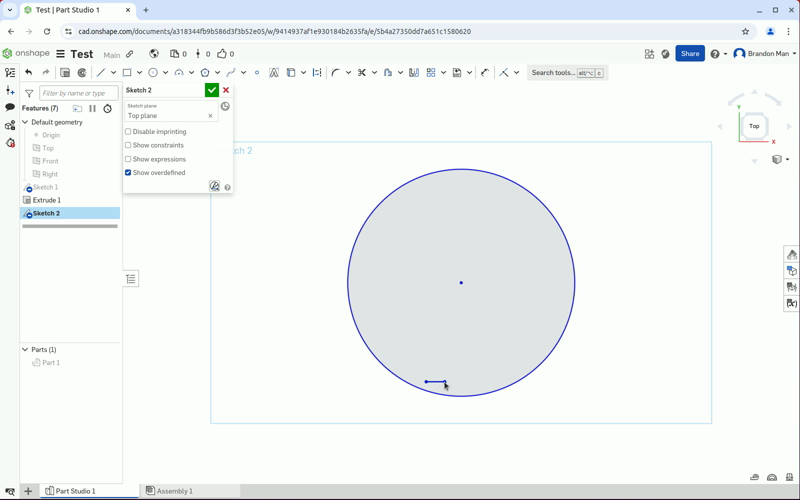
mouse_move(444, 381)
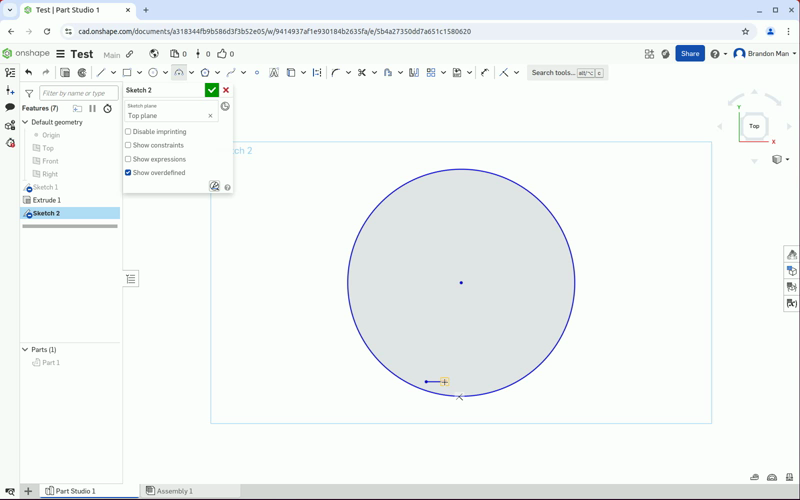
click(444, 381)
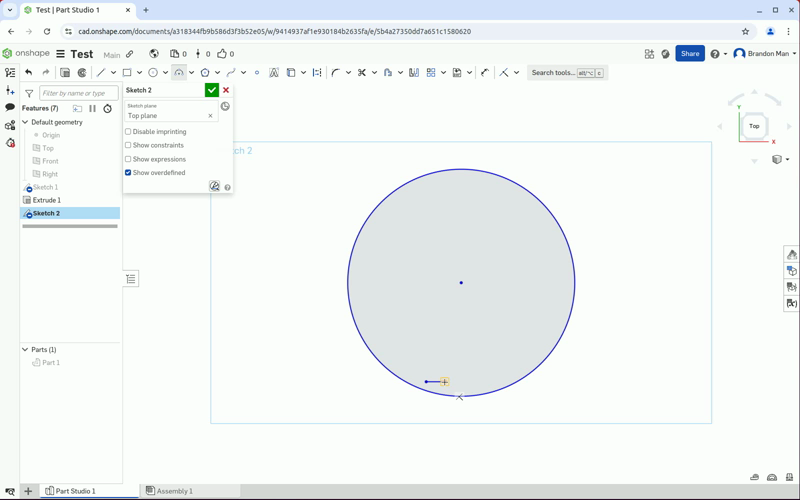
key_down(shift)
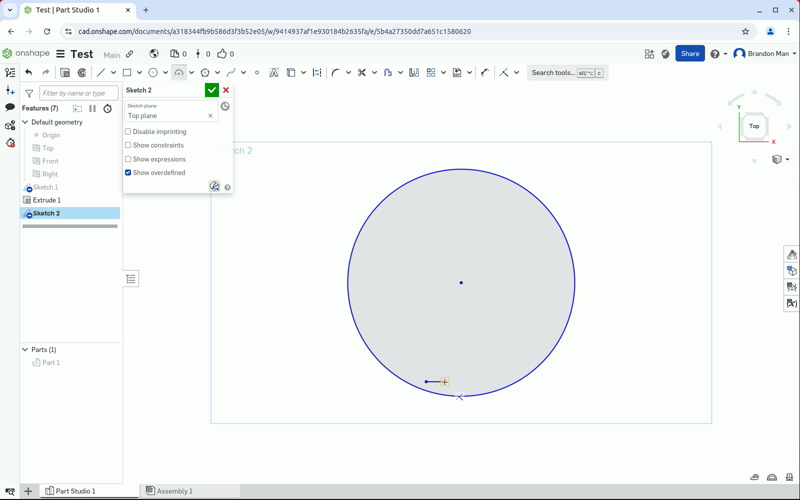
mouse_move(475, 381)
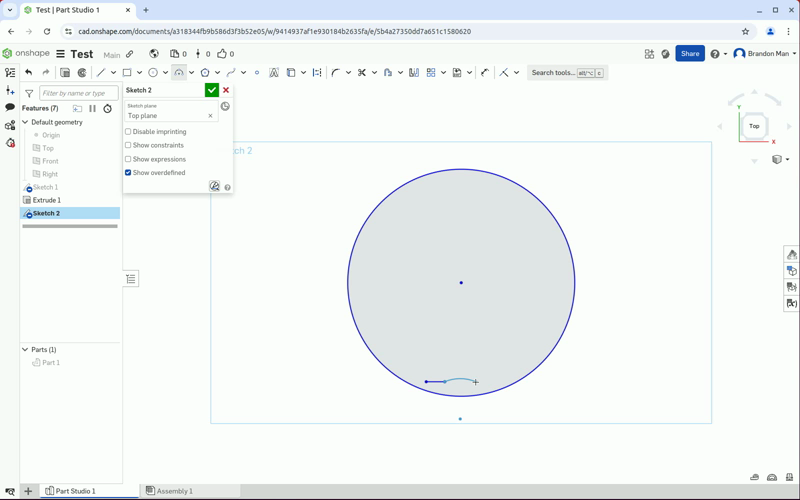
click(475, 381)
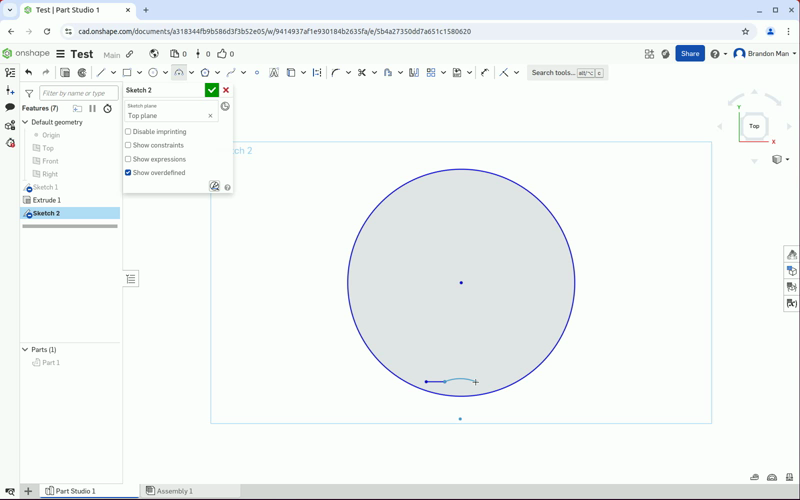
mouse_move(460, 383)
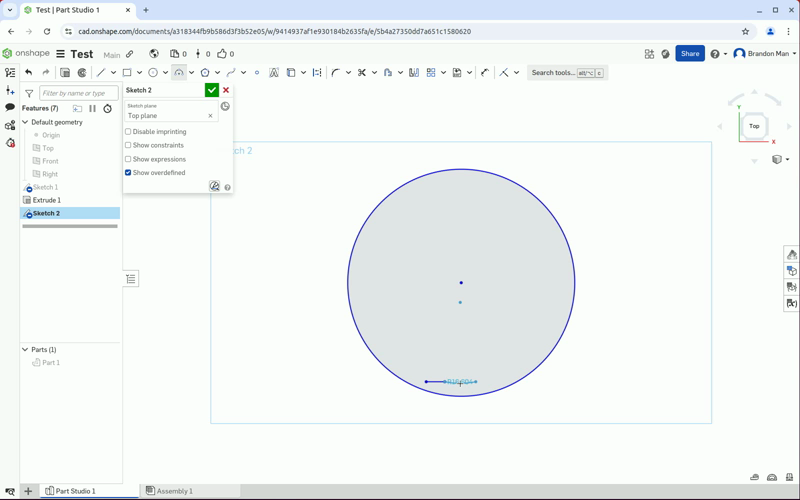
click(460, 383)
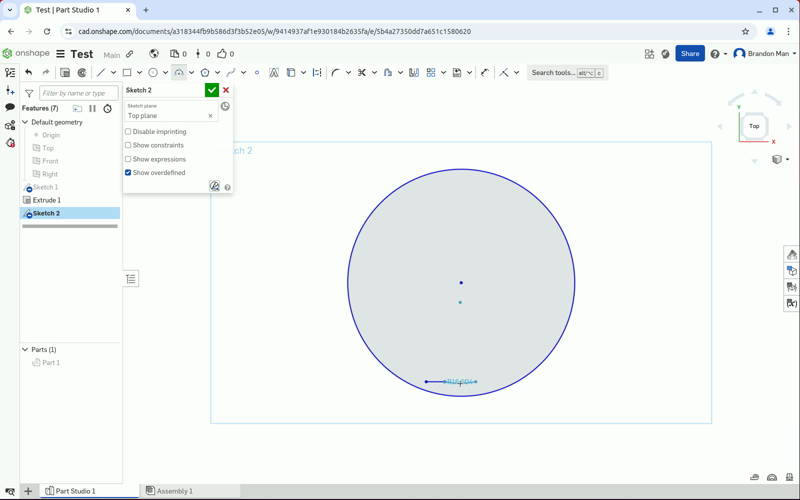
key_up(shift)
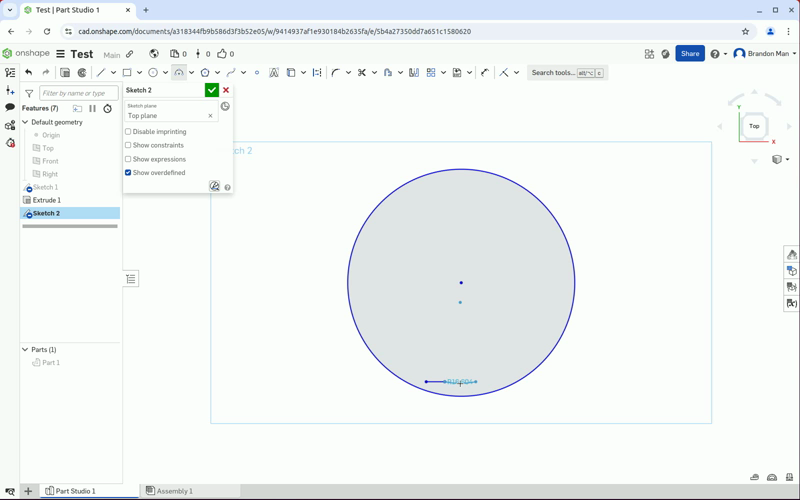
key(esc)
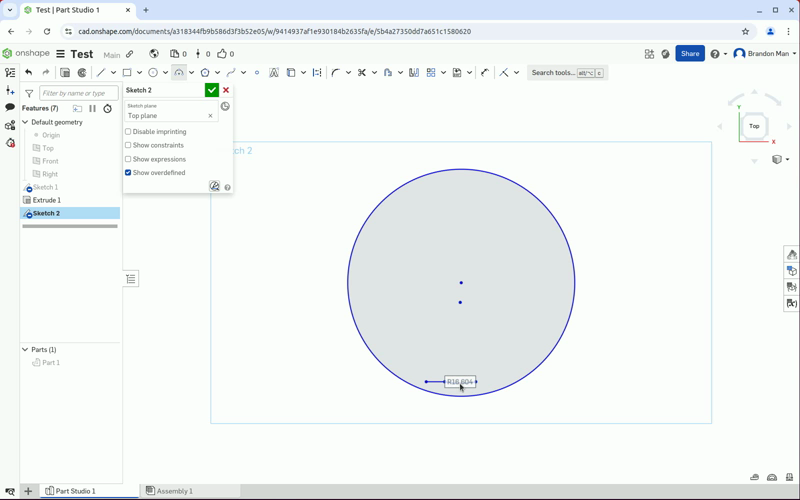
key(l)
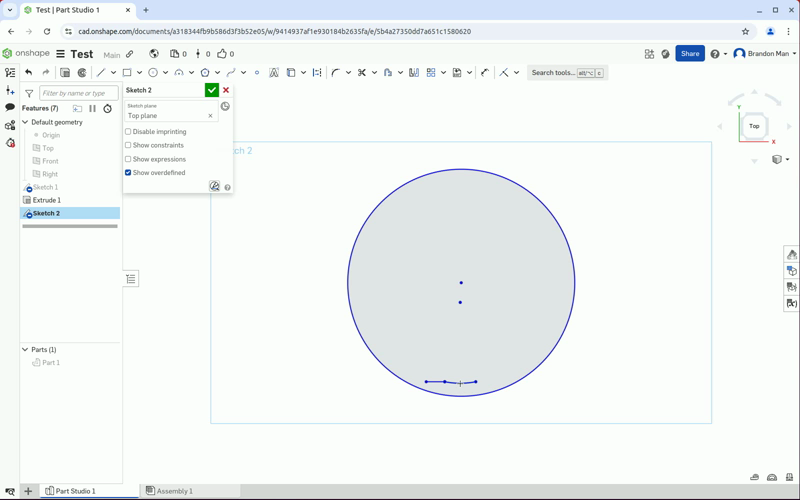
mouse_move(475, 381)
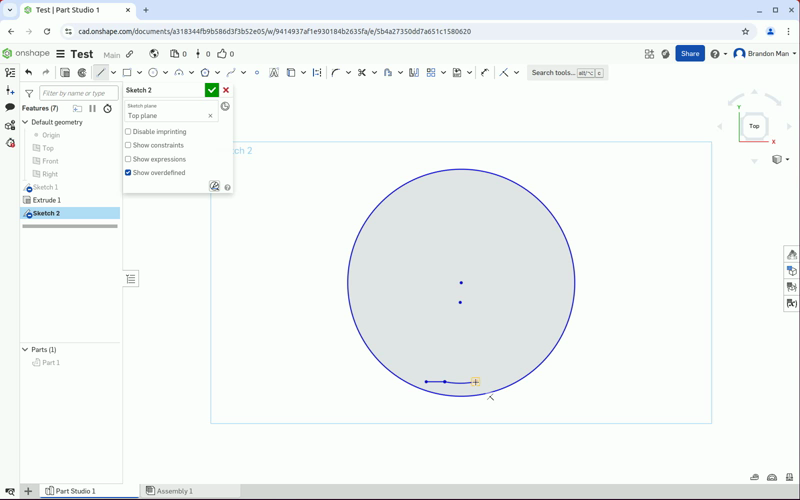
click(475, 381)
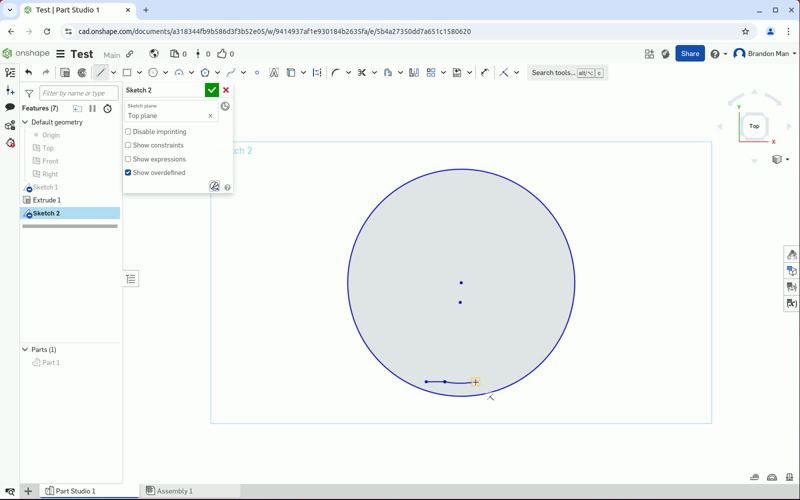
key_down(shift)
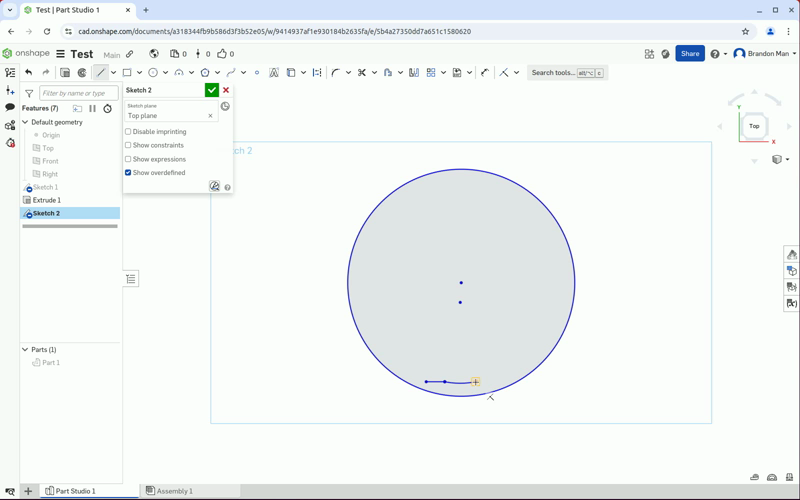
mouse_move(505, 381)
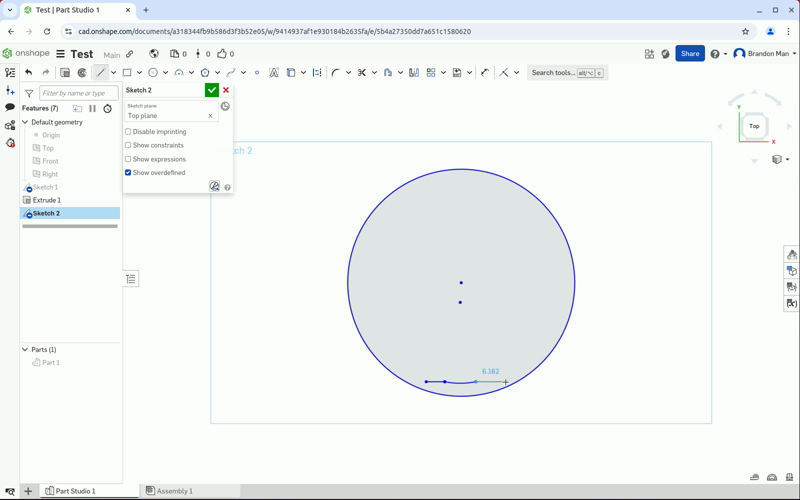
mouse_move(487, 381)
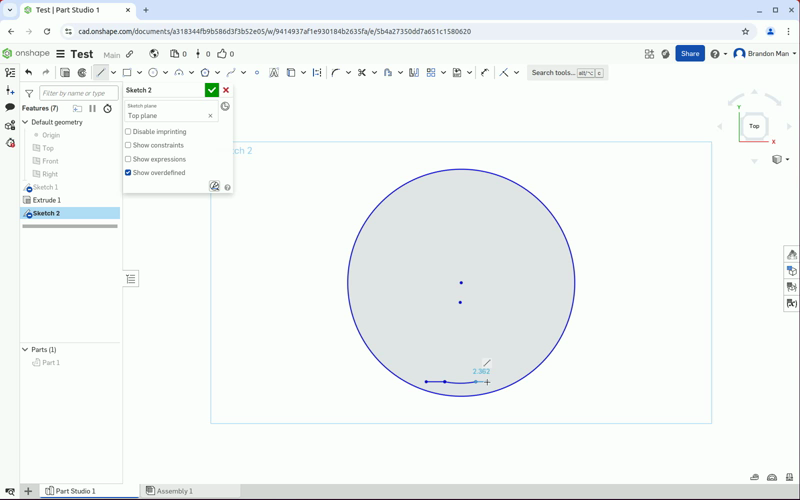
click(487, 381)
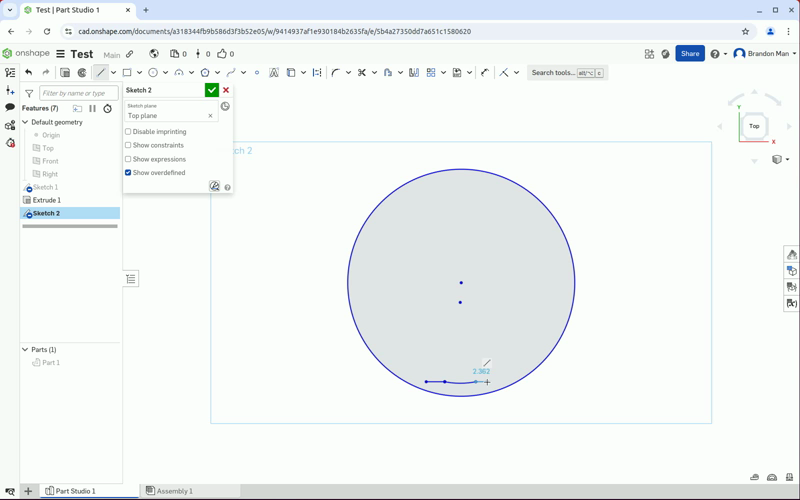
key_up(shift)
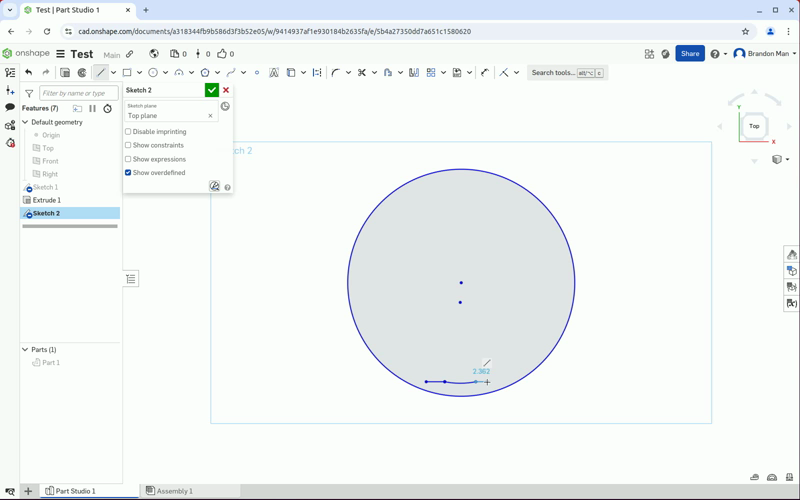
key_down(shift)
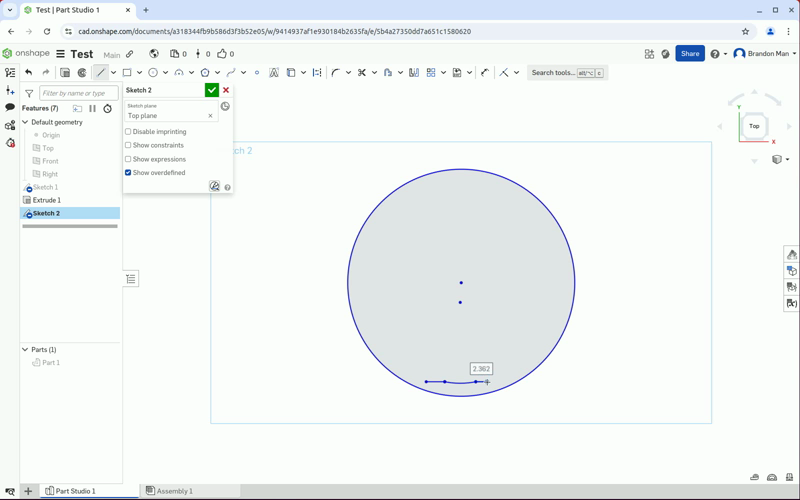
mouse_move(517, 381)
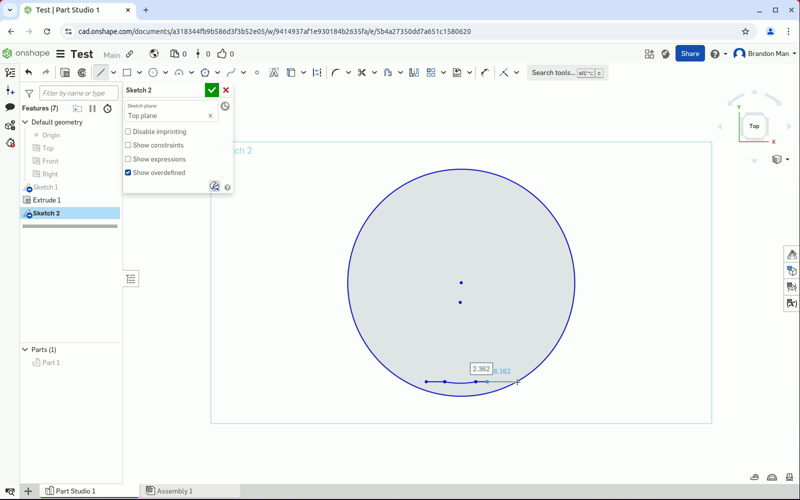
mouse_move(487, 379)
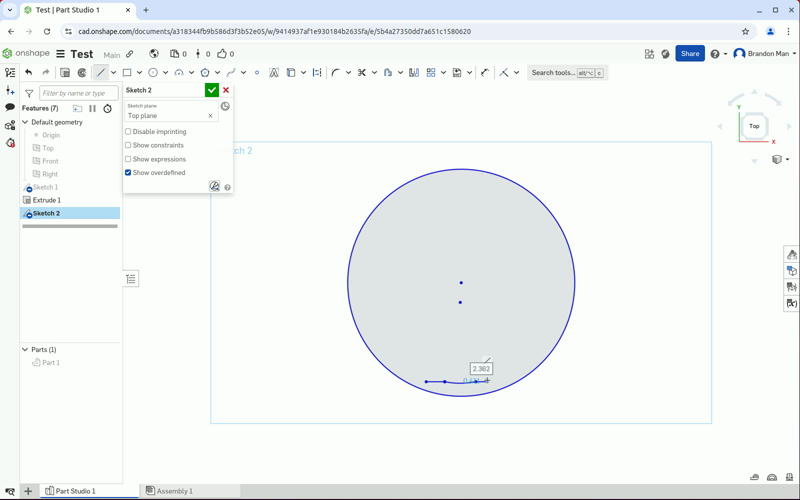
scroll(6)
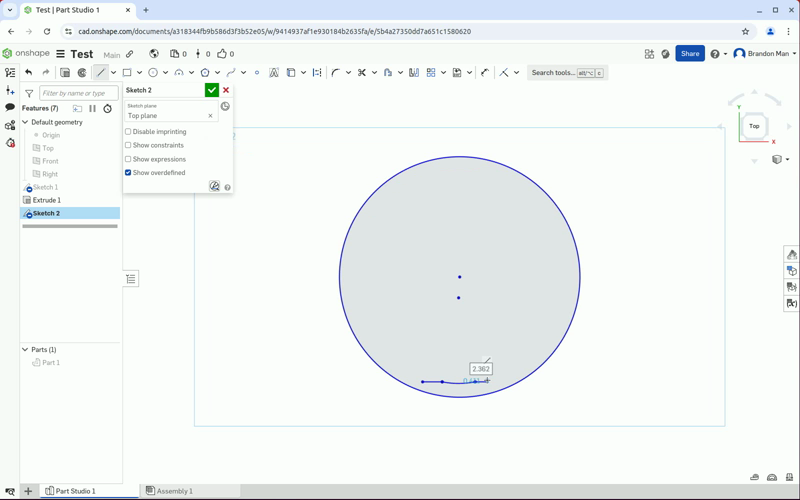
scroll(6)
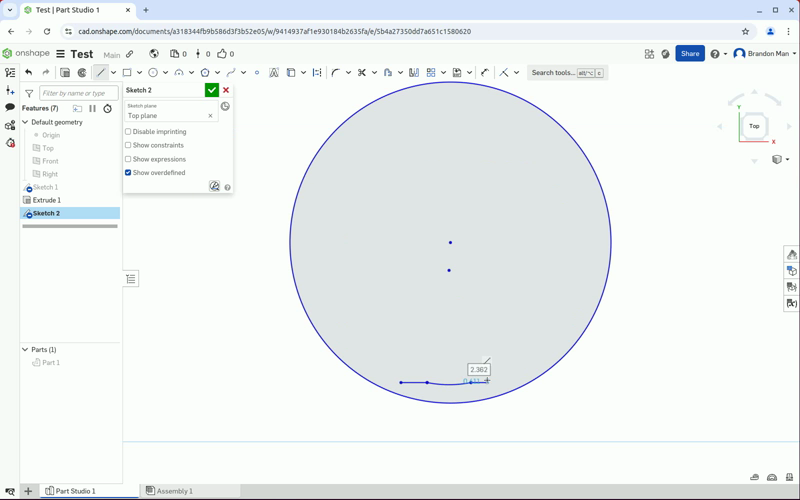
scroll(6)
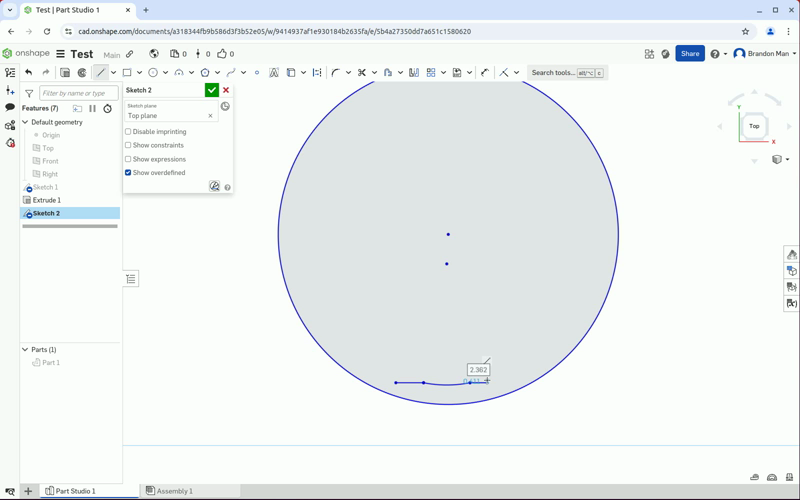
scroll(6)
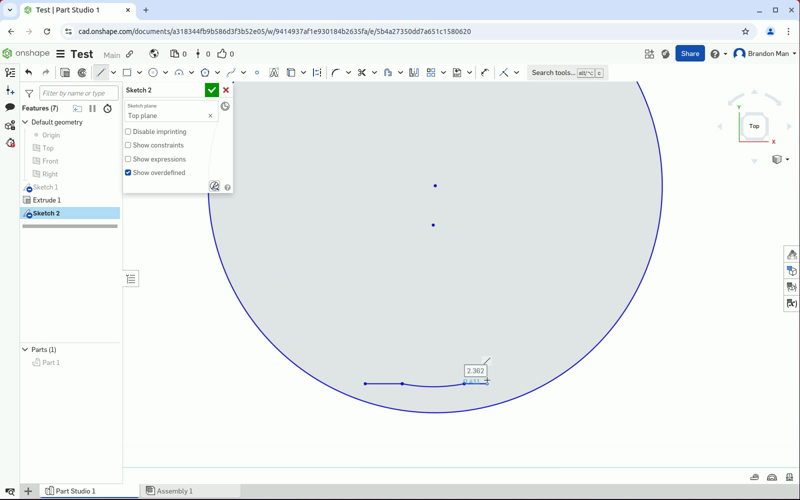
scroll(6)
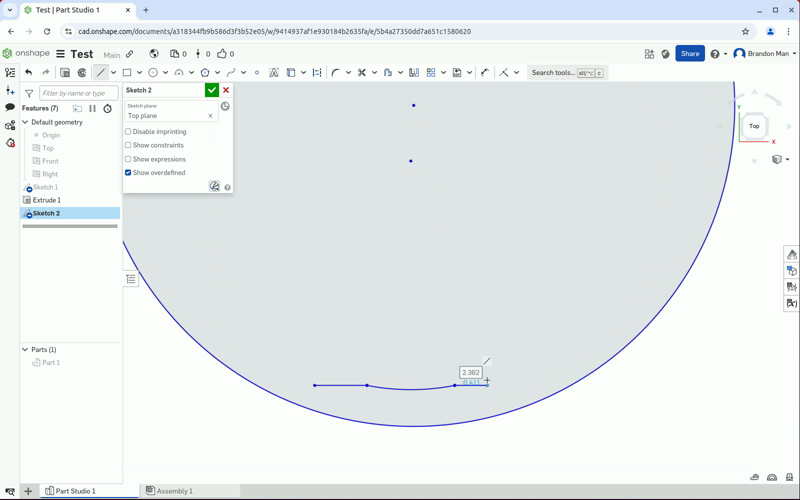
scroll(6)
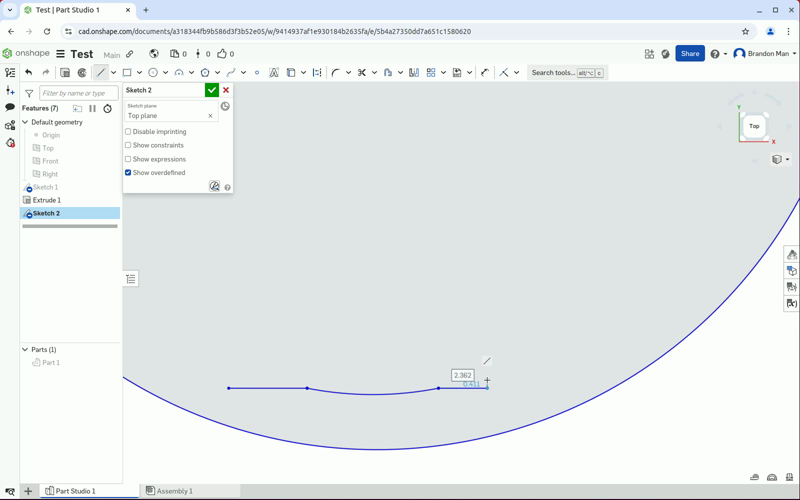
scroll(6)
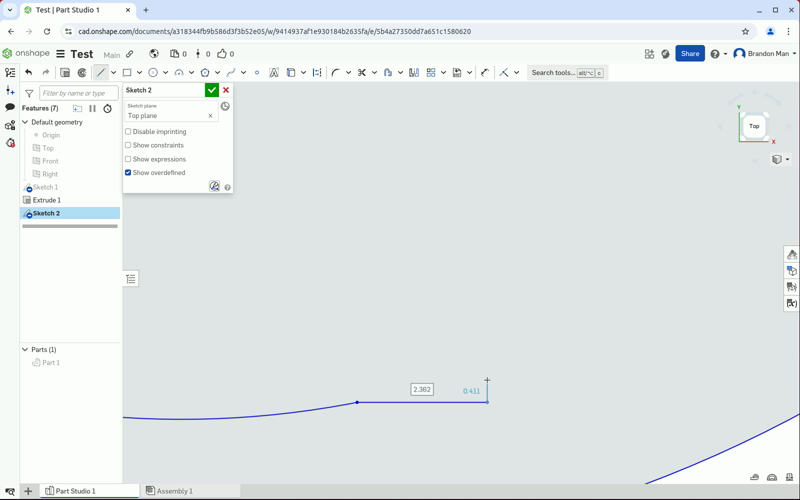
click(487, 379)
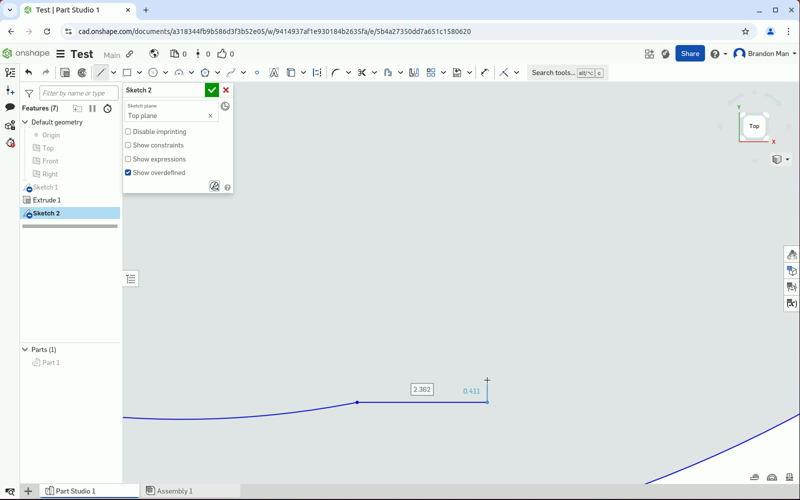
scroll(-6)
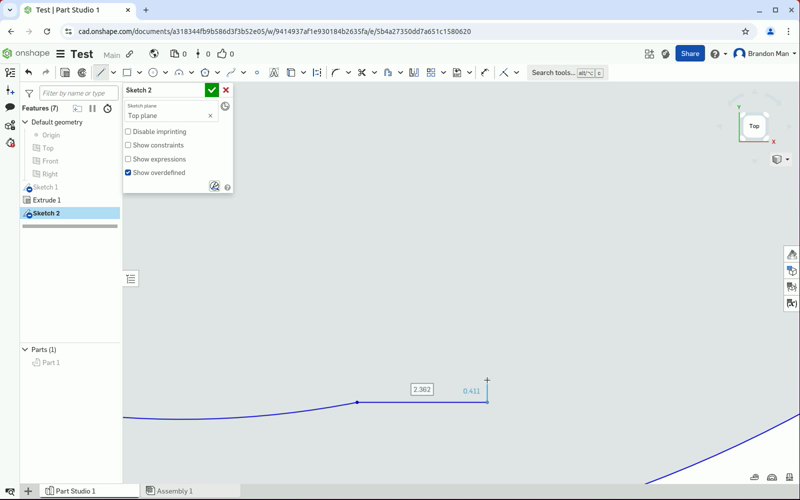
scroll(-6)
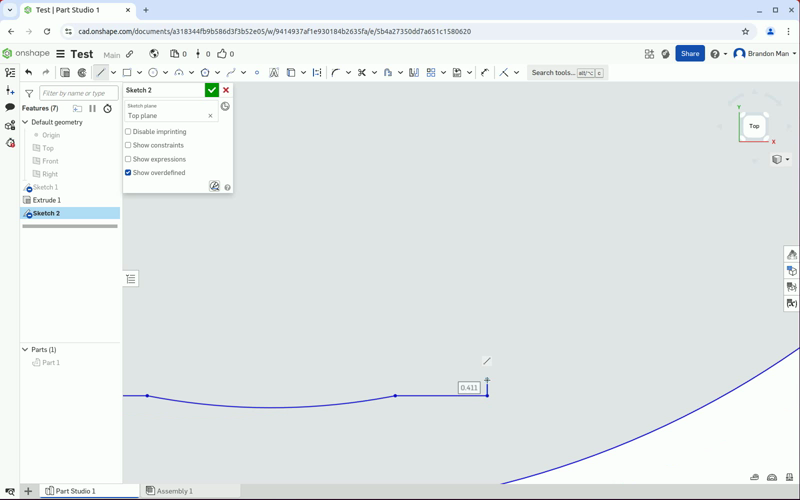
scroll(-6)
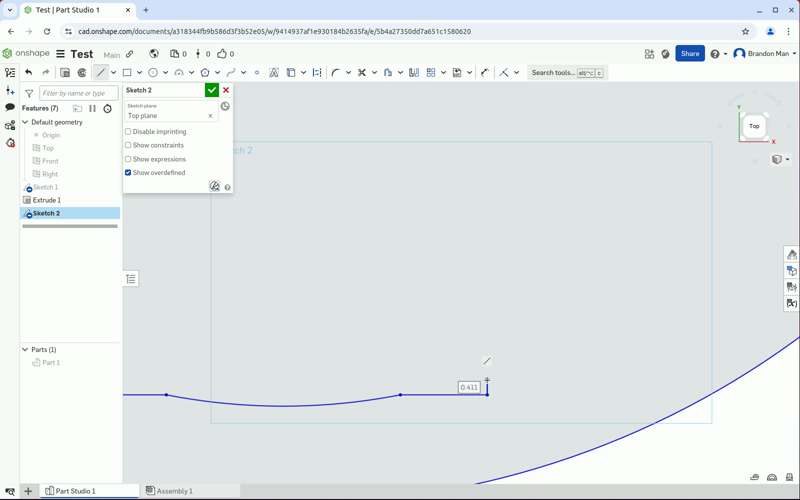
scroll(-6)
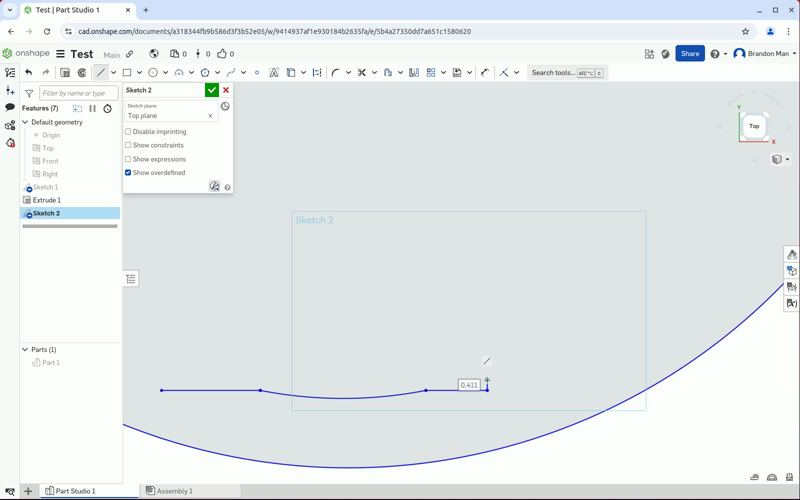
scroll(-6)
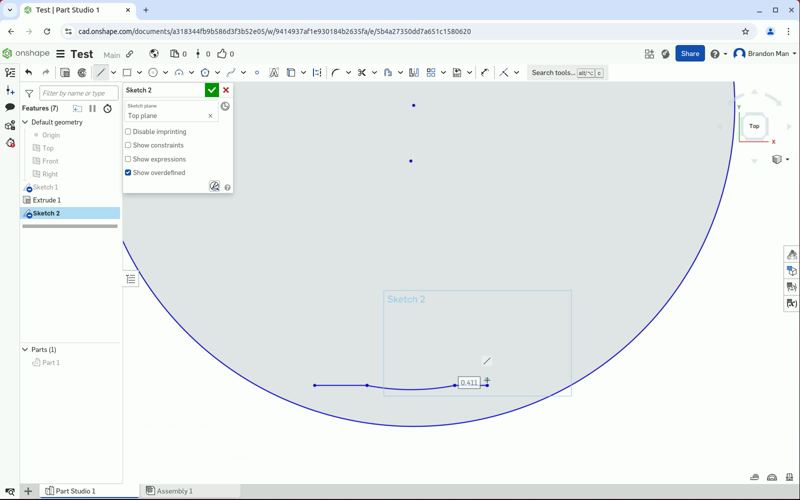
scroll(-6)
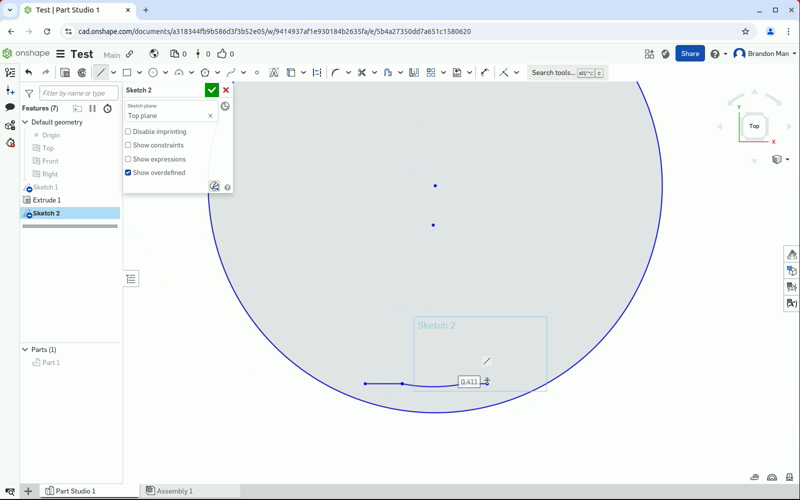
scroll(-6)
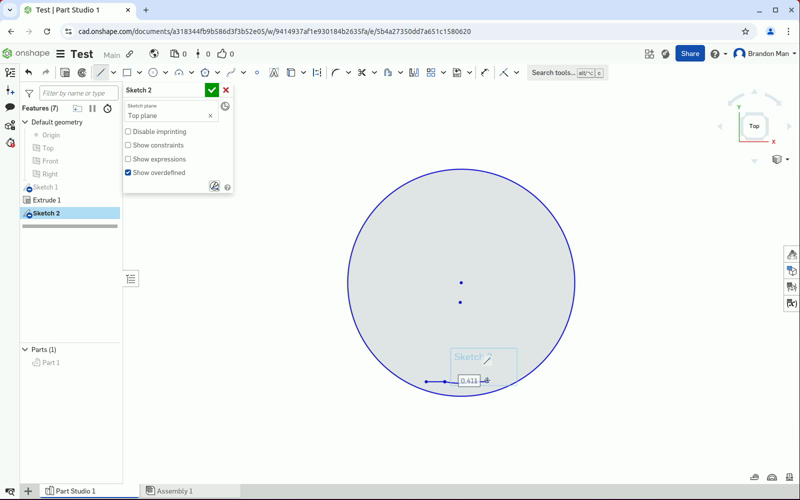
key_up(shift)
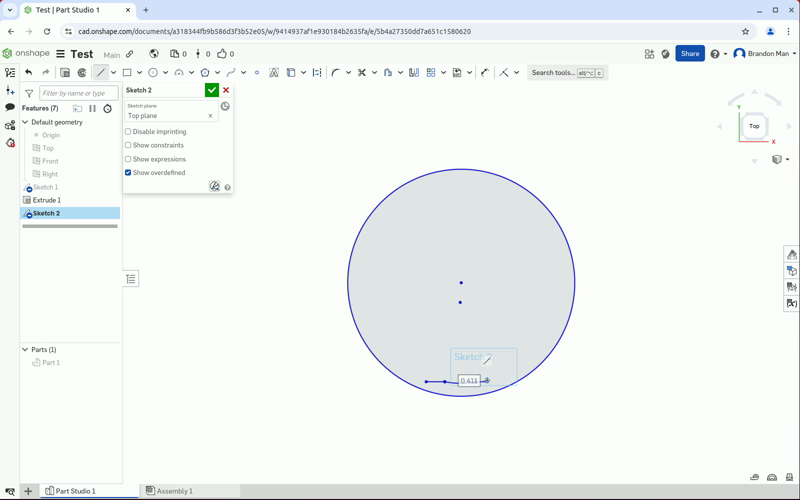
key(esc)
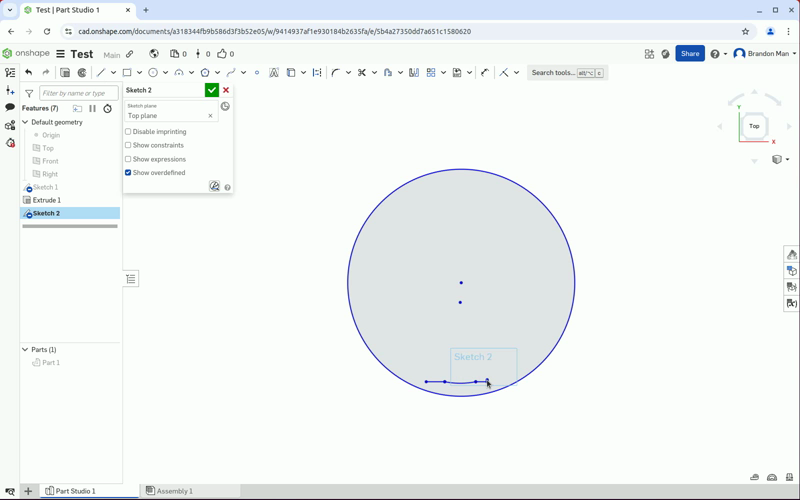
key(a)
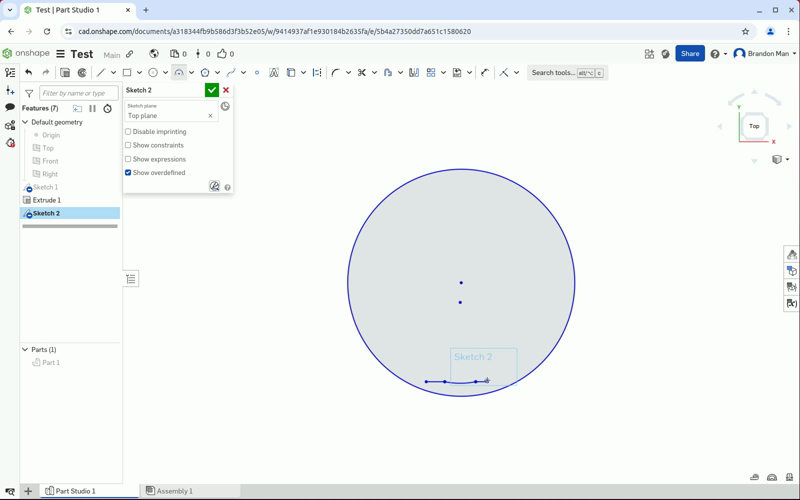
mouse_move(487, 379)
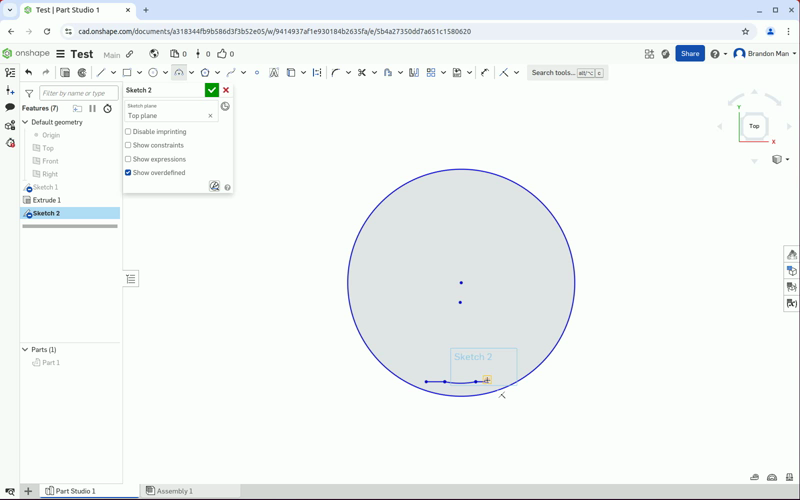
scroll(6)
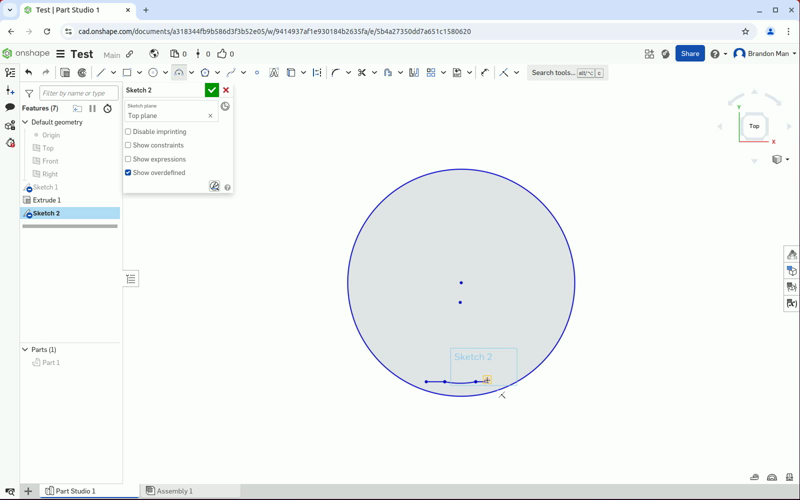
scroll(6)
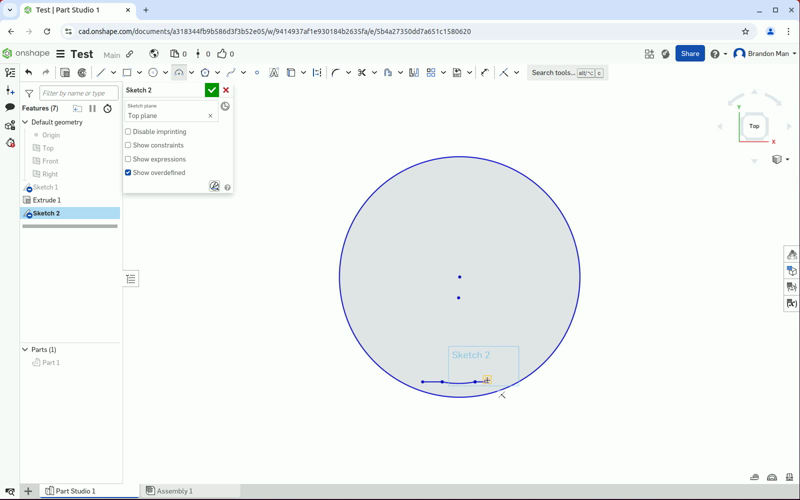
scroll(6)
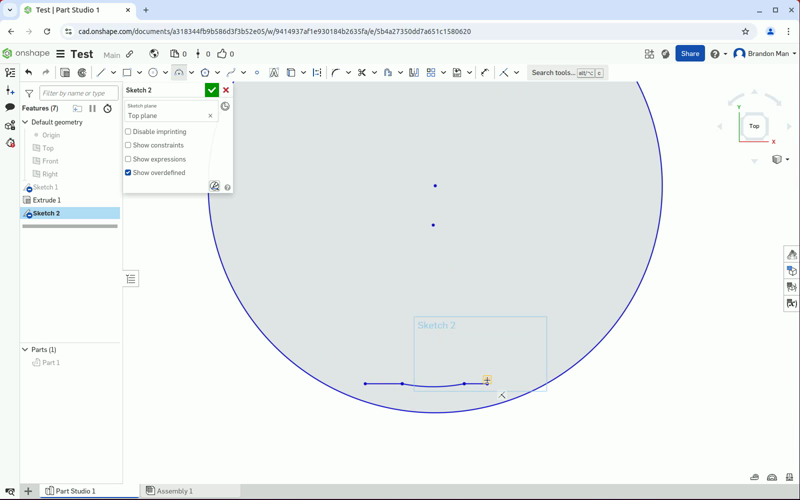
scroll(6)
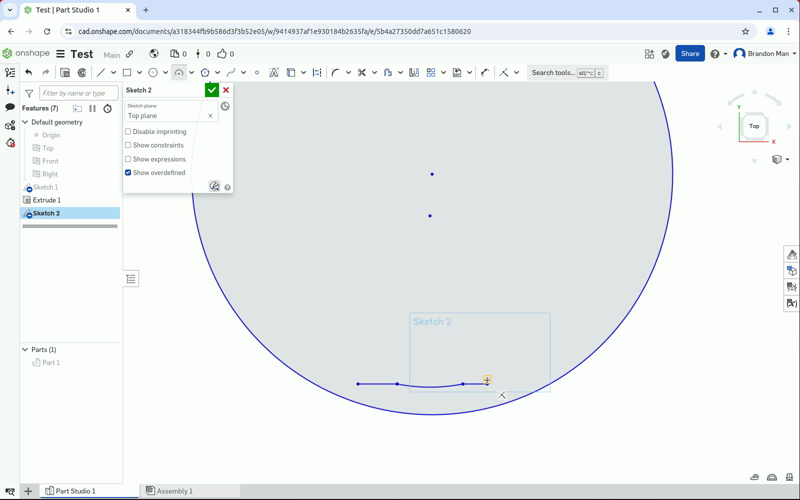
scroll(6)
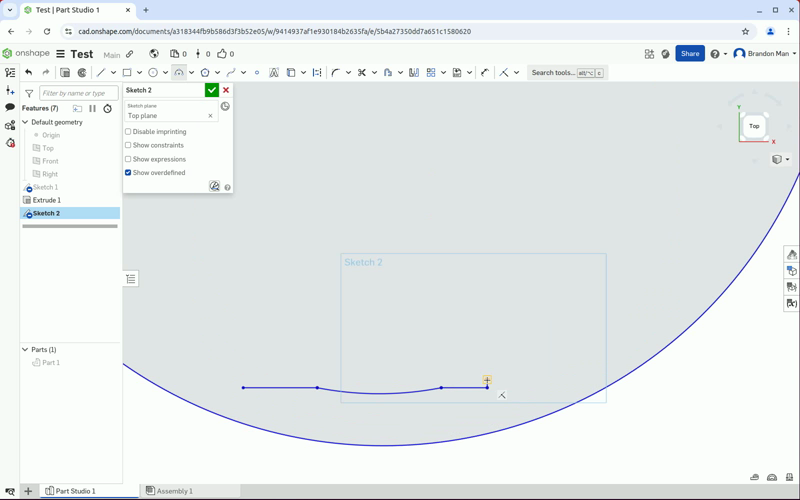
scroll(6)
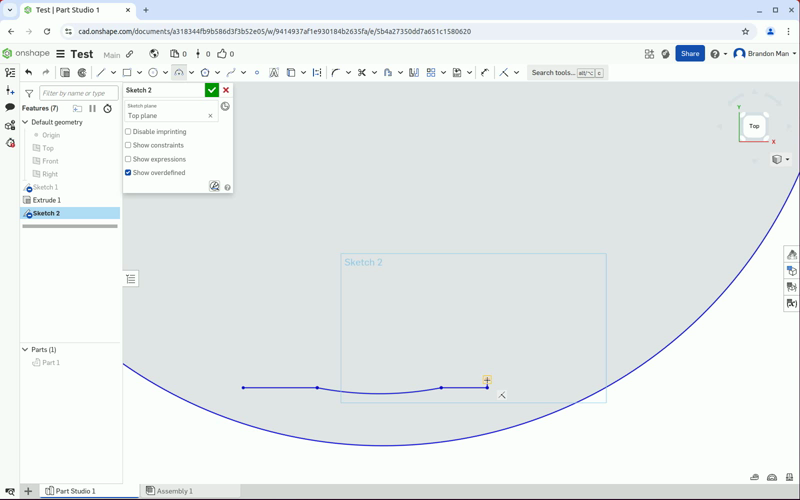
scroll(6)
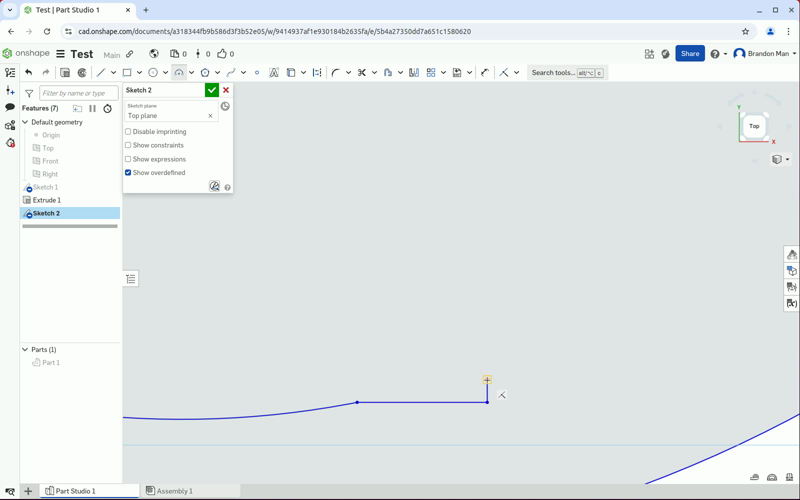
click(487, 379)
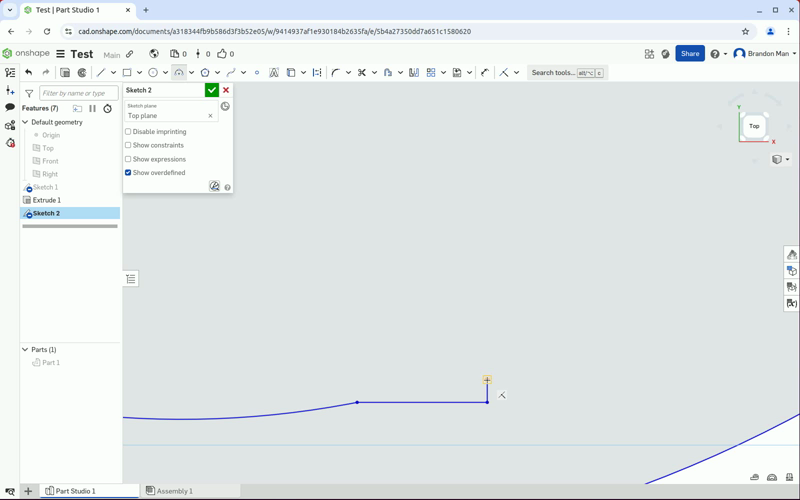
scroll(-6)
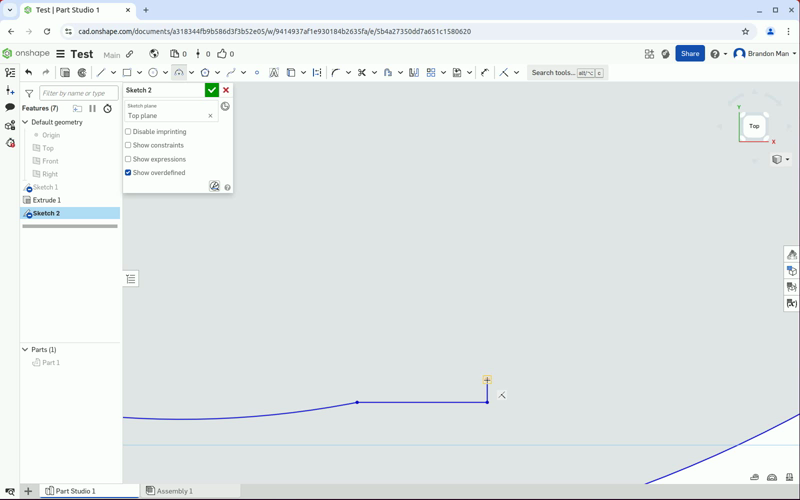
scroll(-6)
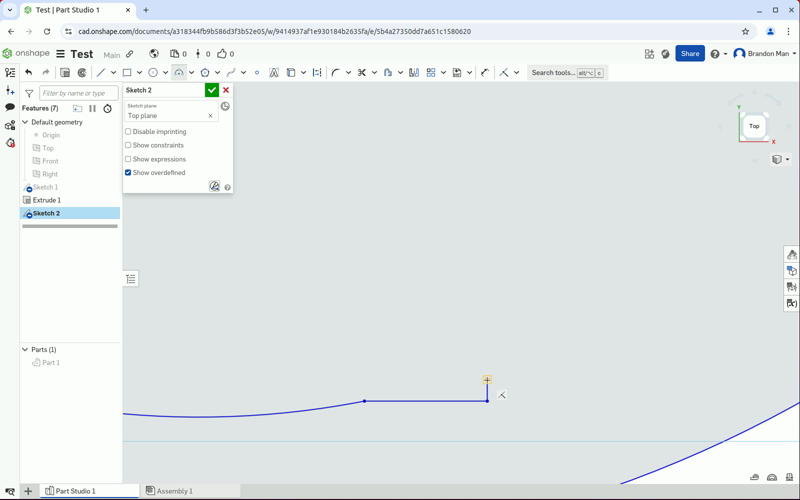
scroll(-6)
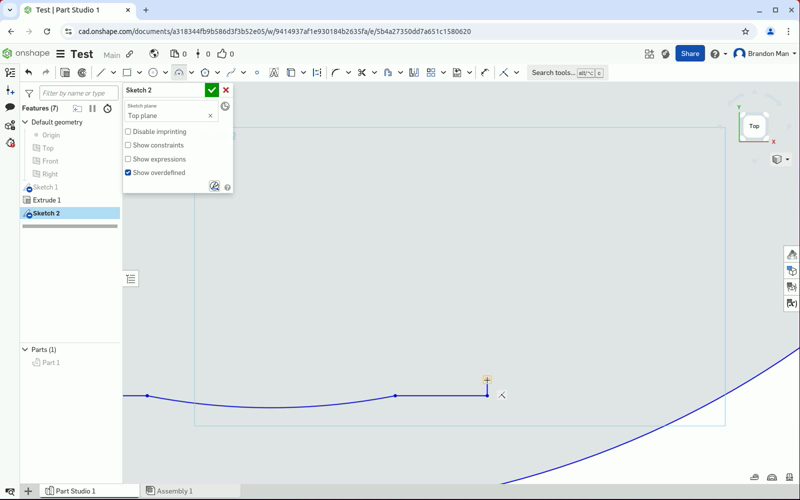
scroll(-6)
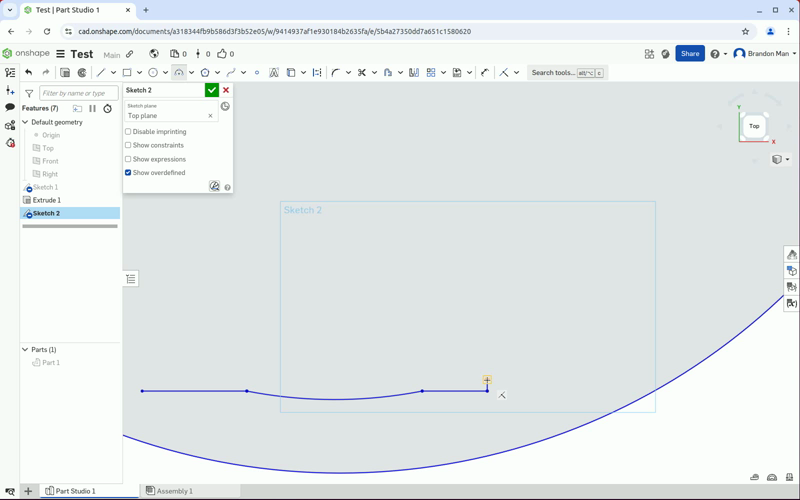
scroll(-6)
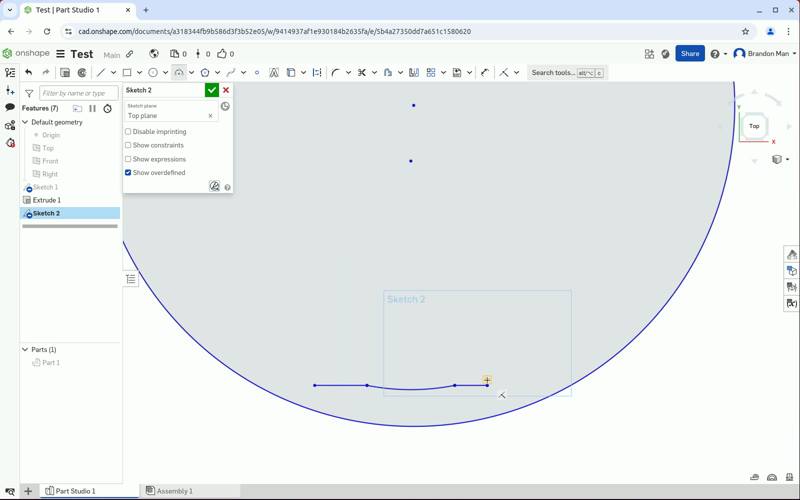
scroll(-6)
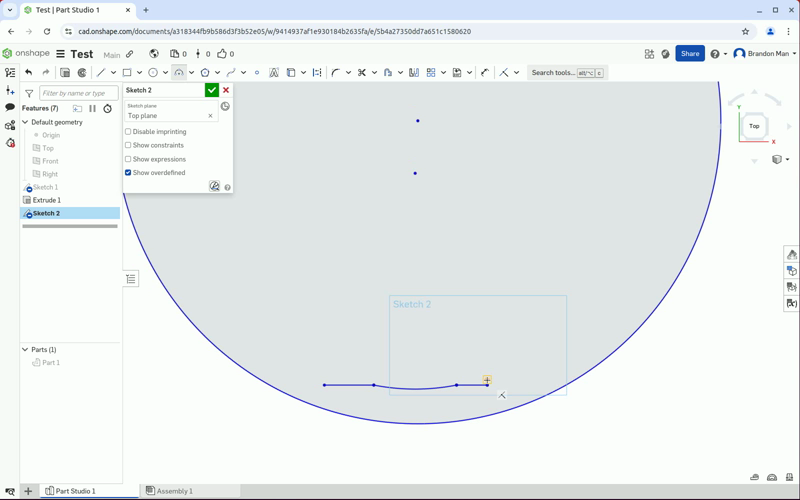
scroll(-6)
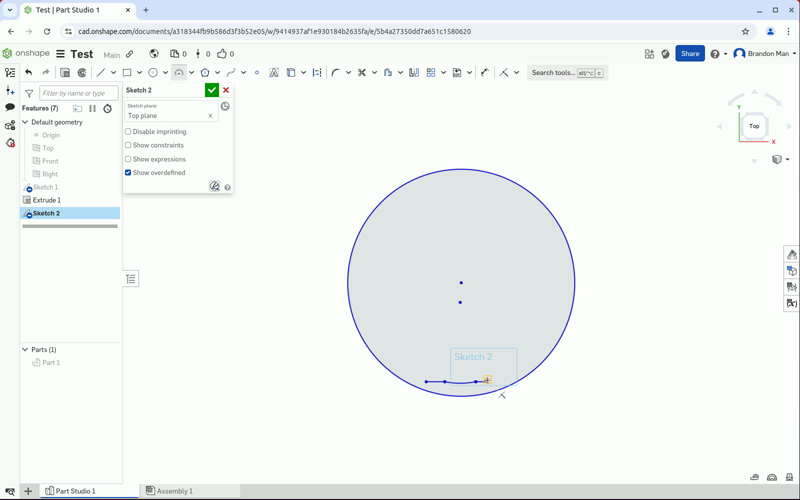
key_down(shift)
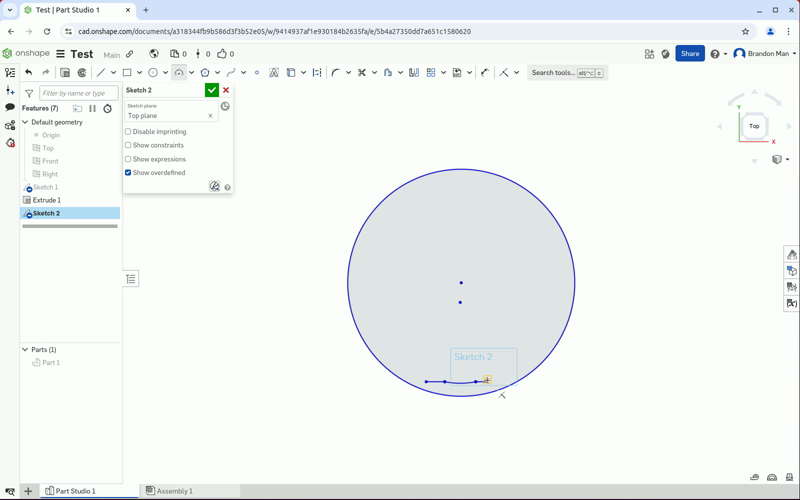
mouse_move(433, 186)
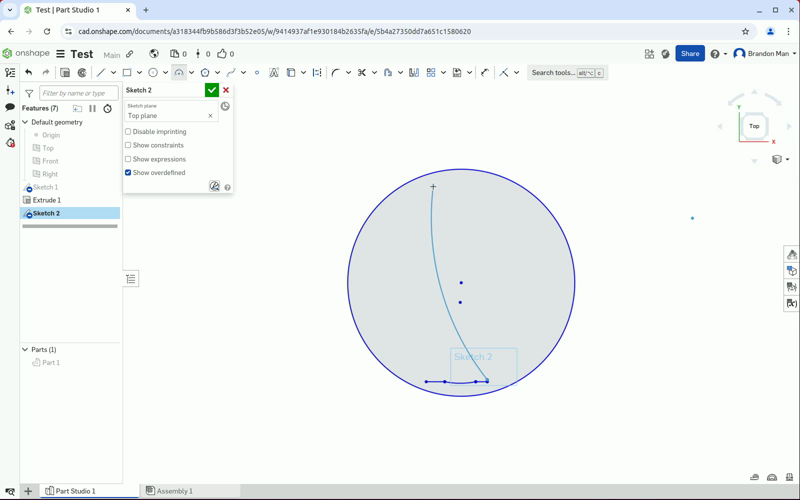
click(433, 186)
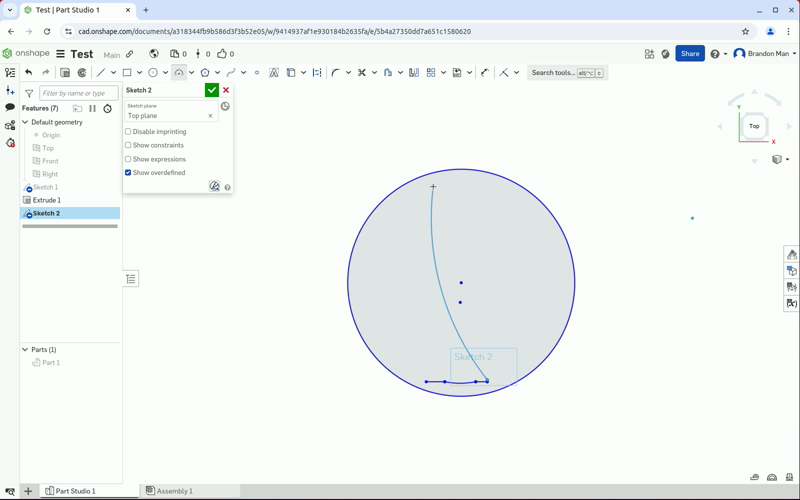
mouse_move(556, 255)
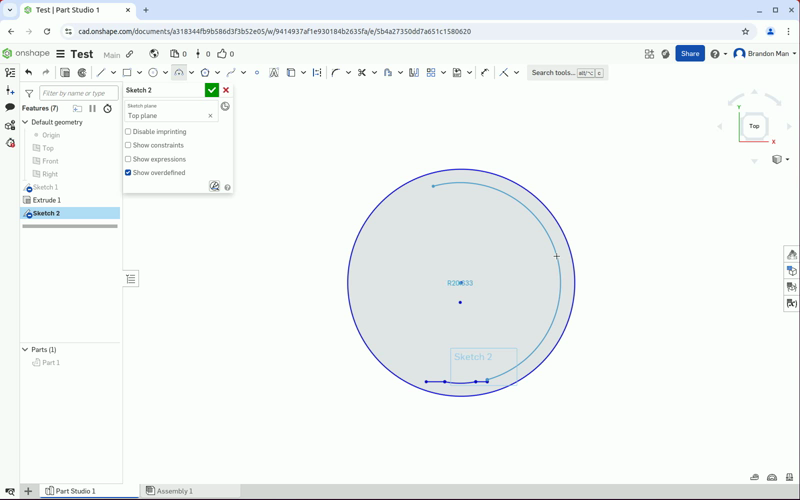
click(556, 255)
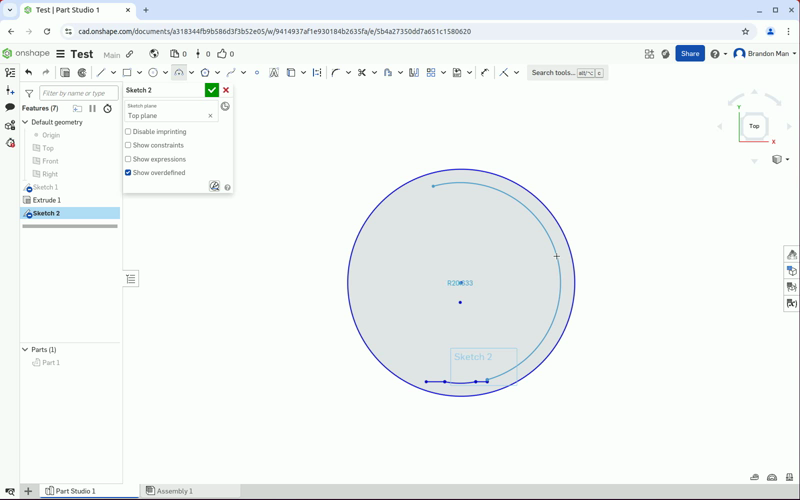
key_up(shift)
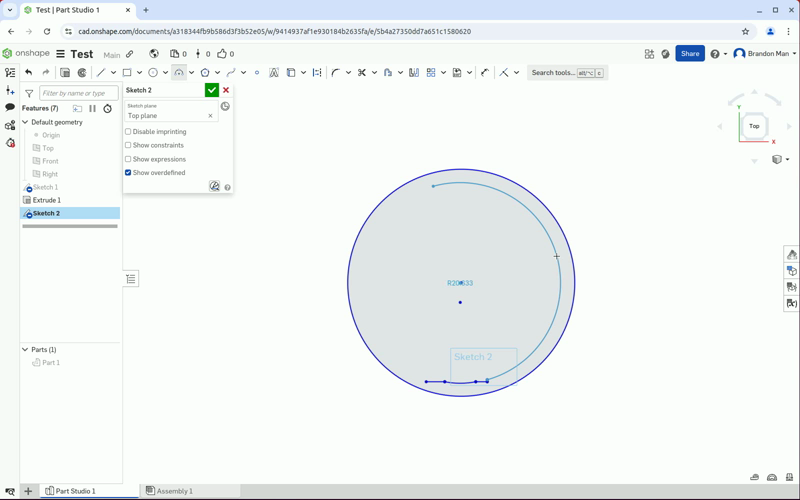
key(esc)
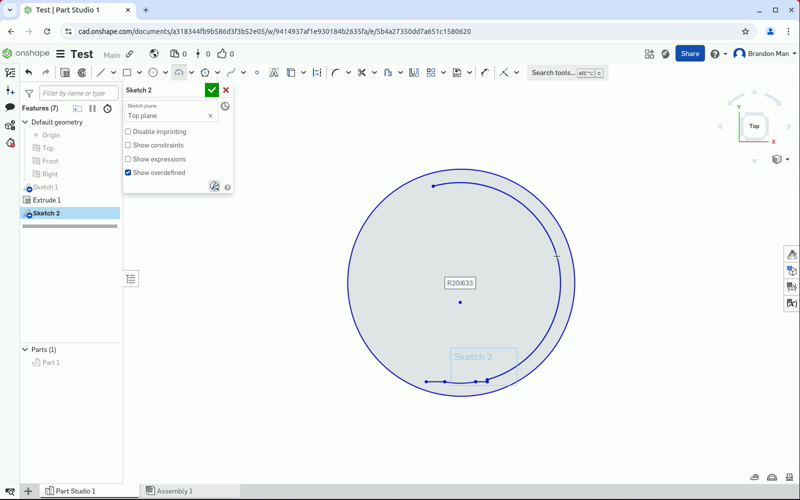
key(l)
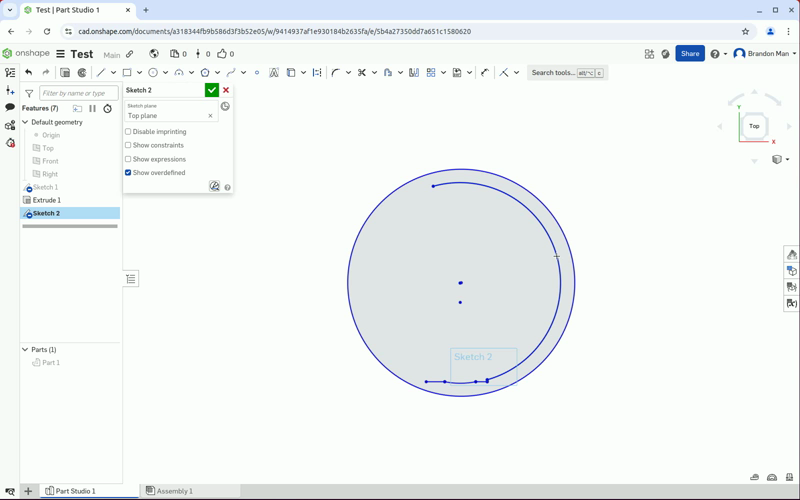
mouse_move(433, 186)
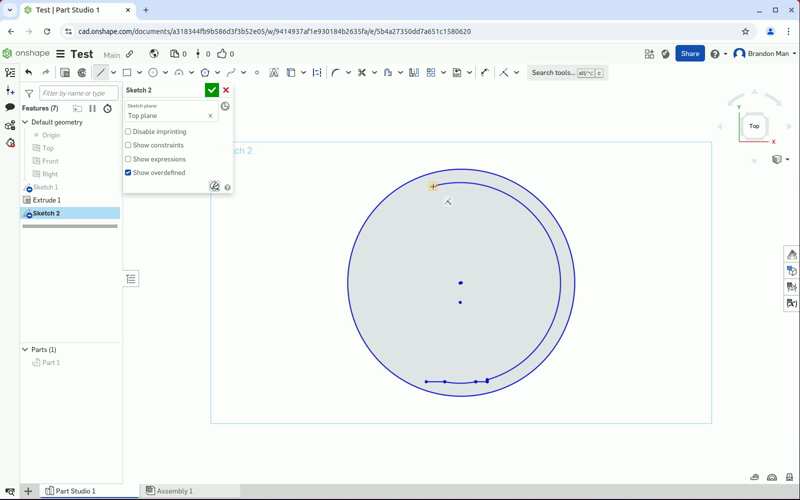
click(433, 186)
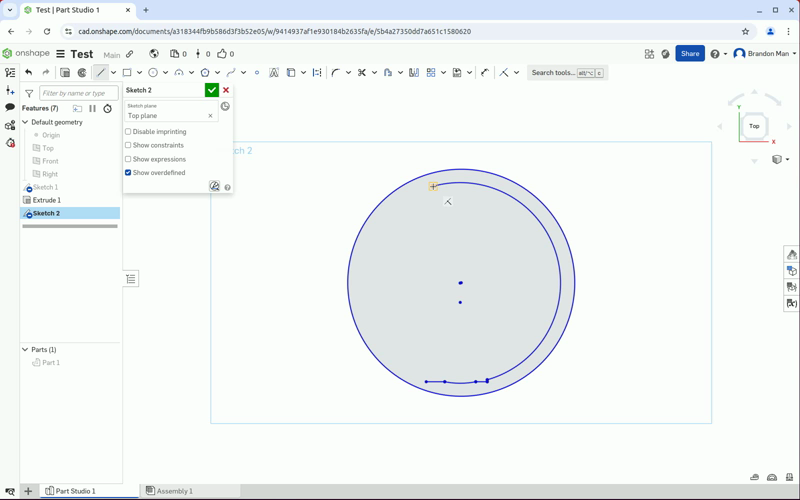
key_down(shift)
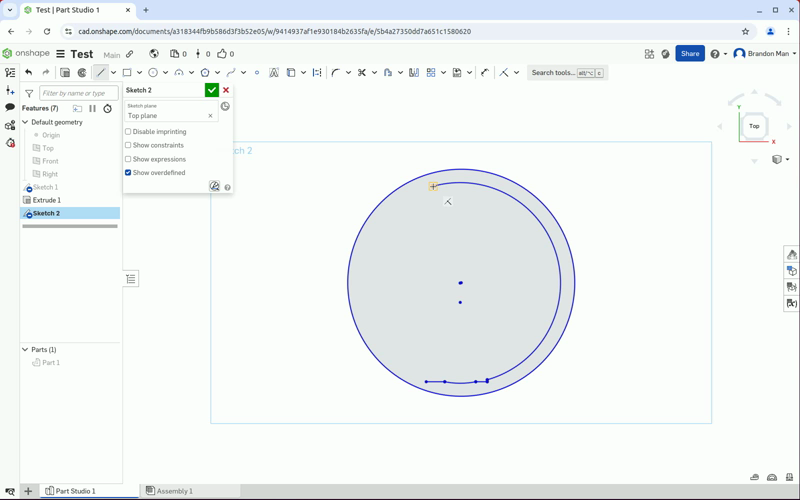
mouse_move(463, 186)
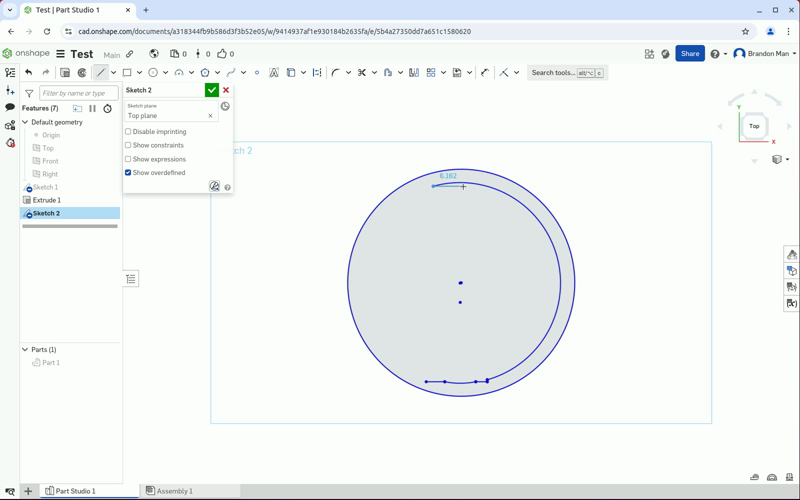
mouse_move(426, 186)
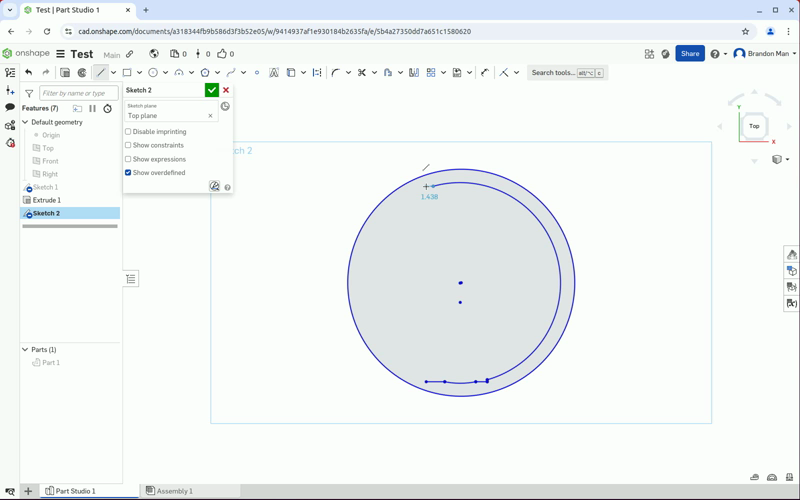
scroll(6)
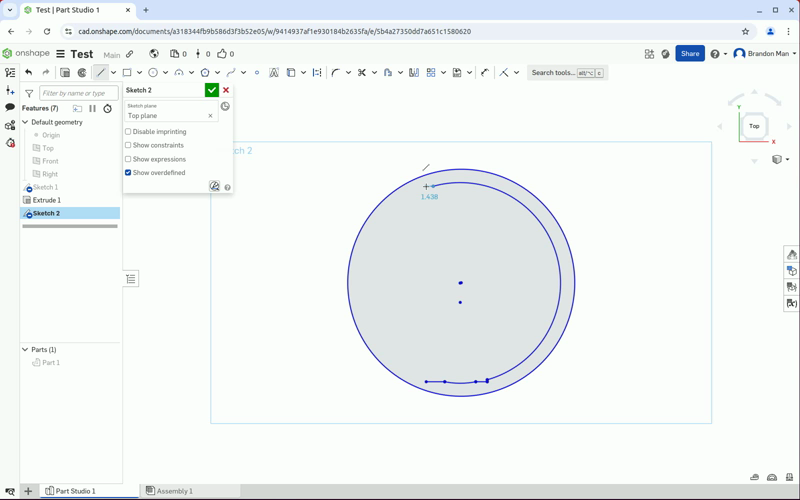
scroll(6)
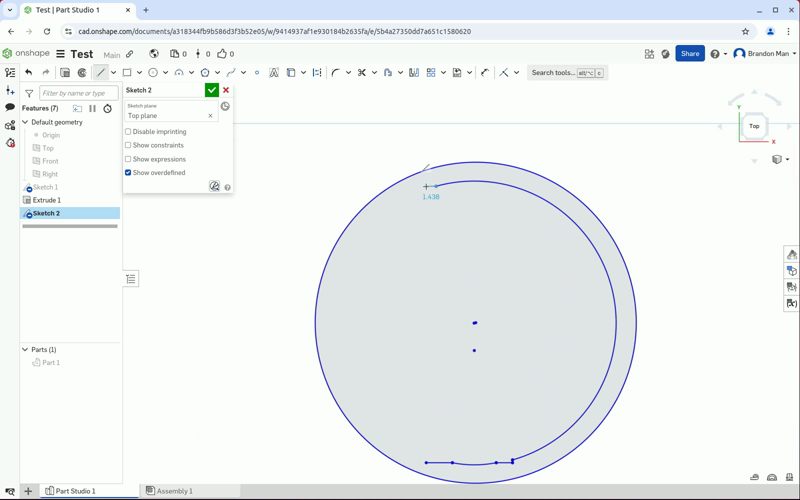
scroll(6)
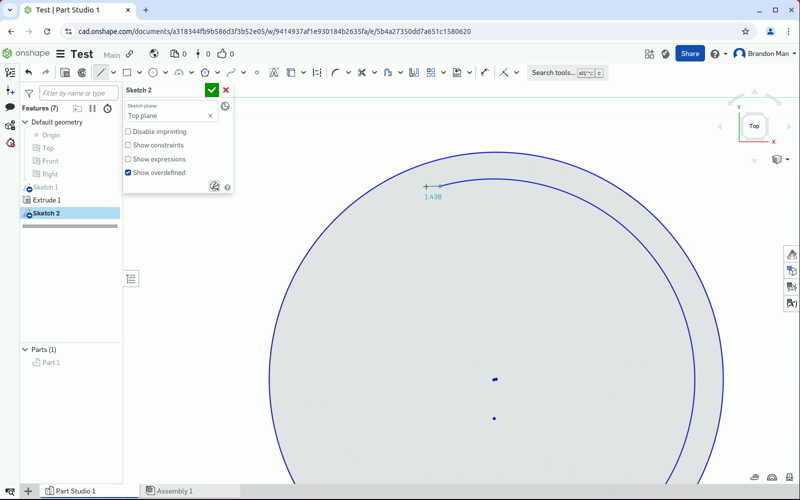
scroll(6)
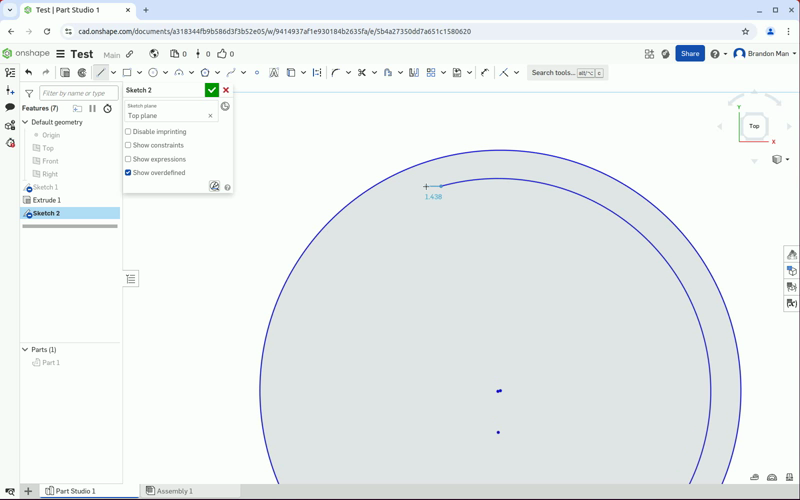
scroll(6)
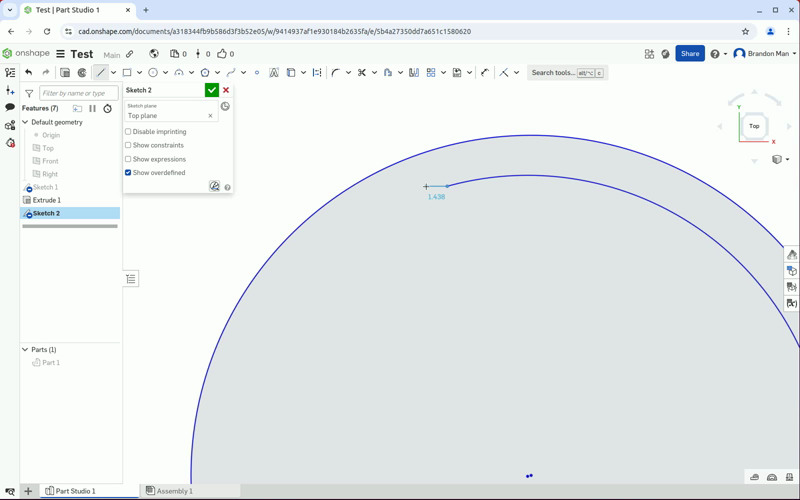
scroll(6)
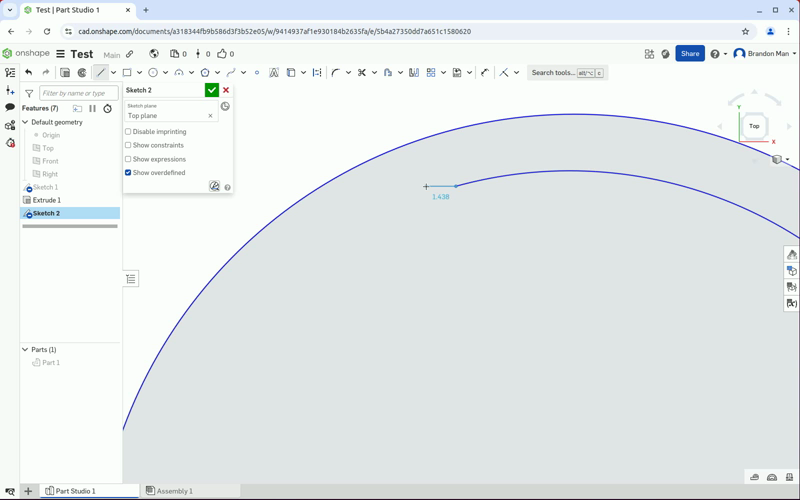
scroll(6)
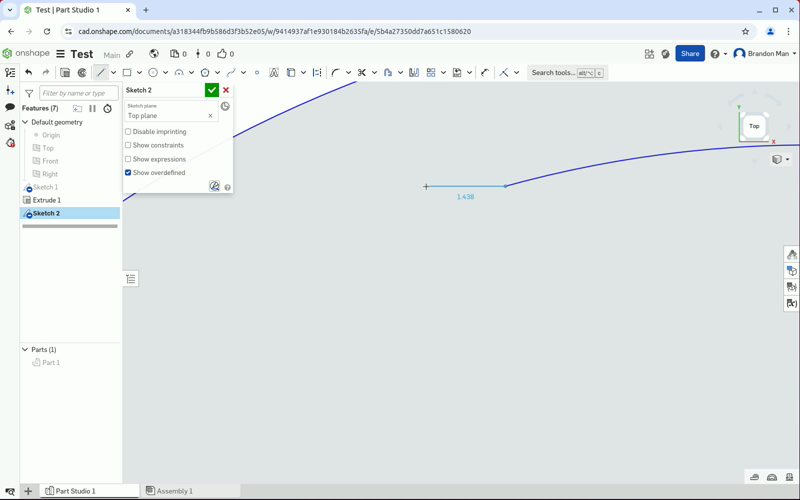
click(426, 186)
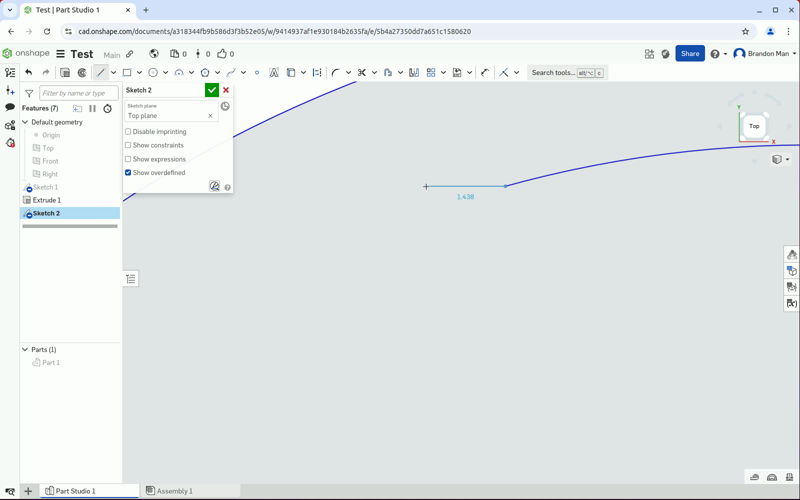
scroll(-6)
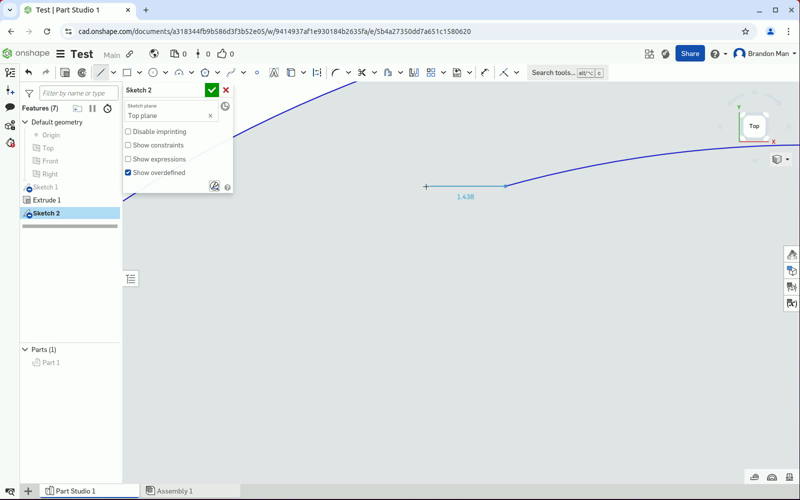
scroll(-6)
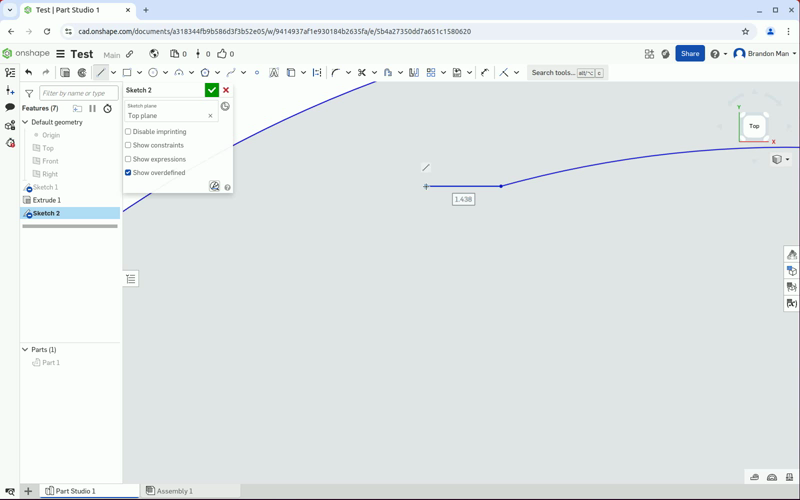
scroll(-6)
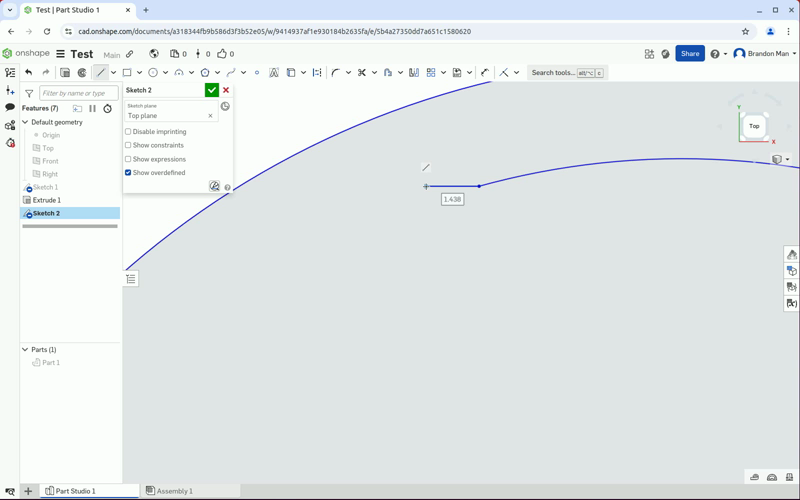
scroll(-6)
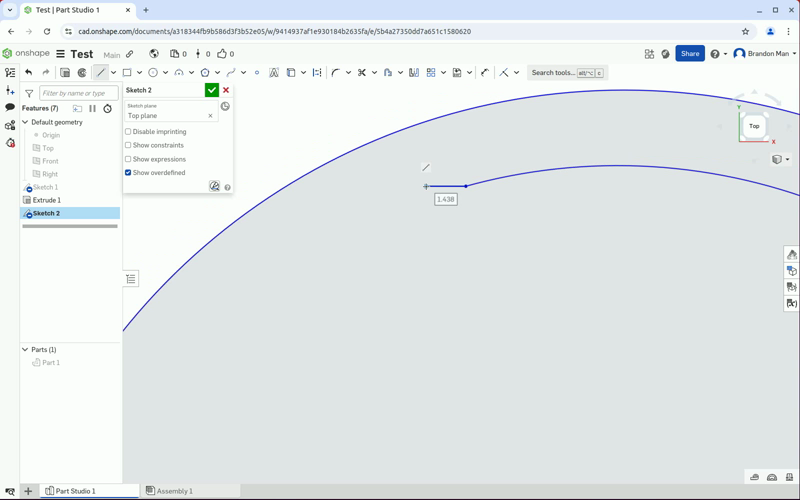
scroll(-6)
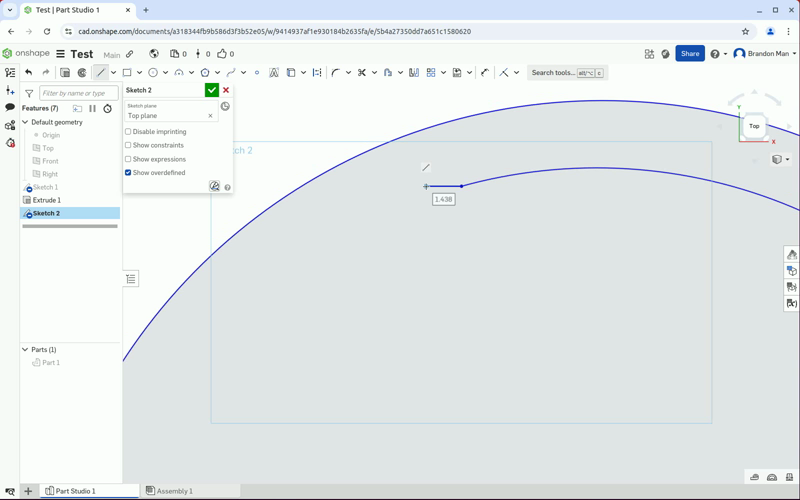
scroll(-6)
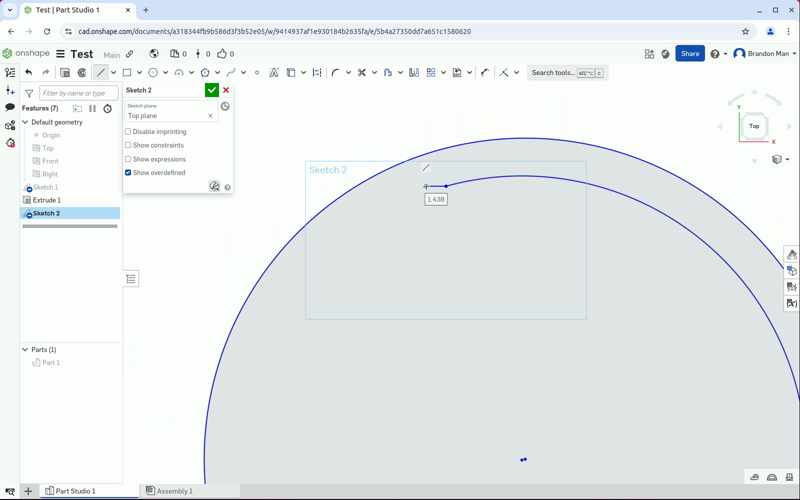
scroll(-6)
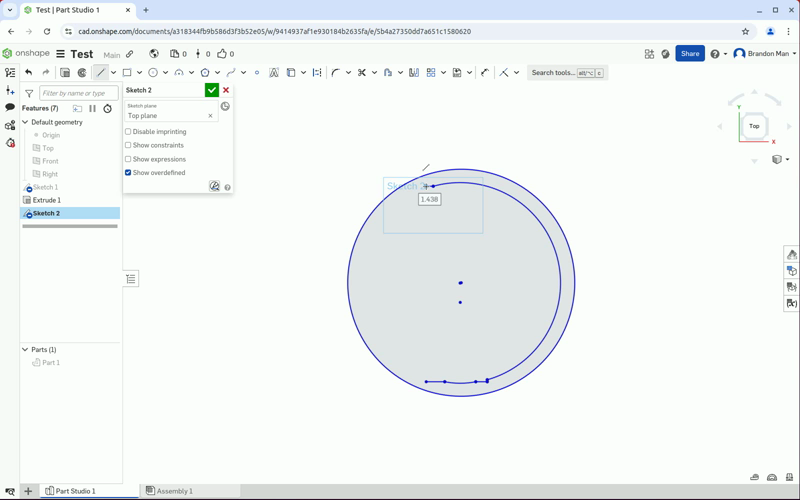
key_up(shift)
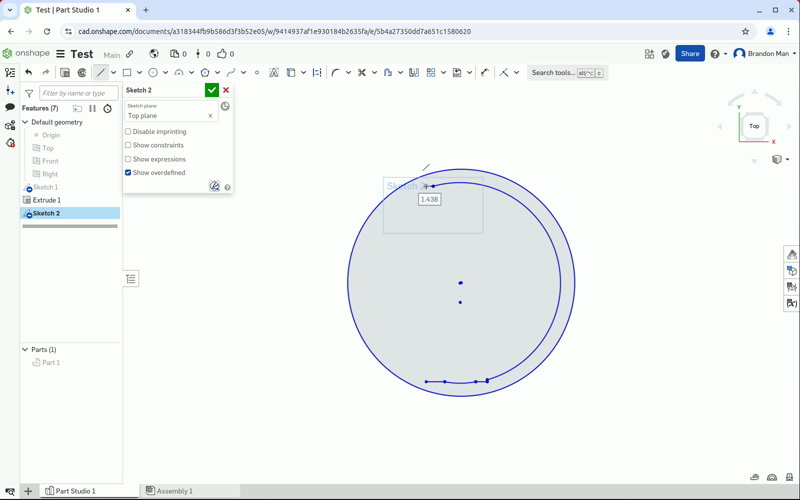
key_down(shift)
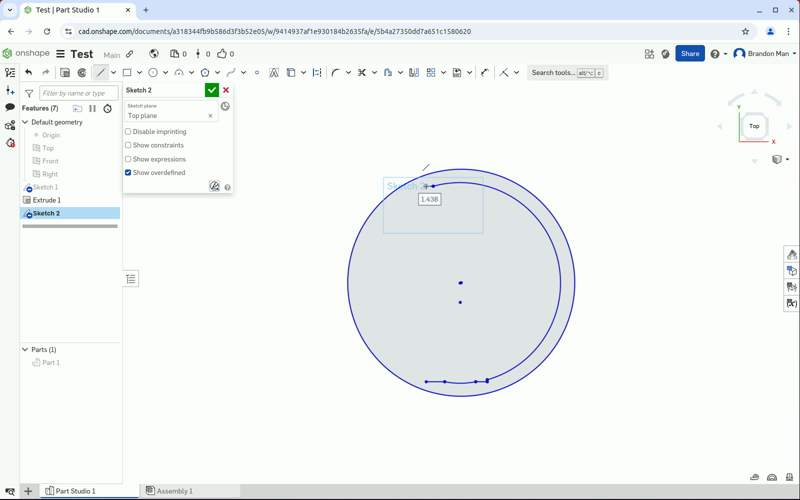
mouse_move(456, 186)
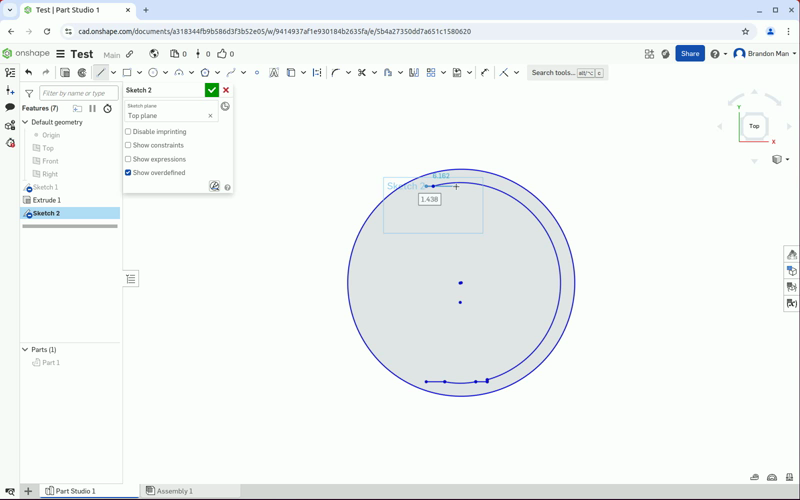
mouse_move(426, 188)
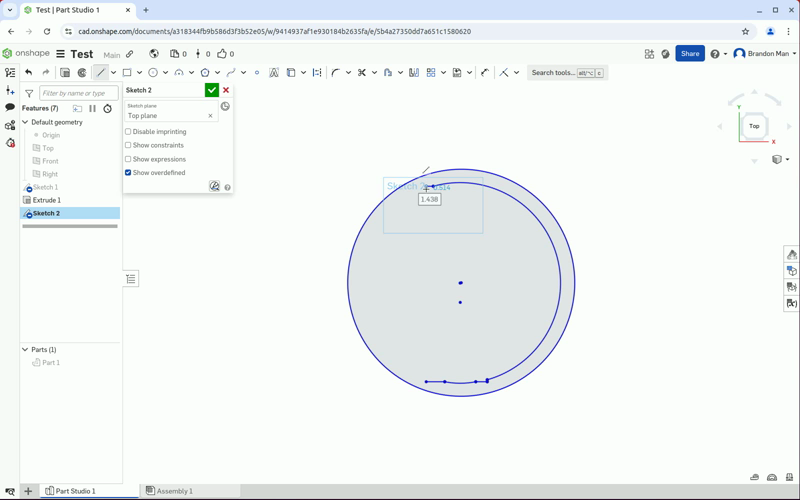
scroll(6)
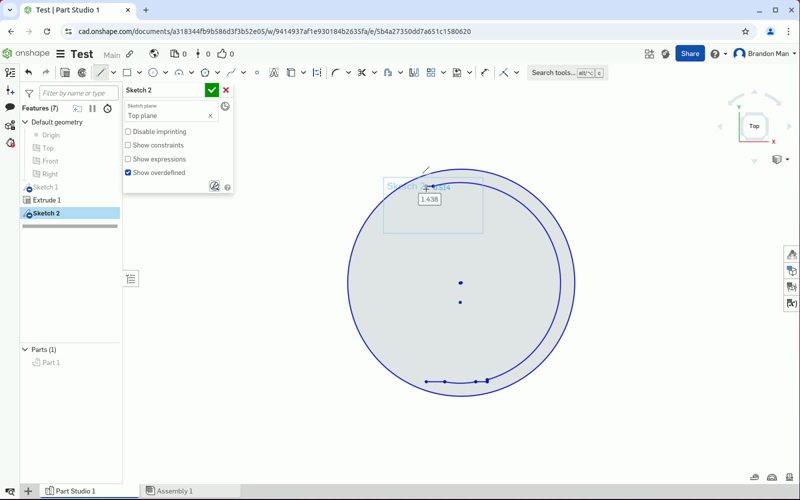
scroll(6)
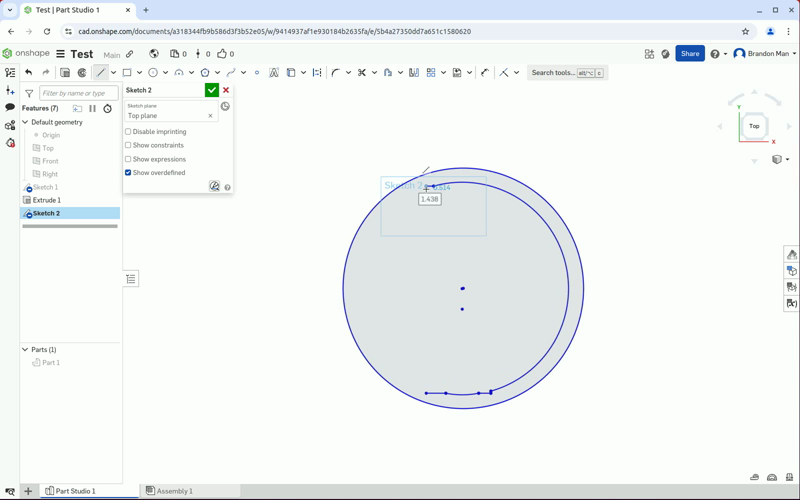
scroll(6)
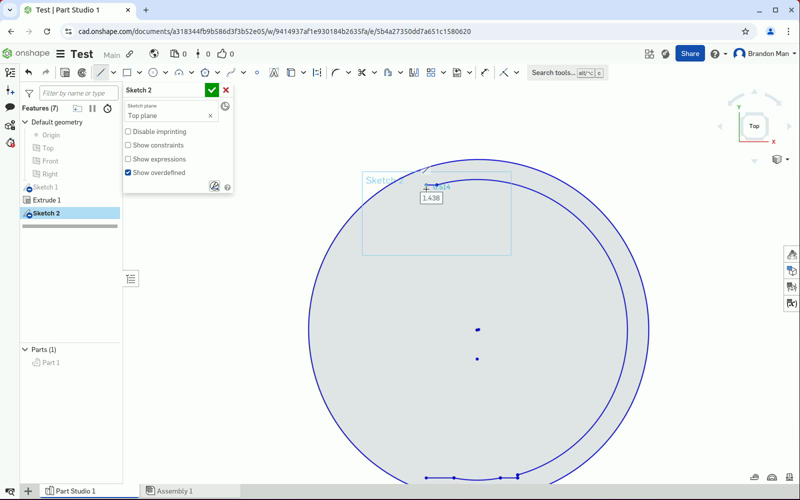
scroll(6)
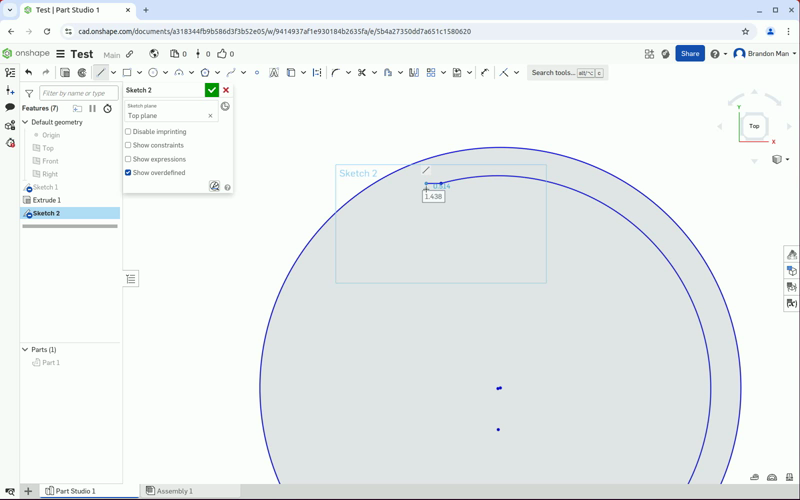
scroll(6)
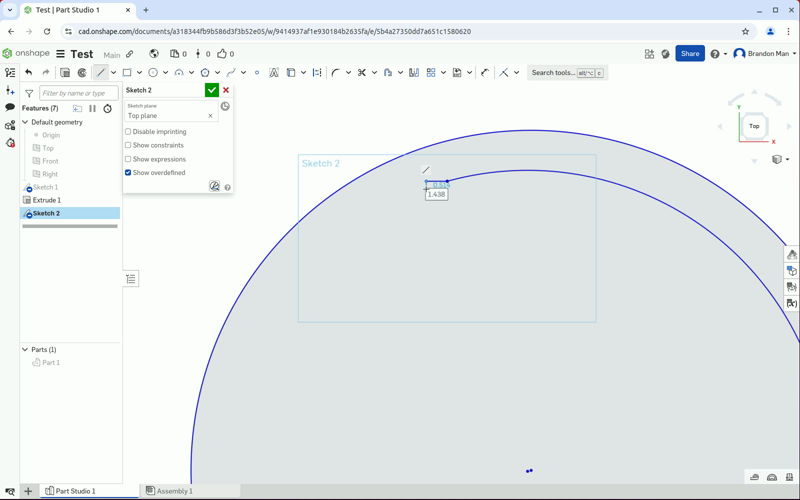
scroll(6)
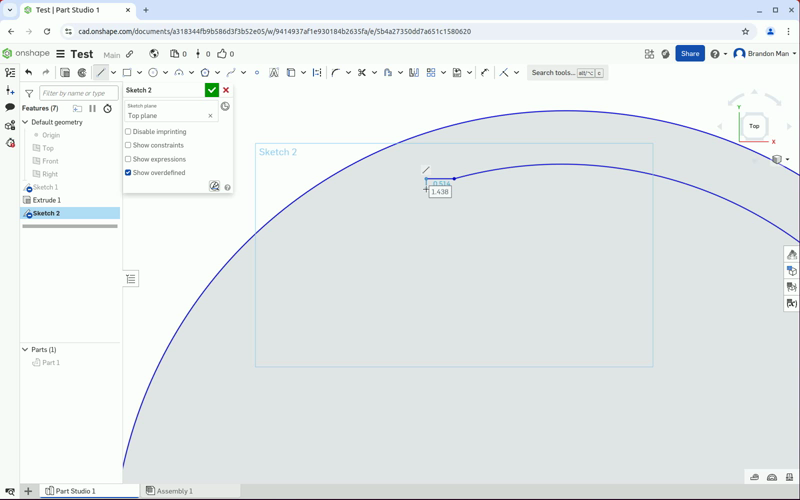
scroll(6)
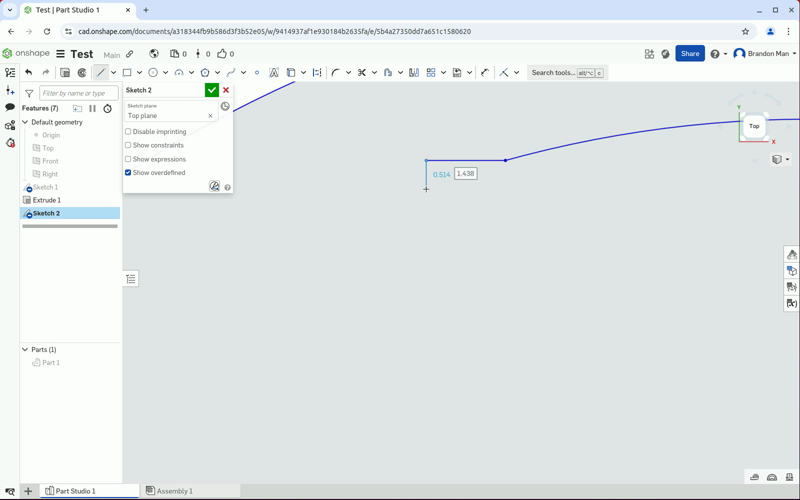
click(426, 188)
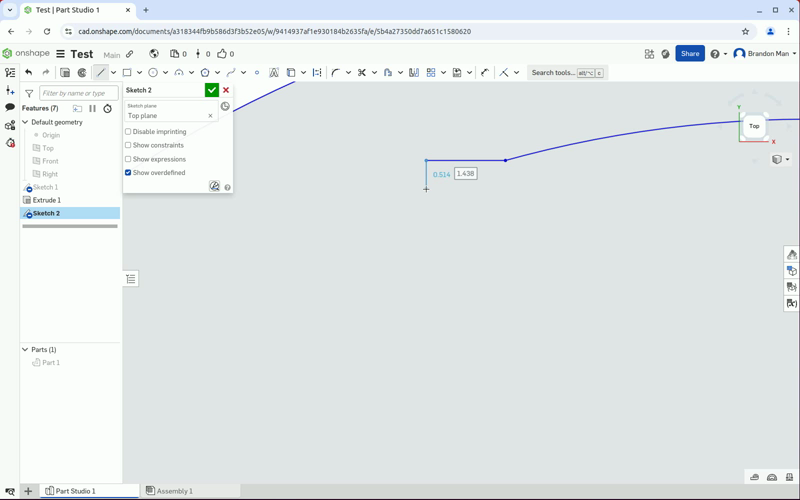
scroll(-6)
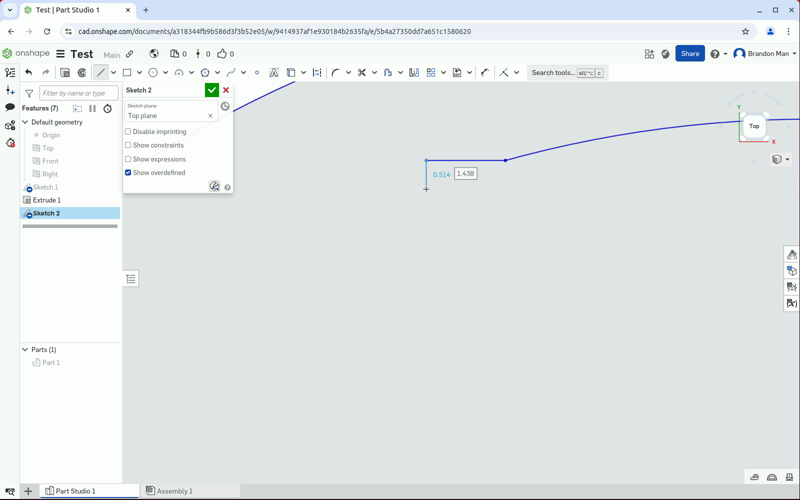
scroll(-6)
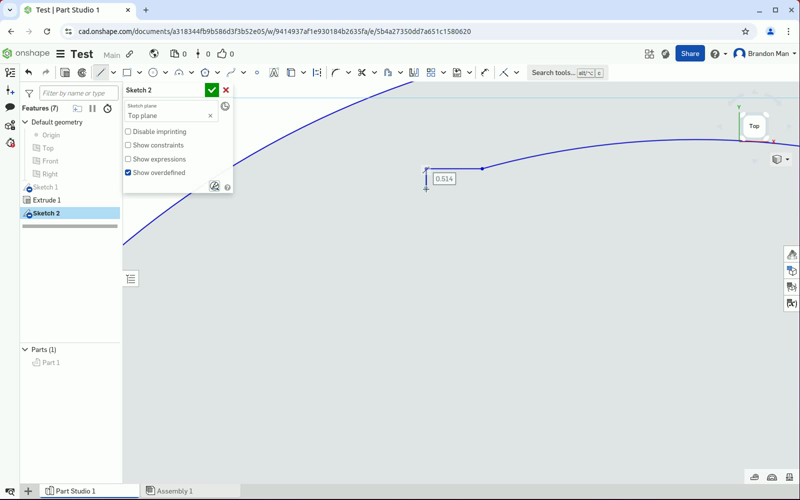
scroll(-6)
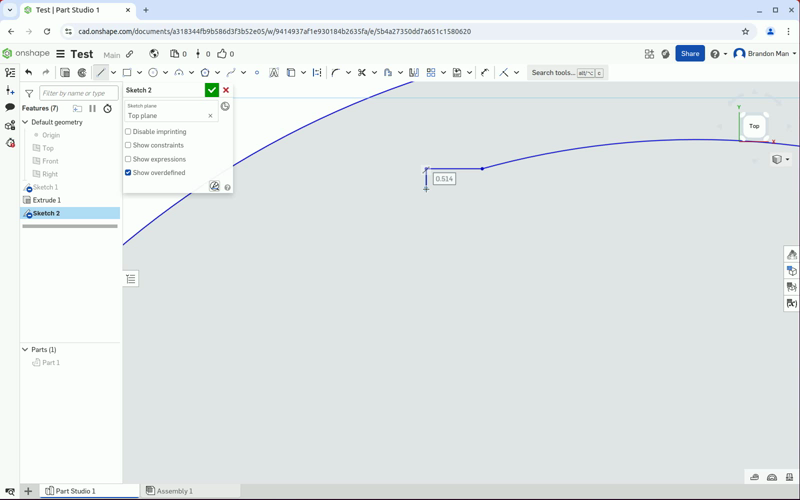
scroll(-6)
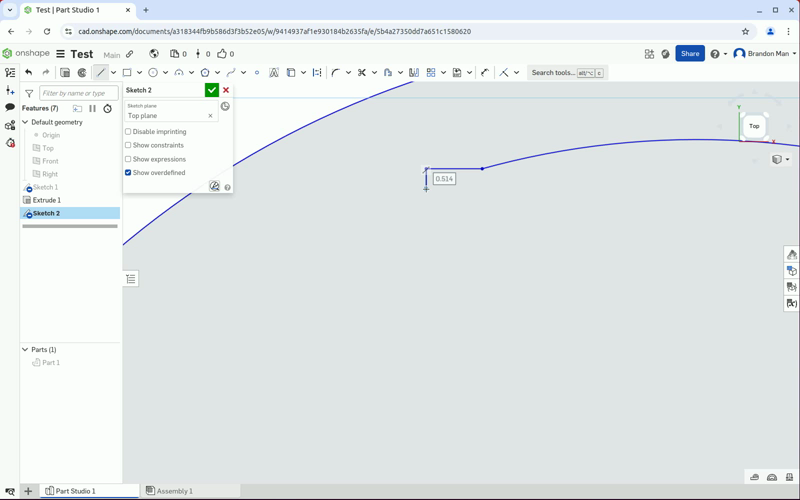
scroll(-6)
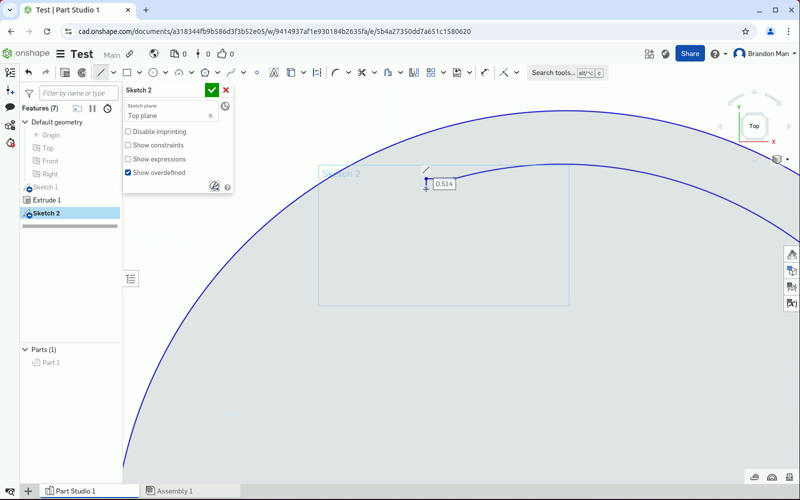
scroll(-6)
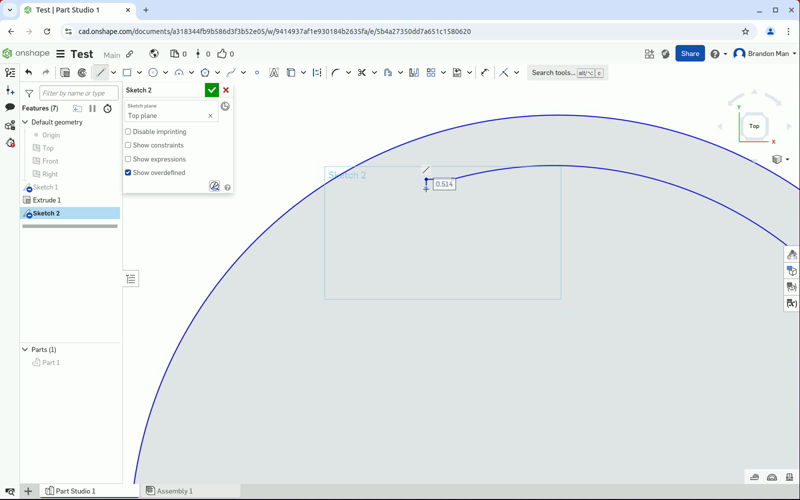
scroll(-6)
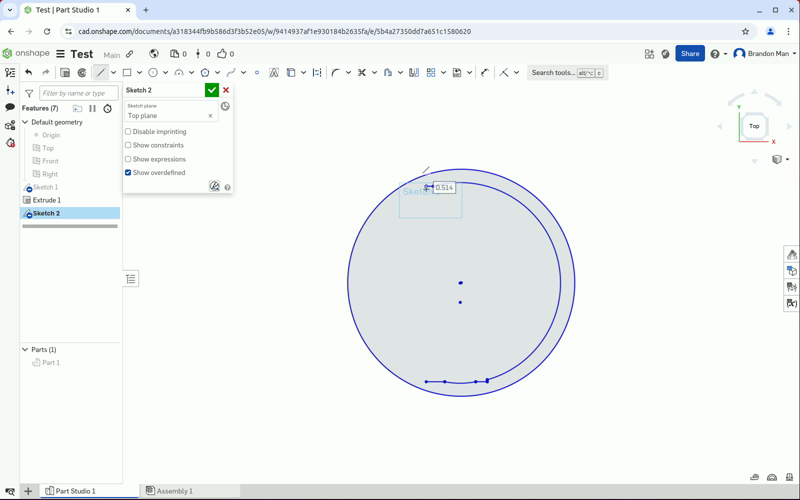
key_up(shift)
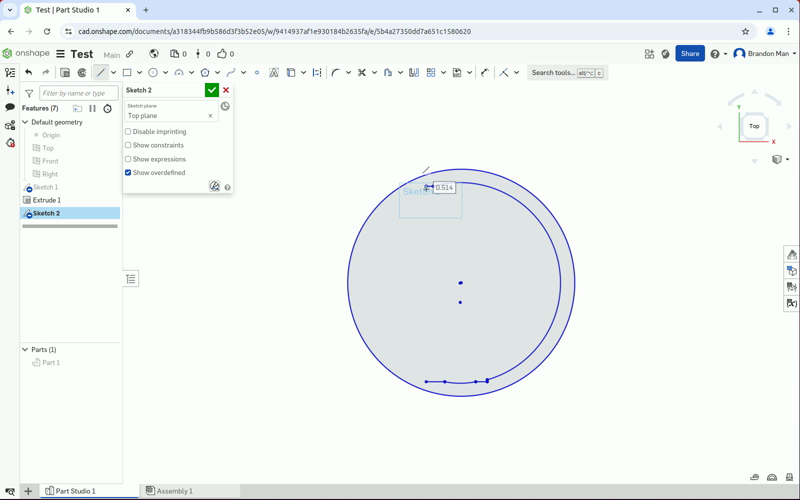
key(esc)
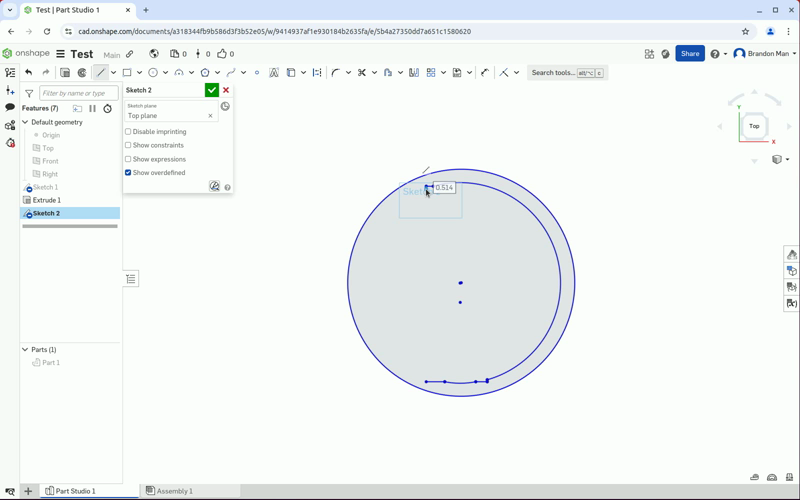
key(a)
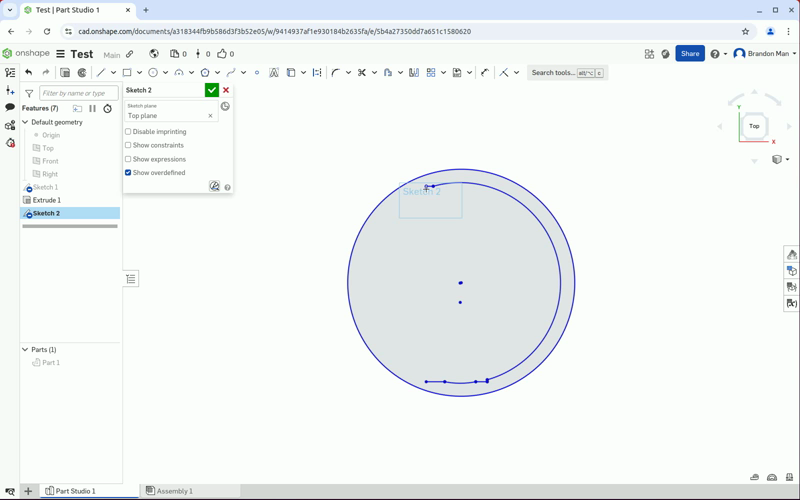
mouse_move(426, 188)
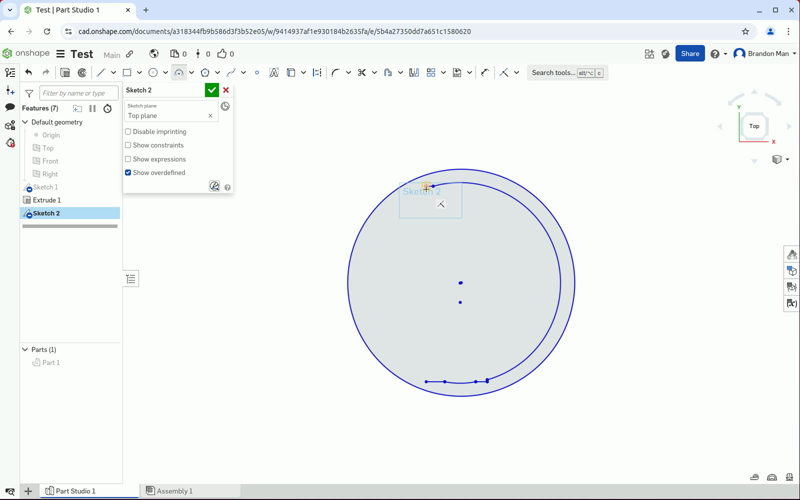
scroll(6)
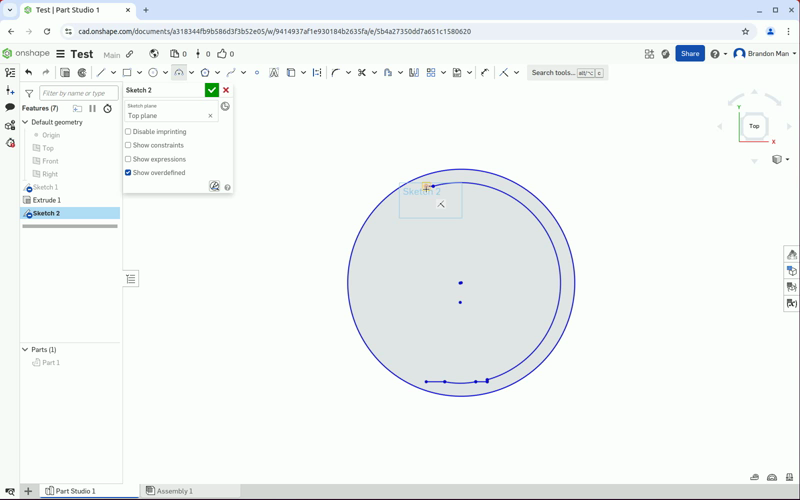
scroll(6)
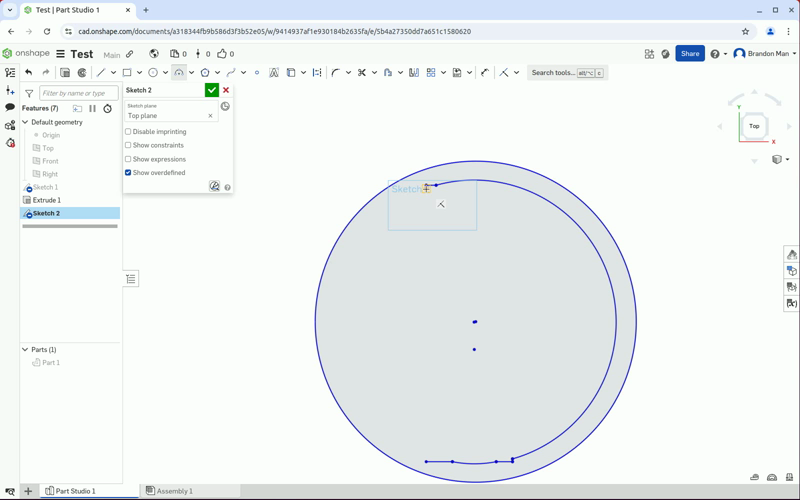
scroll(6)
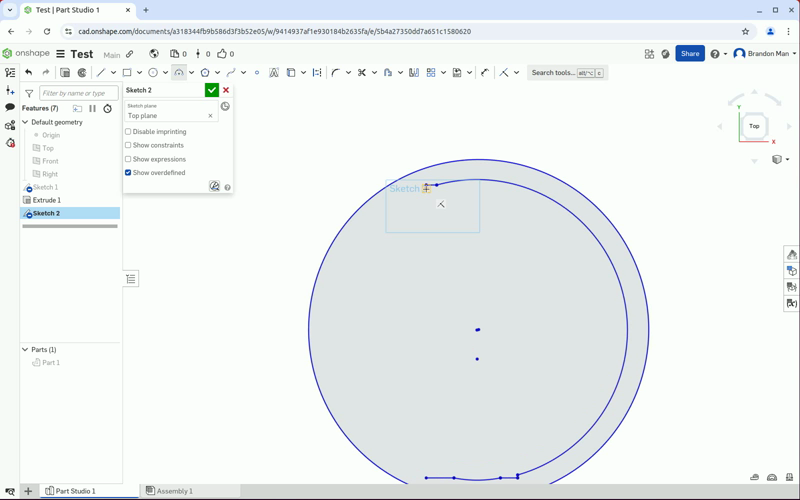
scroll(6)
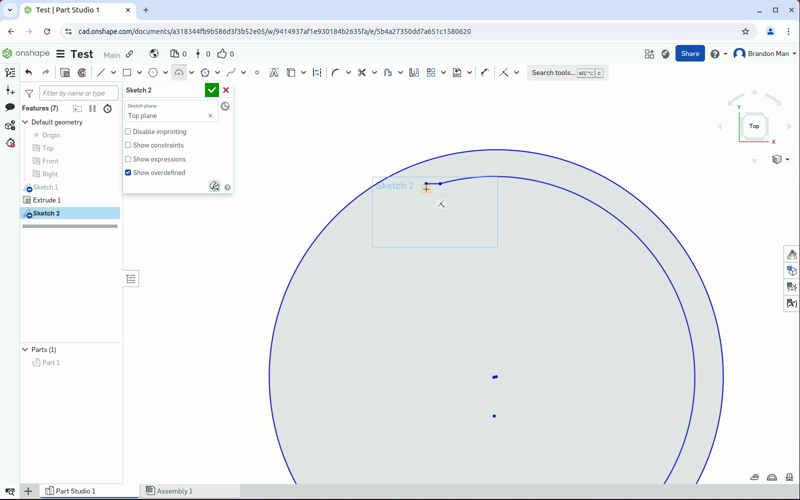
scroll(6)
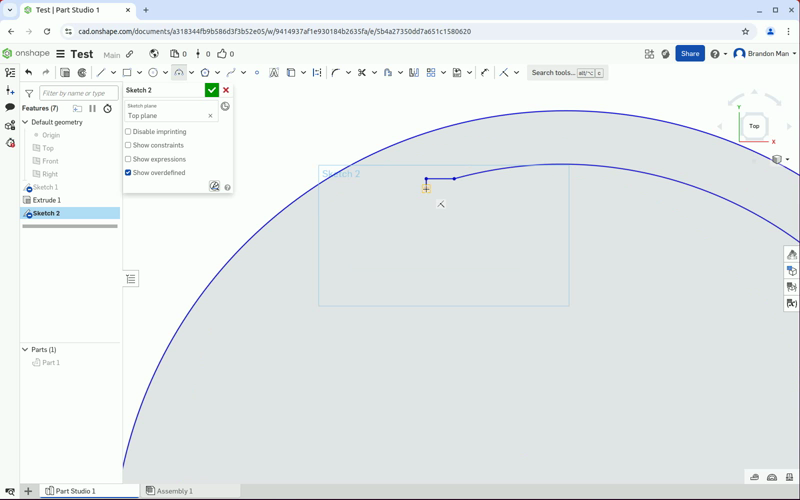
scroll(6)
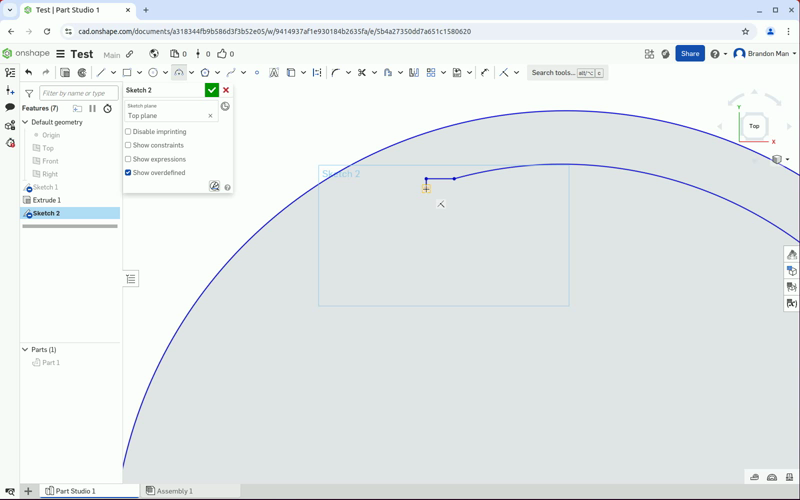
scroll(6)
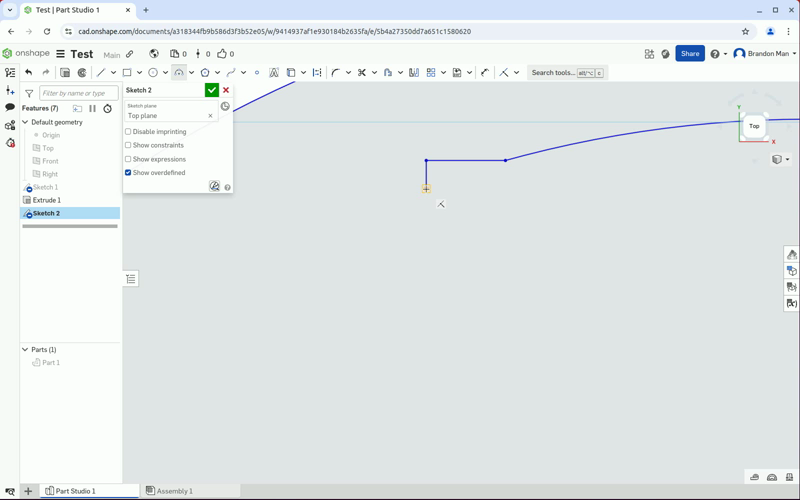
click(426, 188)
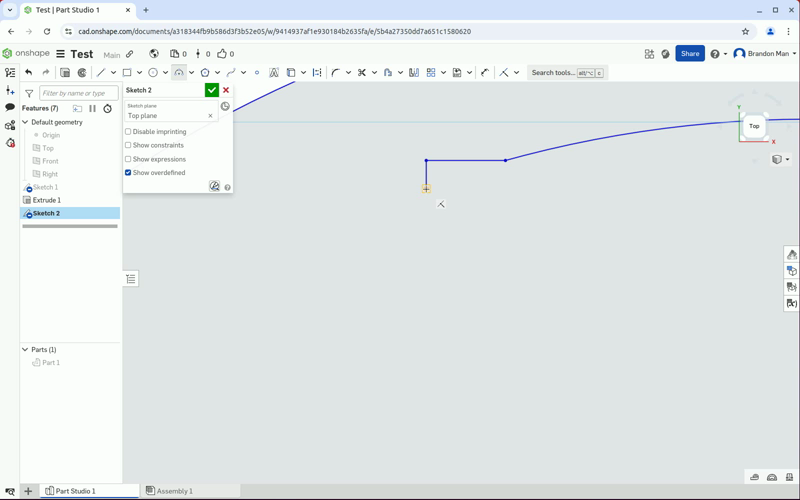
scroll(-6)
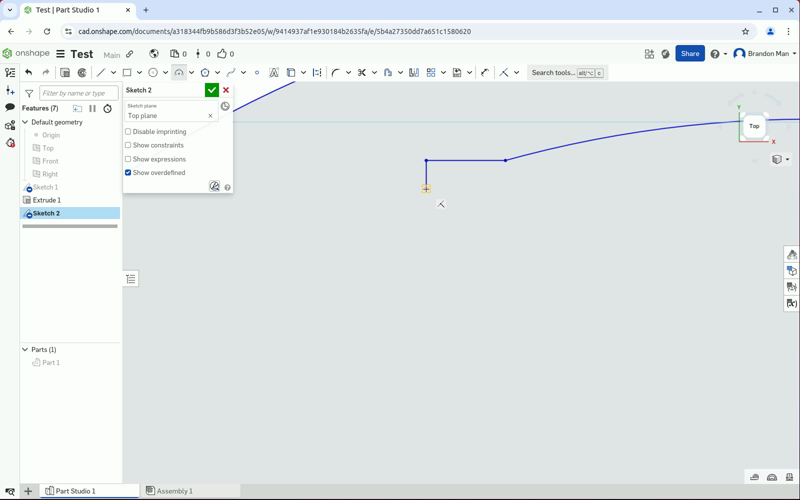
scroll(-6)
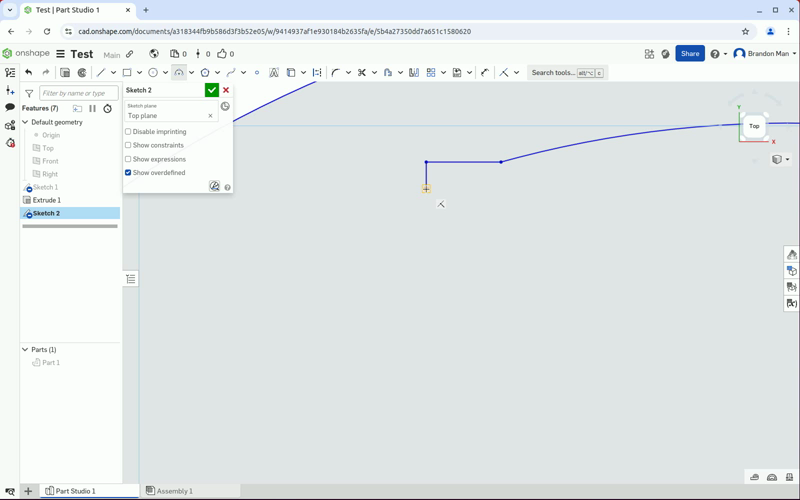
scroll(-6)
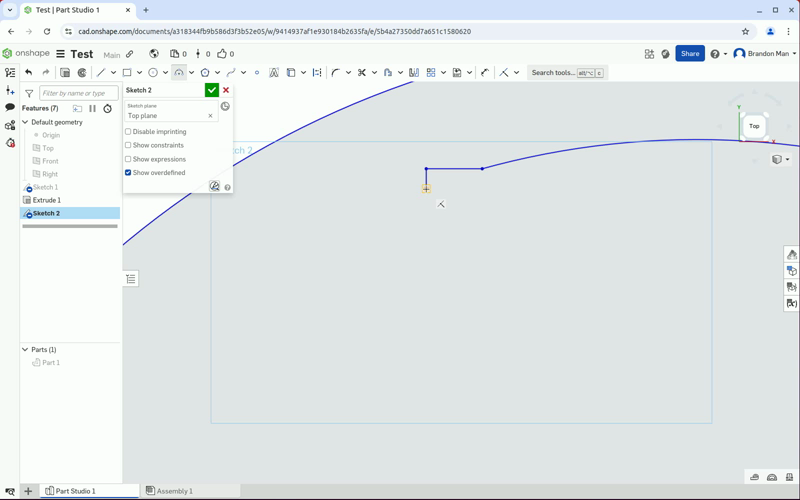
scroll(-6)
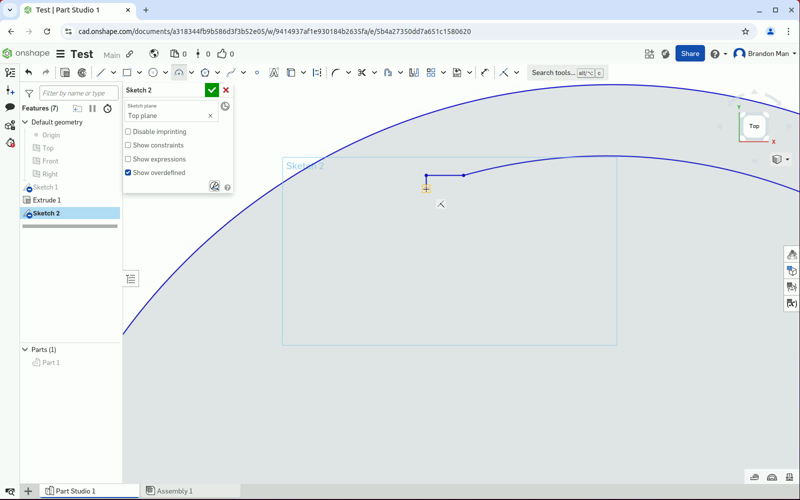
scroll(-6)
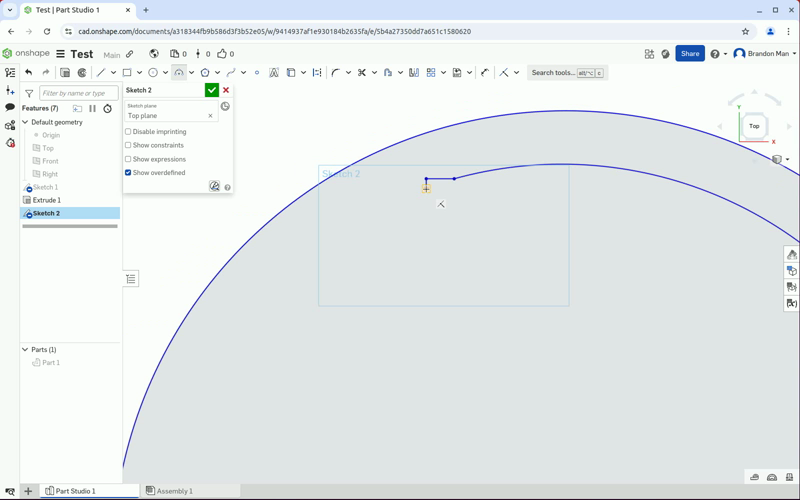
scroll(-6)
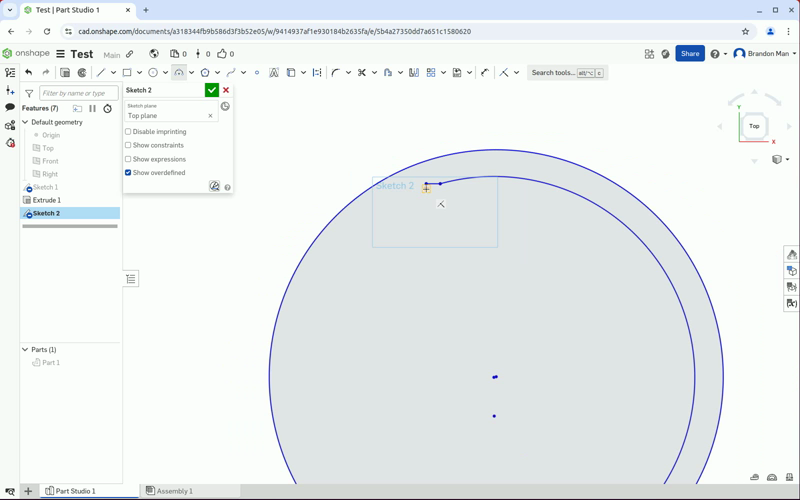
scroll(-6)
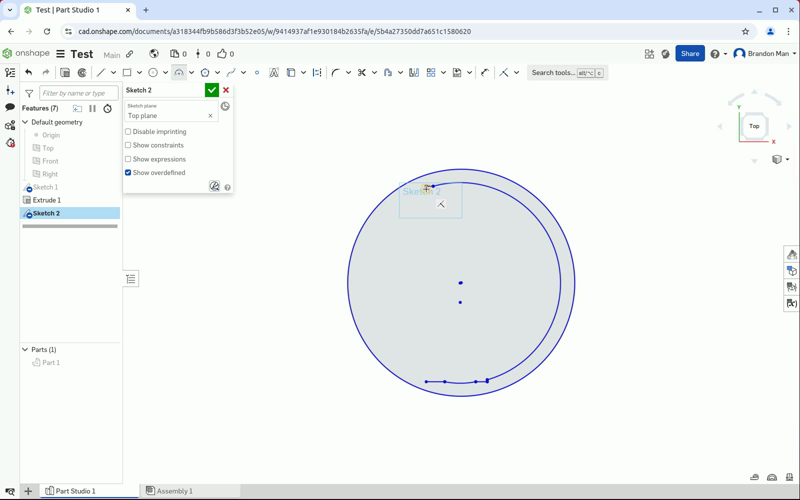
key_down(shift)
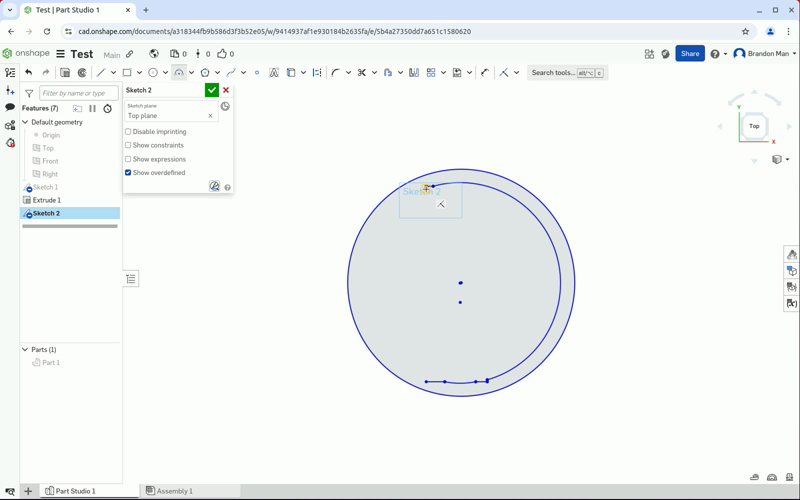
mouse_move(426, 377)
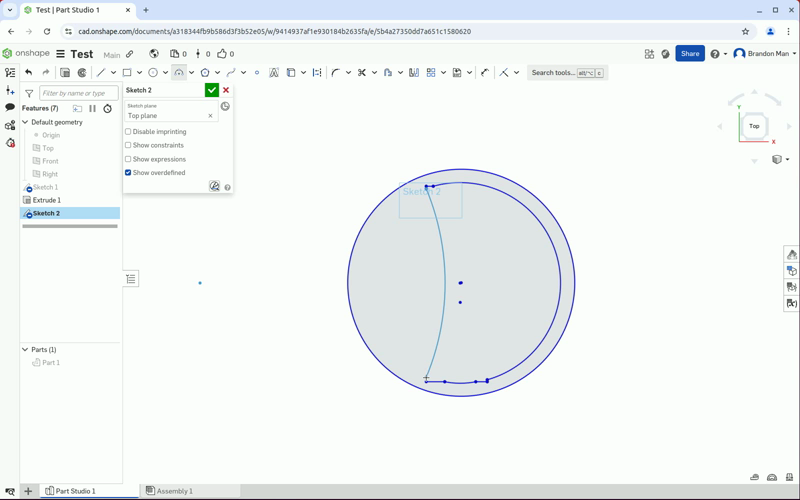
click(426, 377)
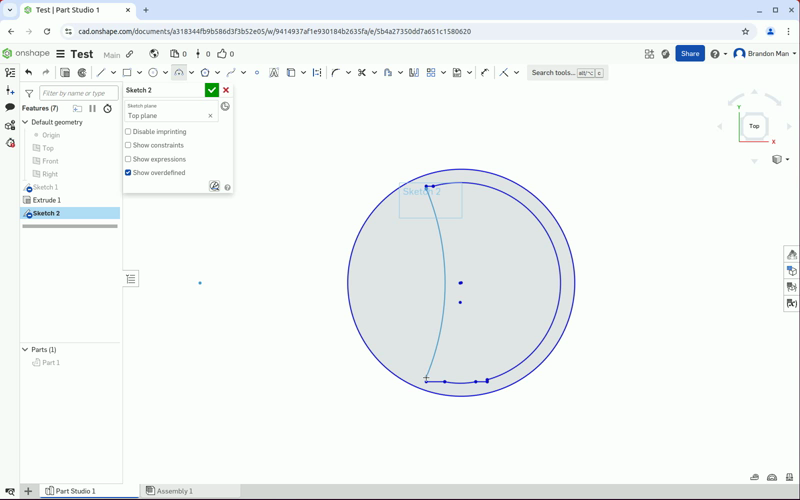
mouse_move(359, 282)
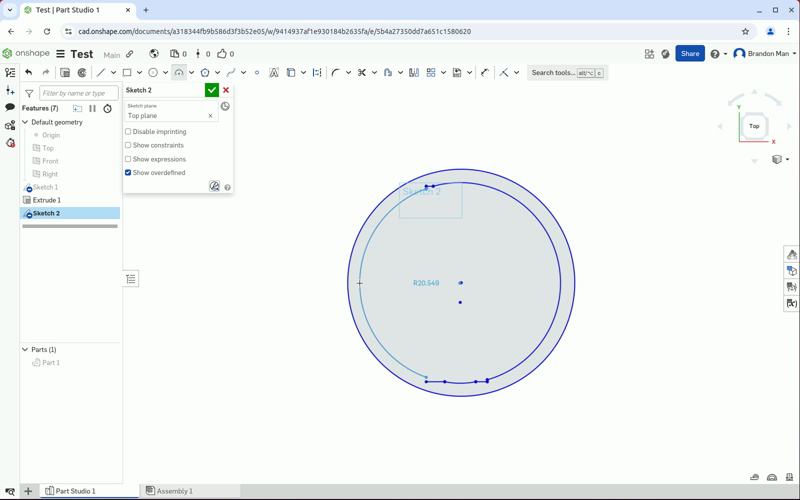
click(359, 282)
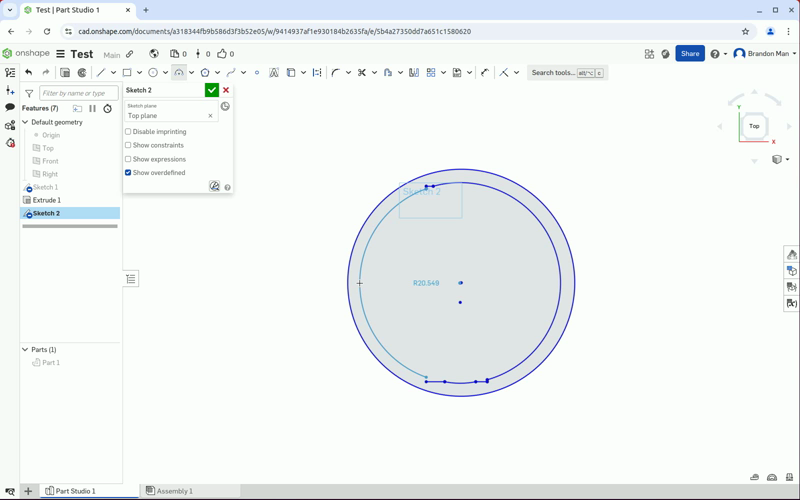
key_up(shift)
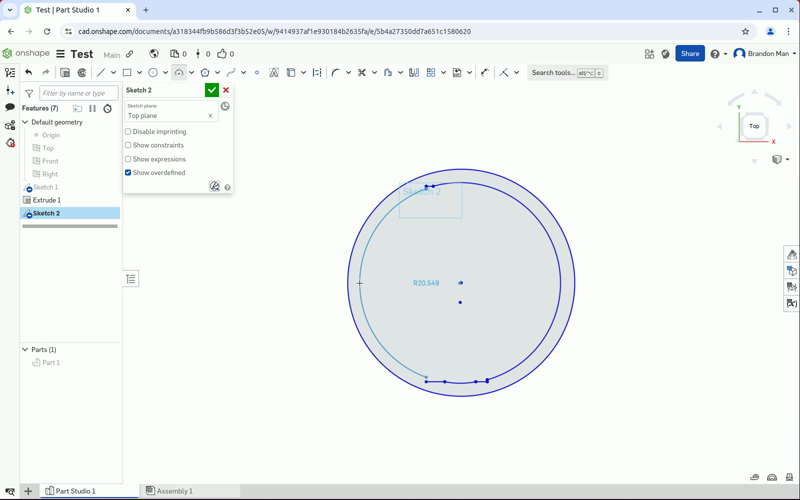
key(esc)
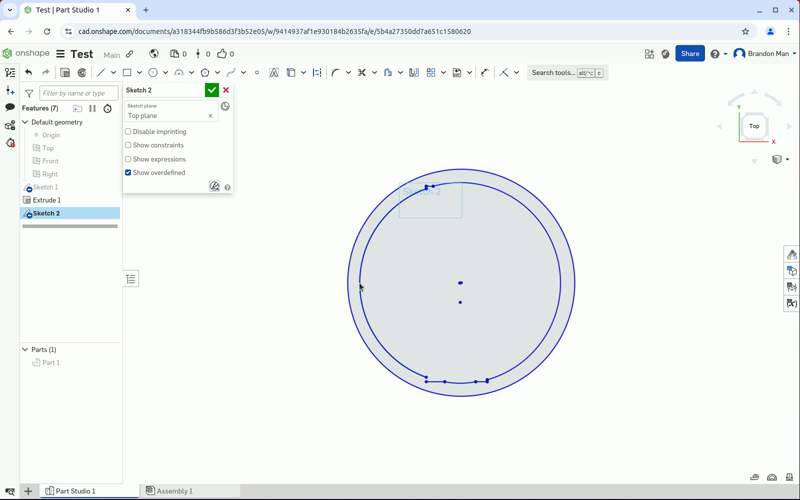
key(l)
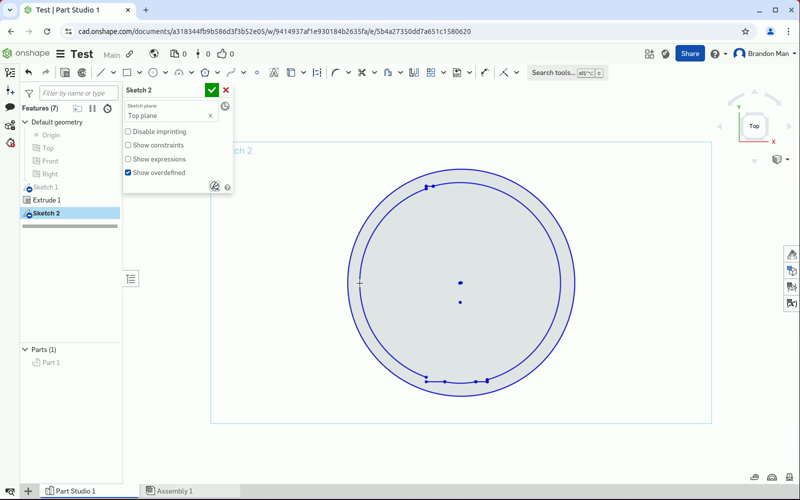
mouse_move(426, 377)
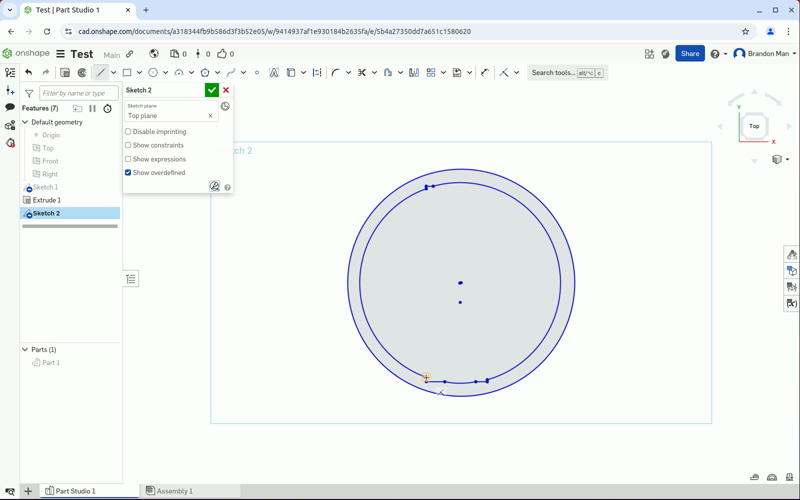
click(426, 377)
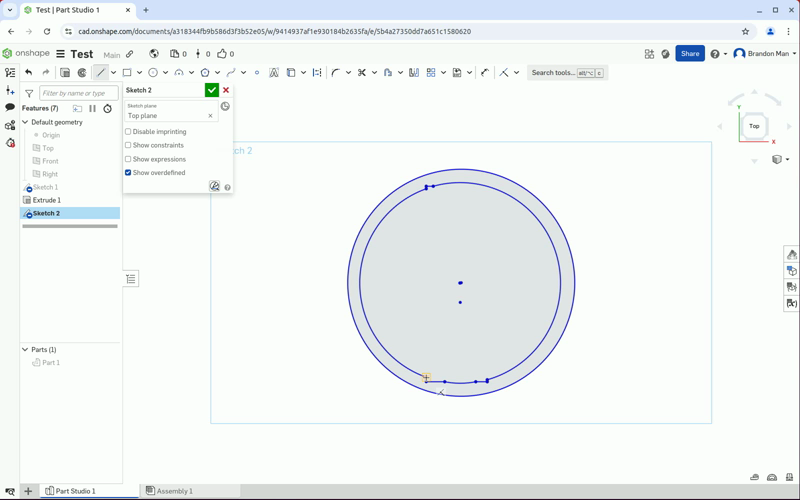
mouse_move(456, 377)
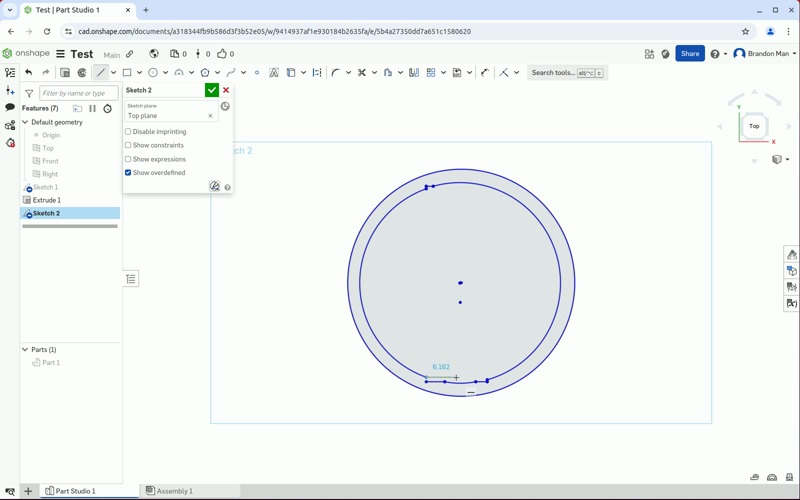
key_down(shift)
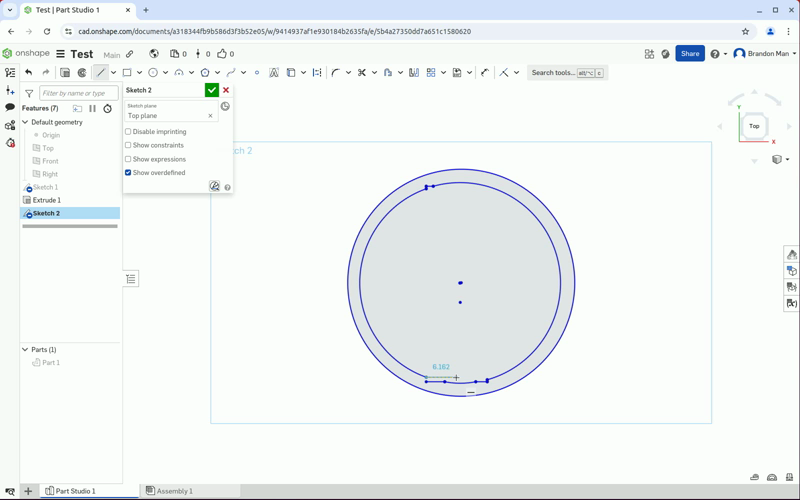
mouse_move(426, 381)
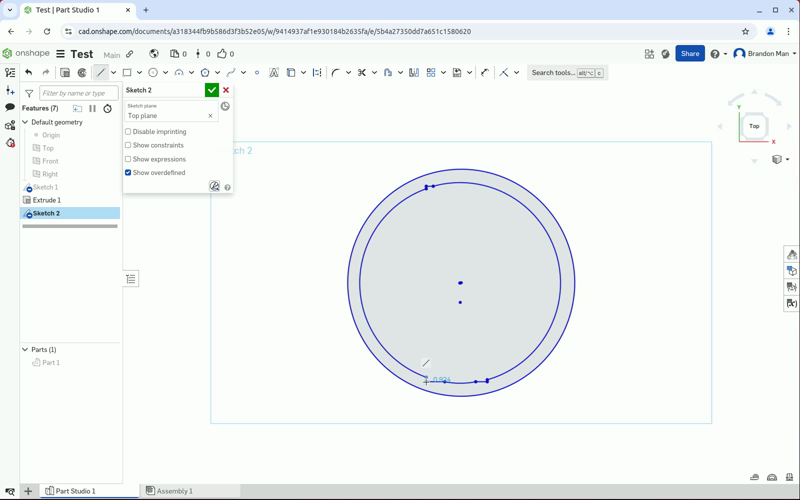
scroll(6)
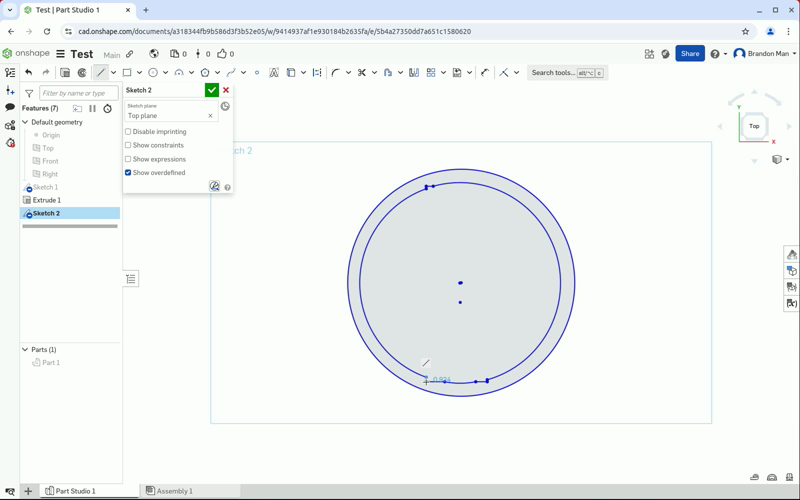
scroll(6)
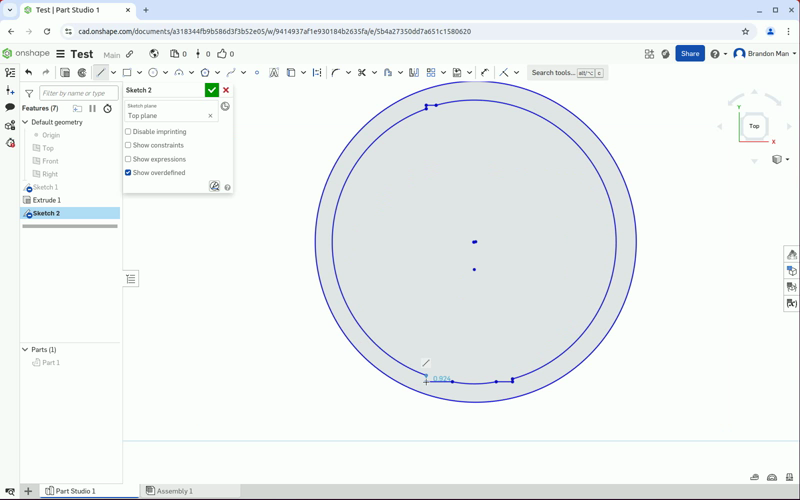
scroll(6)
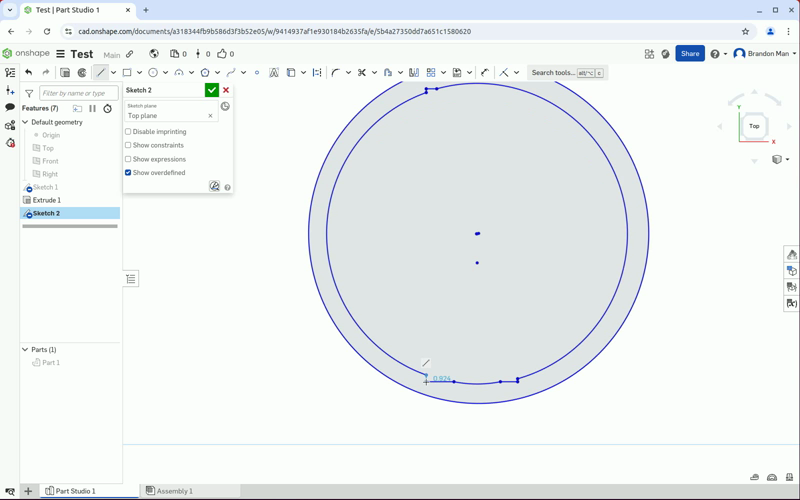
scroll(6)
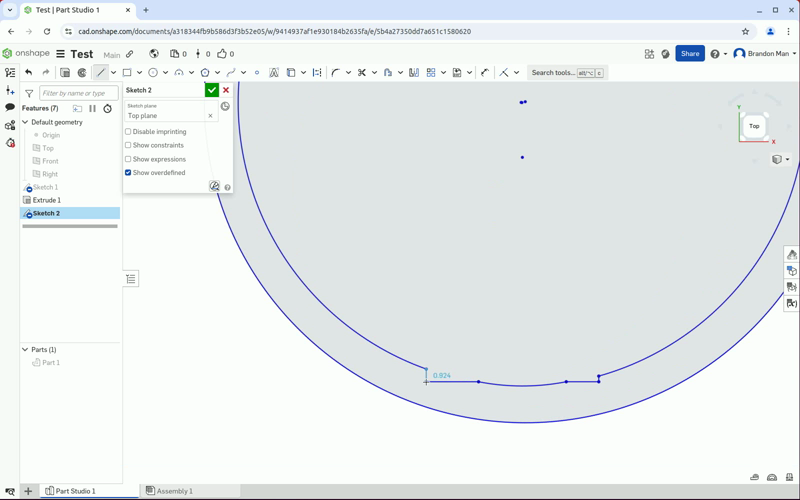
scroll(6)
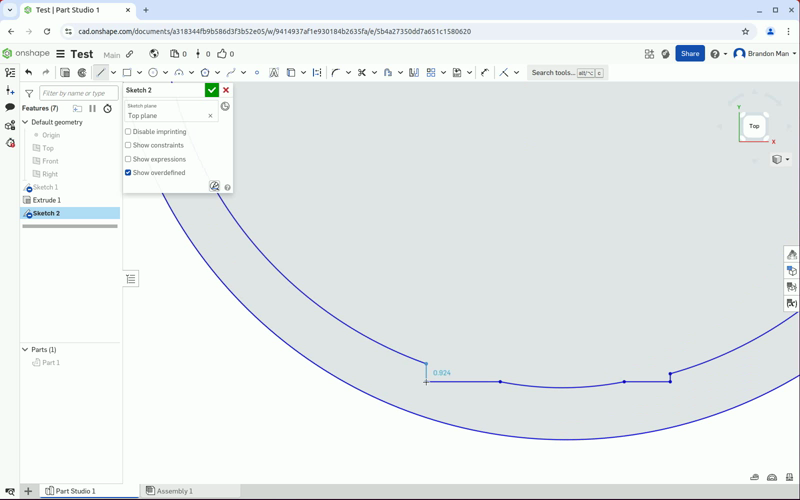
scroll(6)
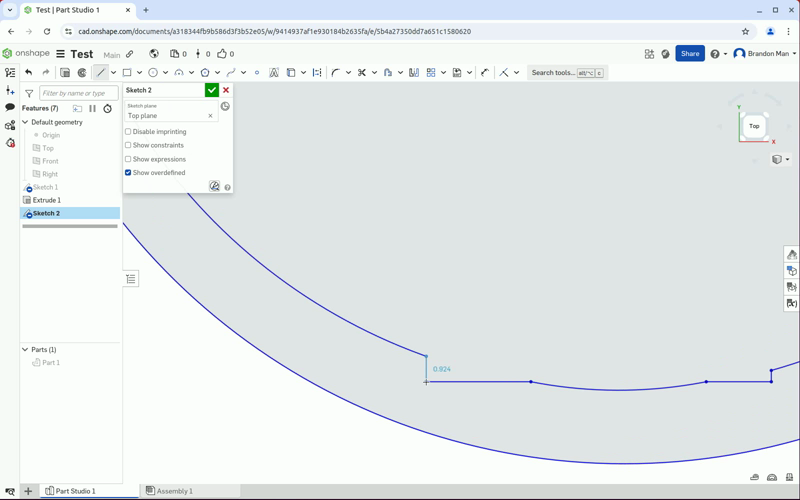
scroll(6)
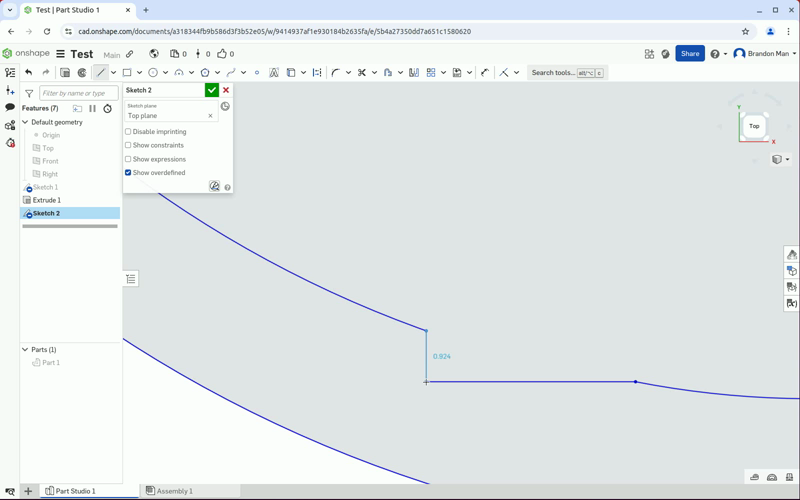
key_up(shift)
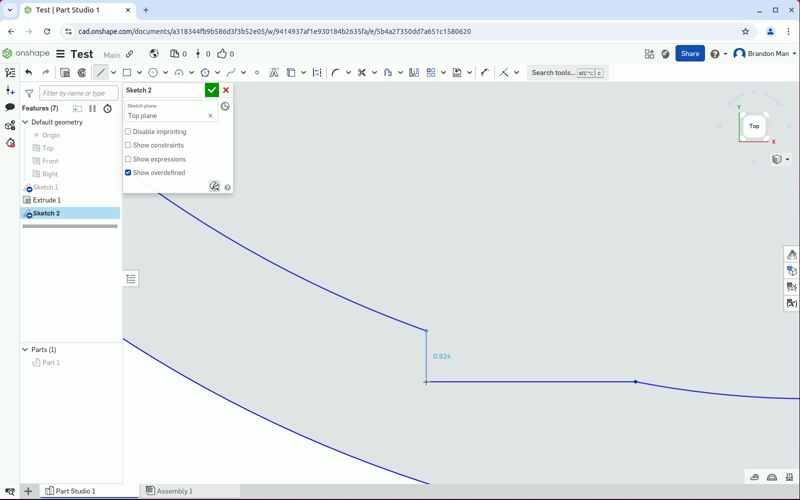
click(426, 381)
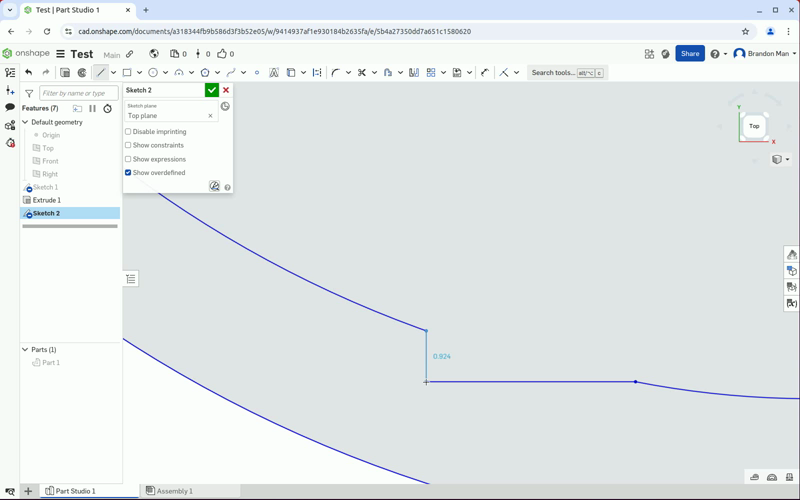
scroll(-6)
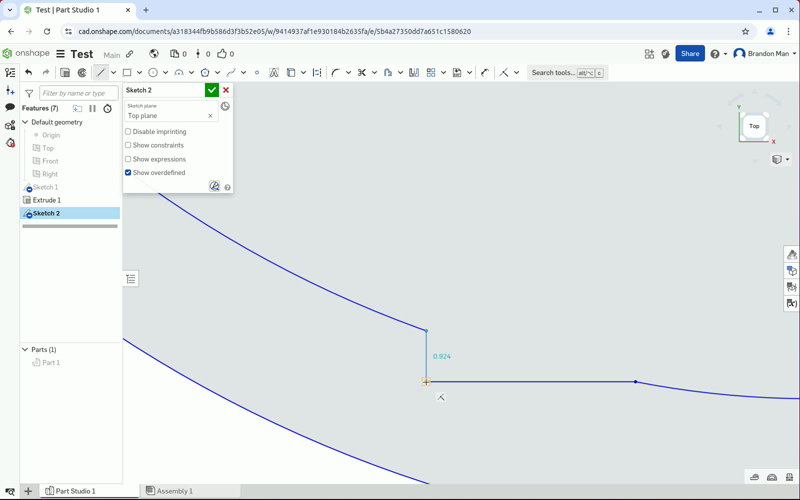
scroll(-6)
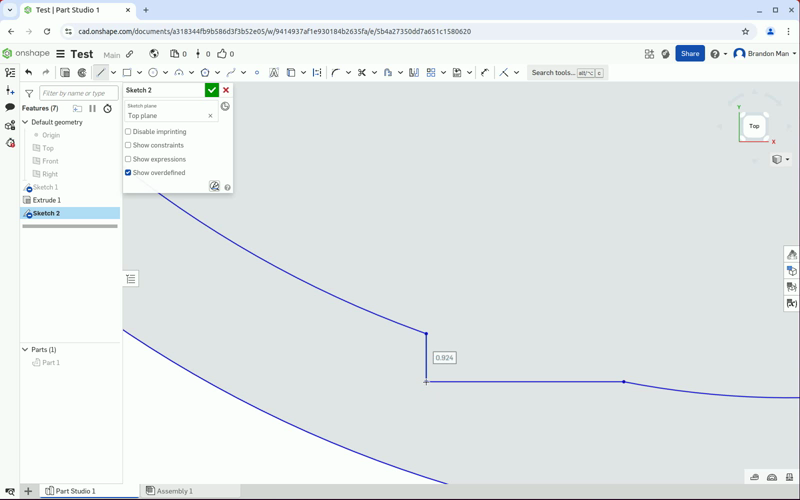
scroll(-6)
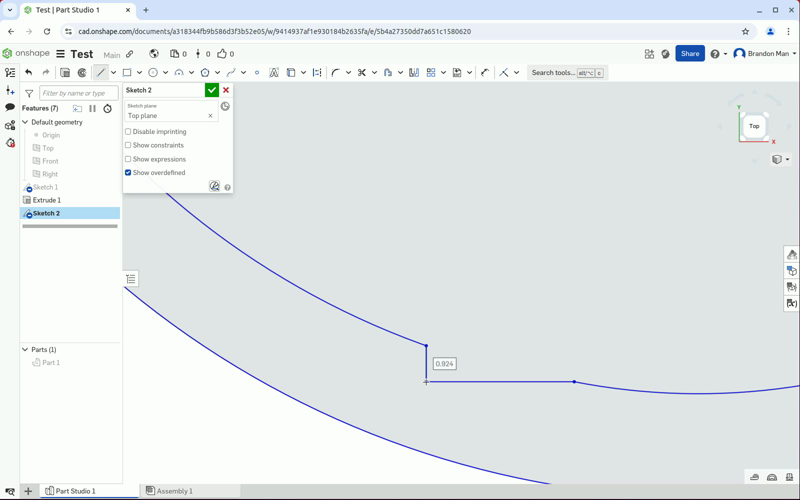
scroll(-6)
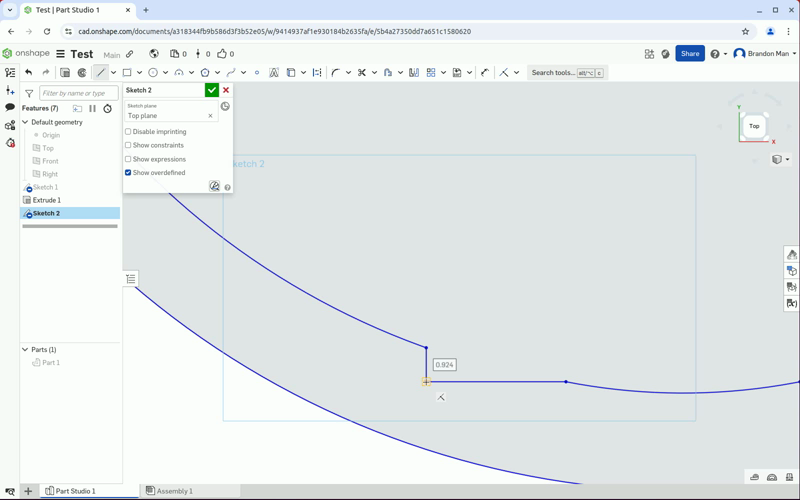
scroll(-6)
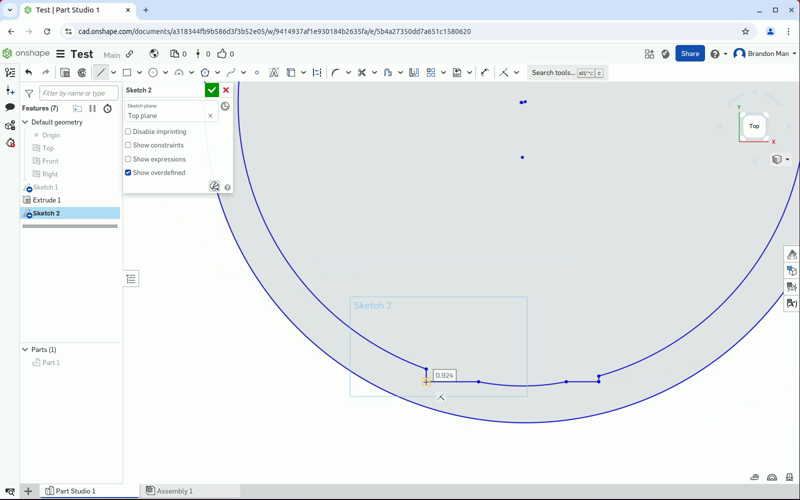
scroll(-6)
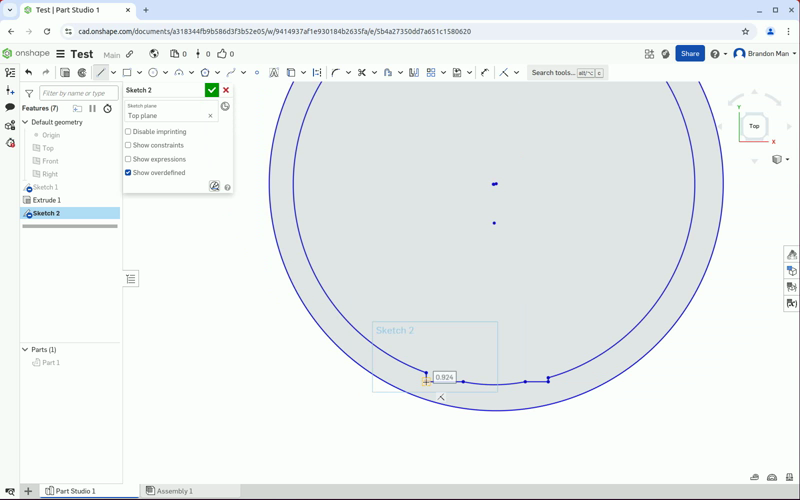
scroll(-6)
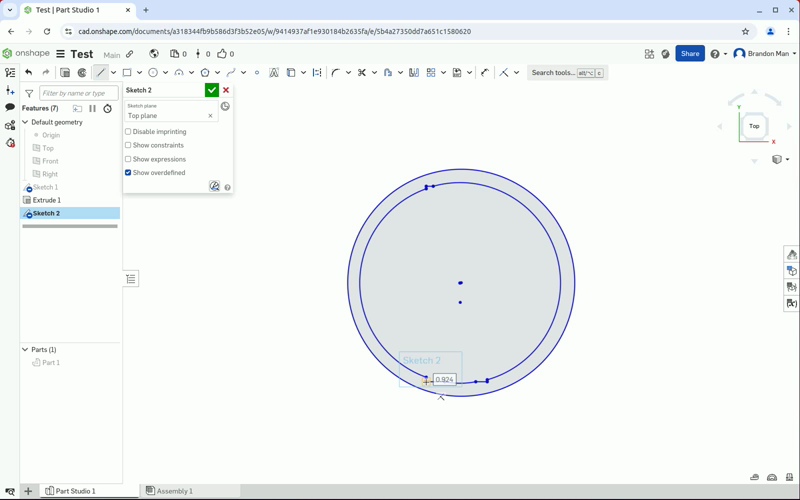
key(esc)
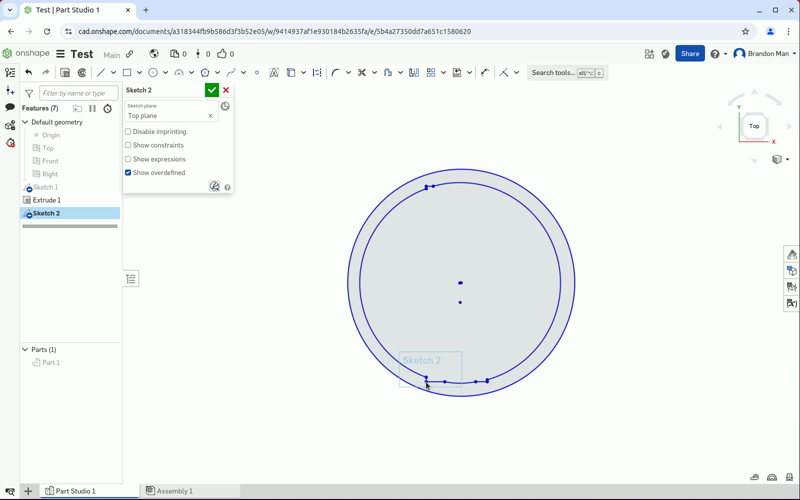
mouse_move(527, 199)
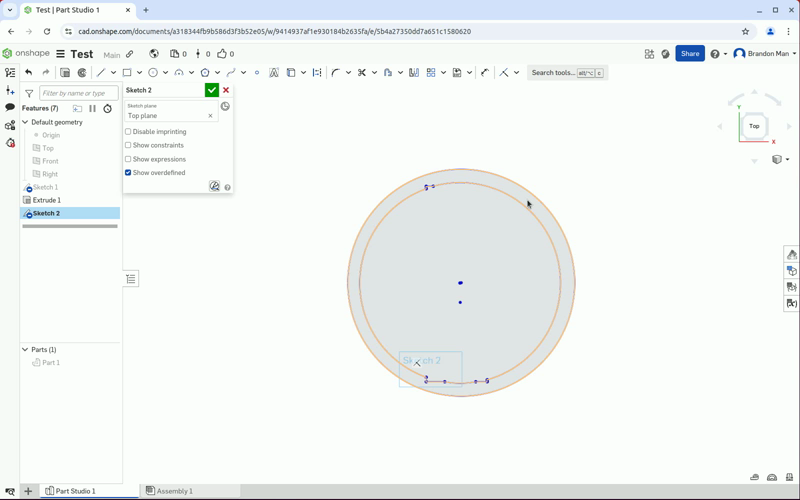
click(527, 199)
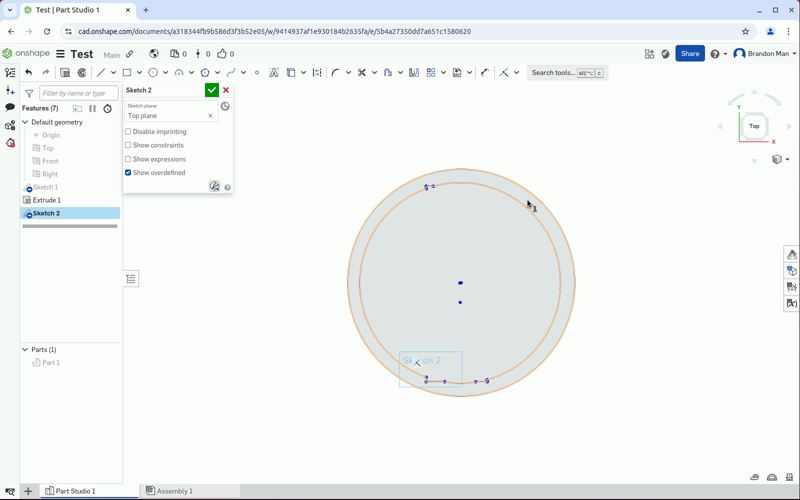
mouse_move(73, 352)
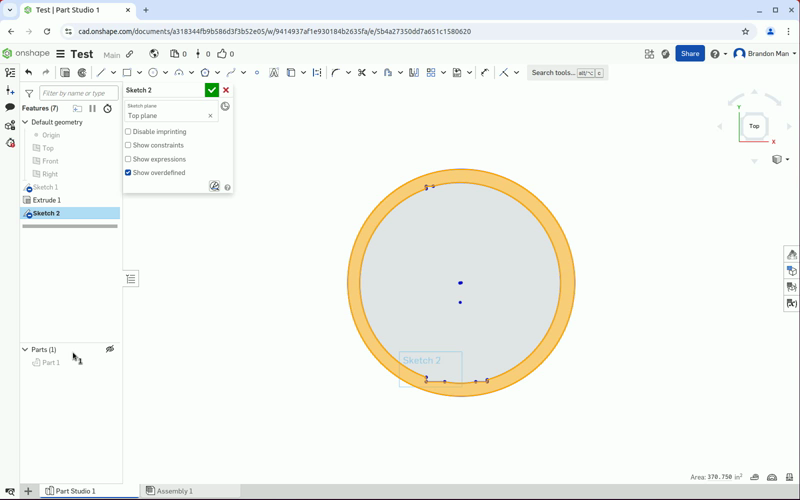
key(shift+y)
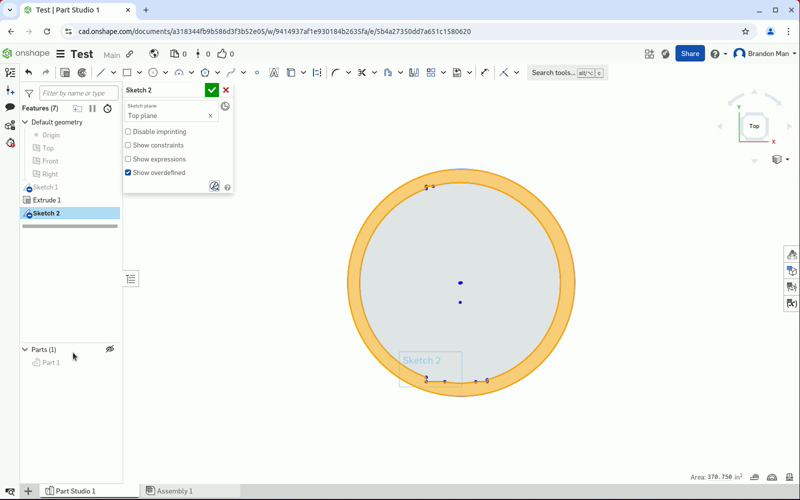
key(shift+e)
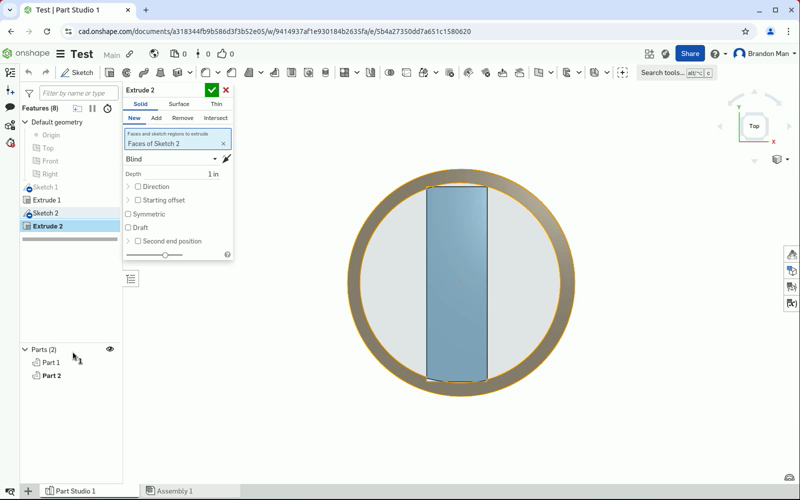
mouse_move(143, 106)
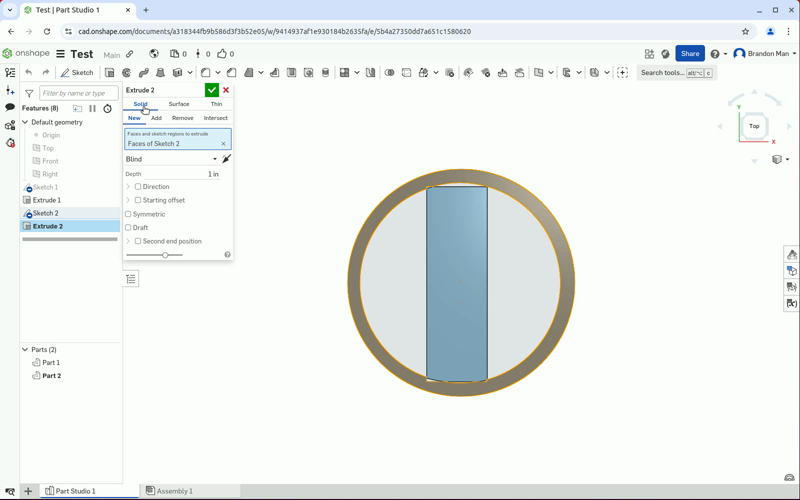
click(143, 106)
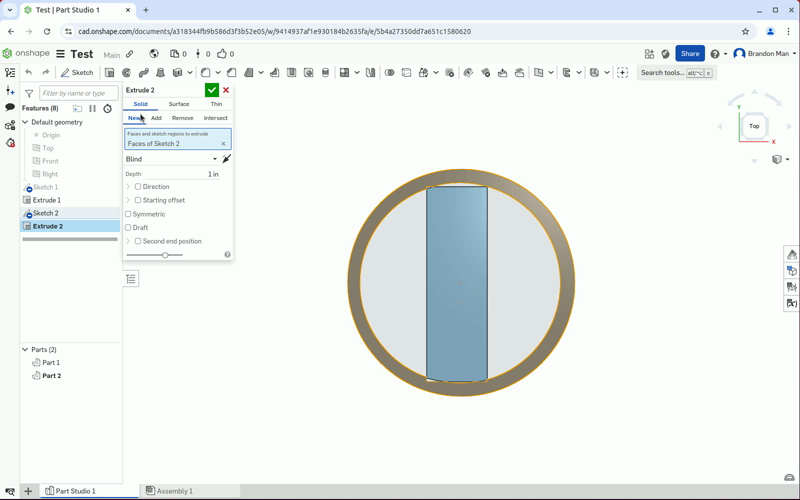
mouse_move(137, 120)
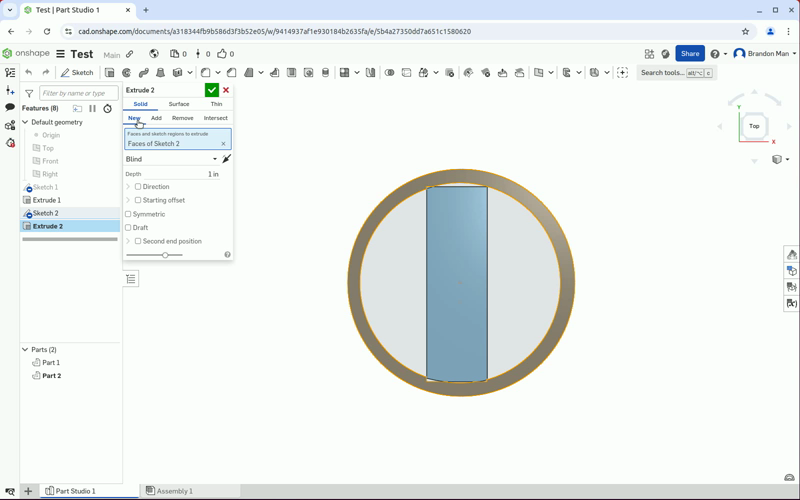
click(137, 120)
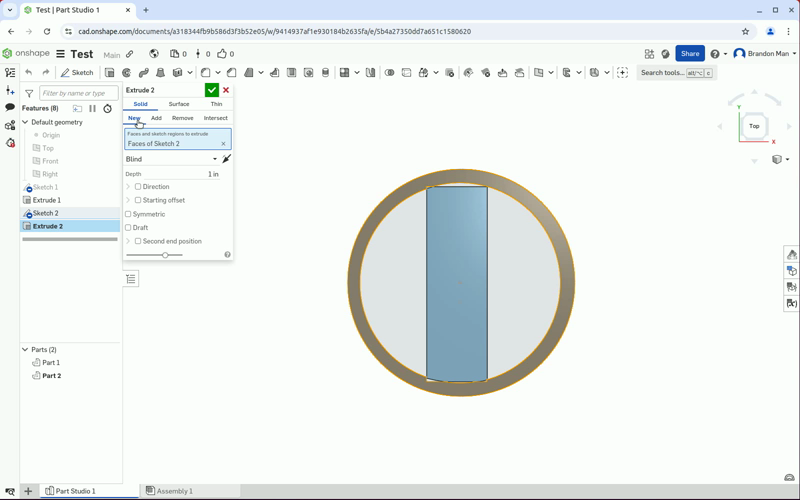
key(tab, 4)
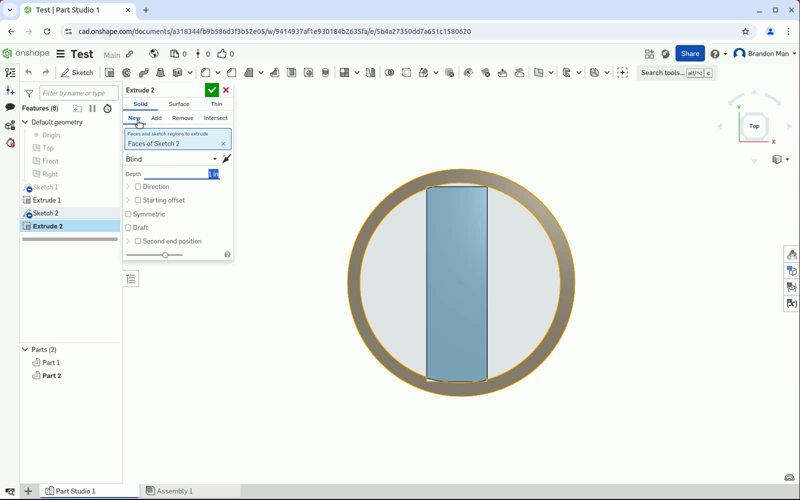
text(19.979)
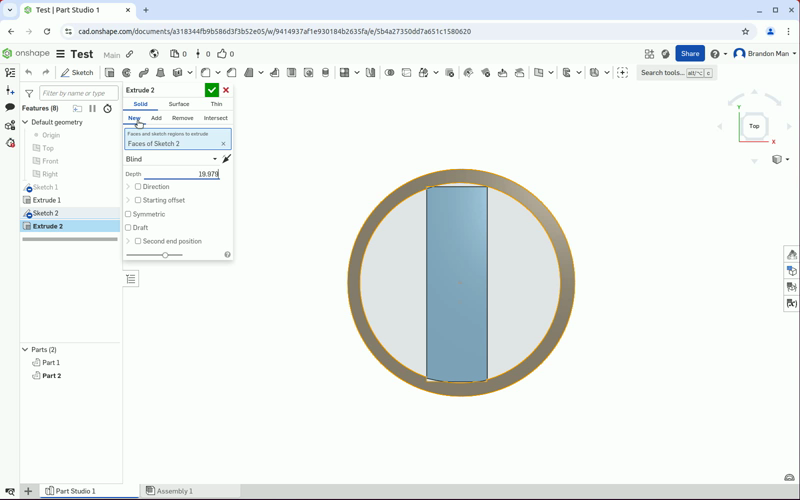
key(enter)
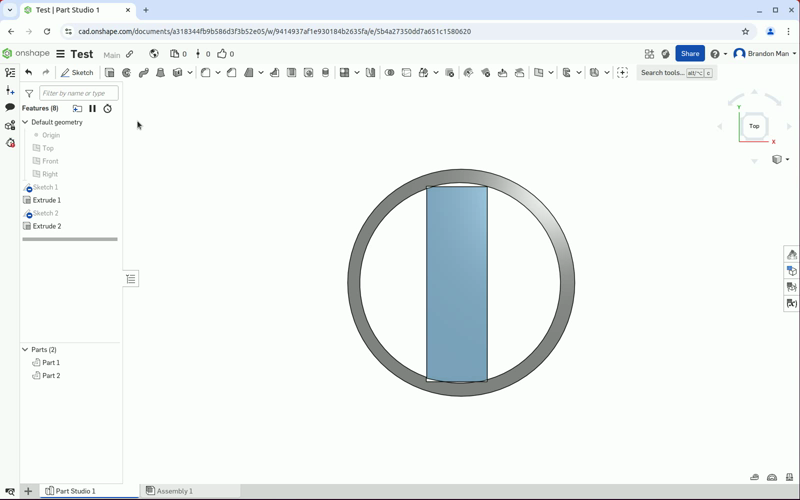
key(shift+h)
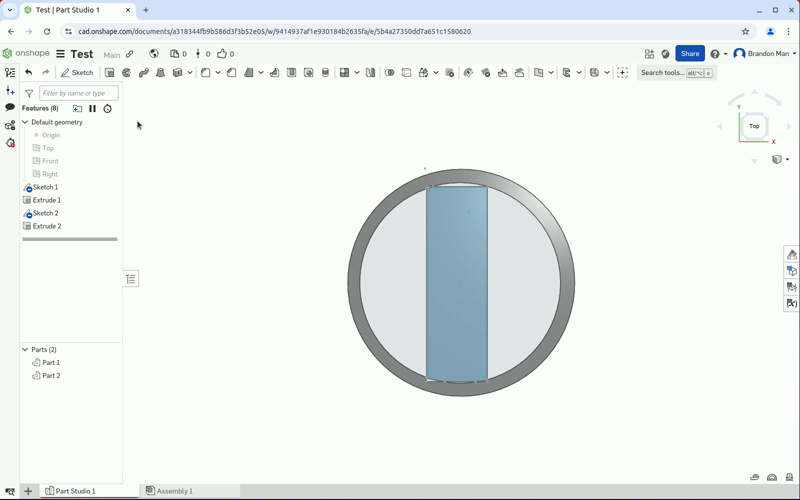
key(shift+h)
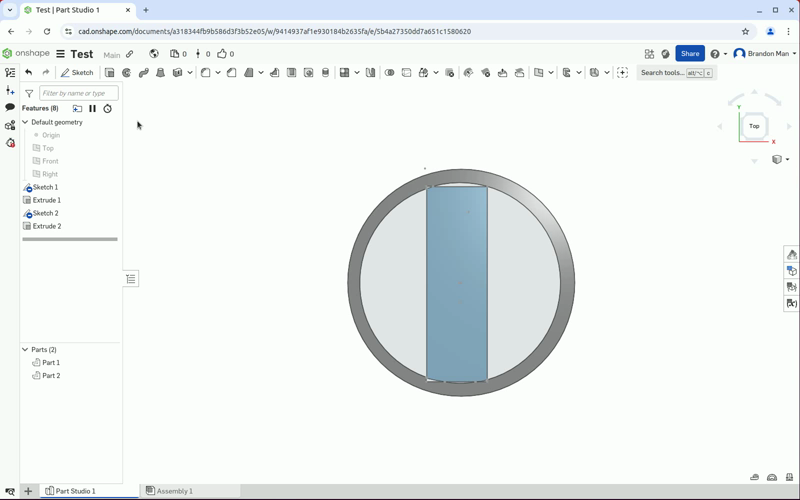
key(shift+7)
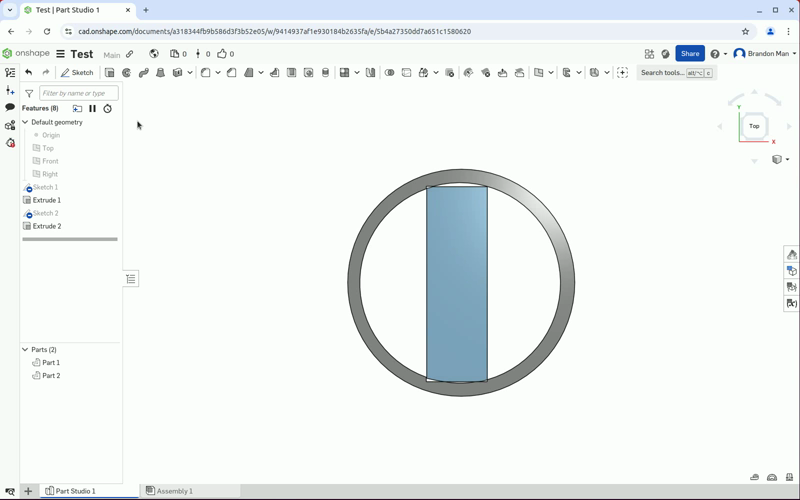
key(up, 3)
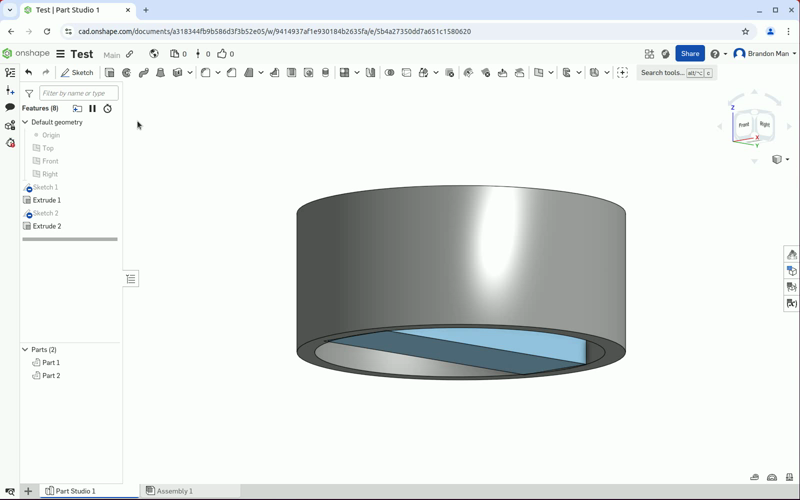
key(left, 3)
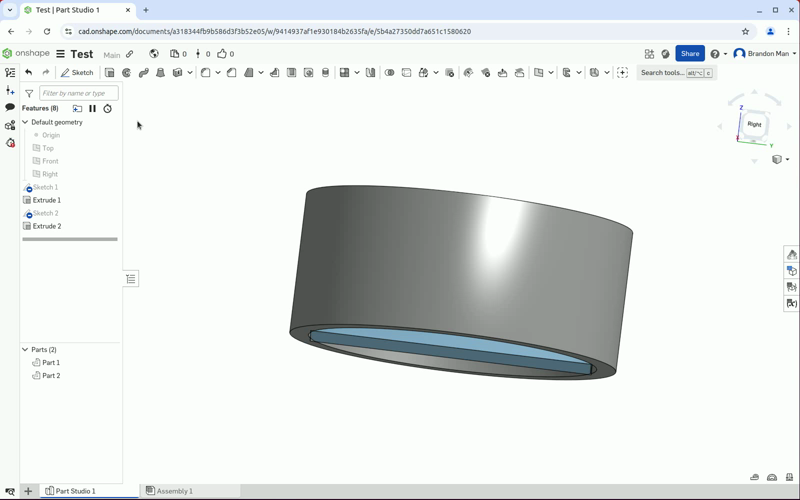
key(right, 3)
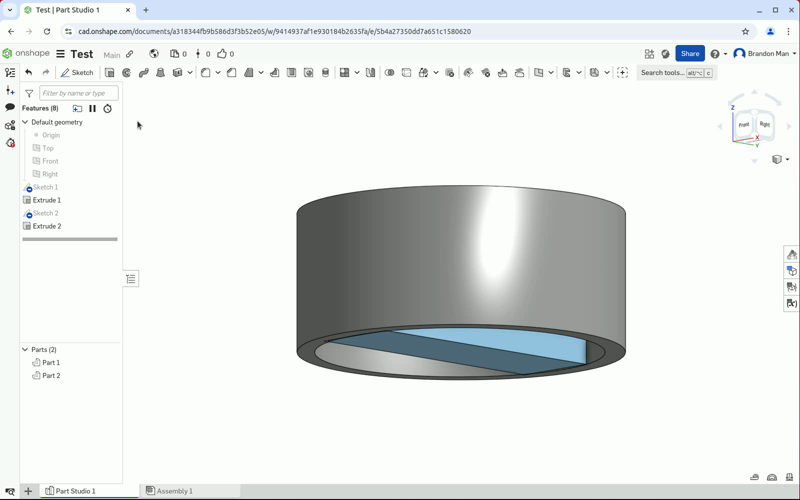
key(down, 3)
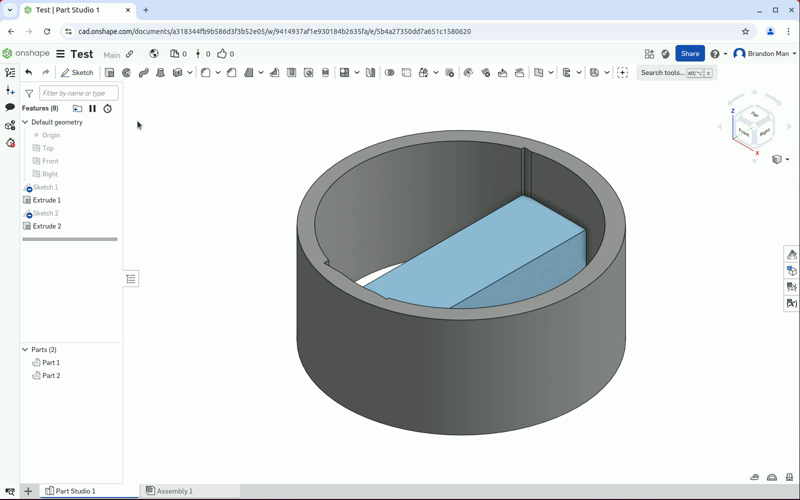
mouse_move(73, 189)
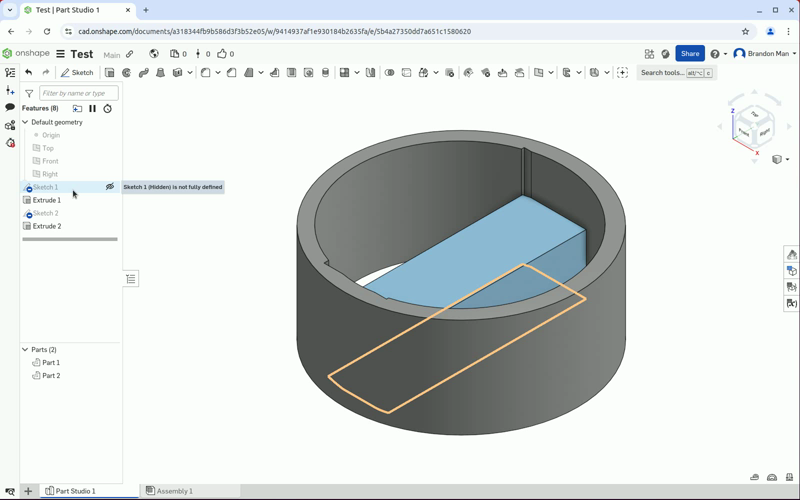
click(73, 189)